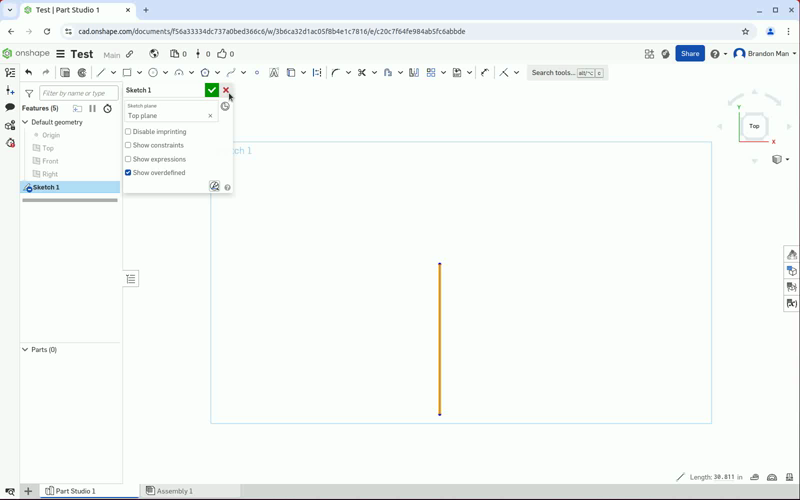
key(shift+h)
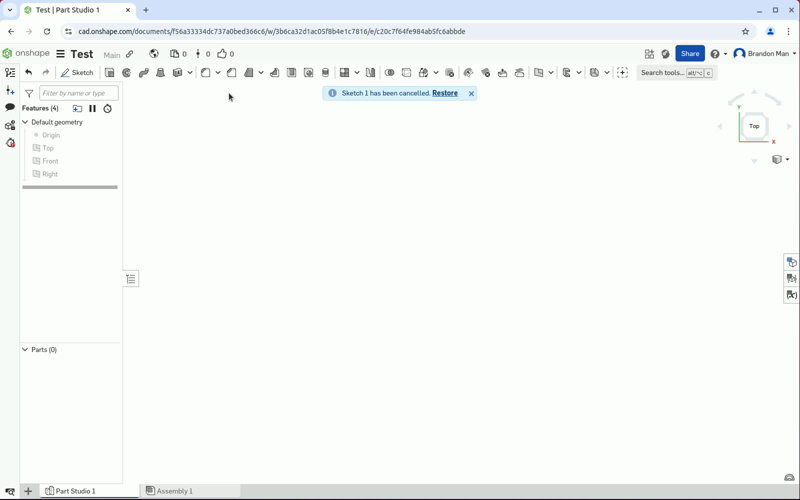
mouse_move(73, 352)
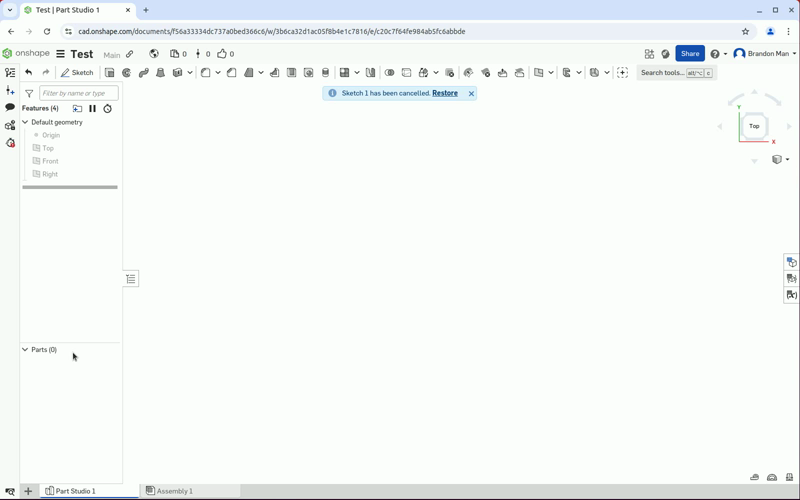
key(y)
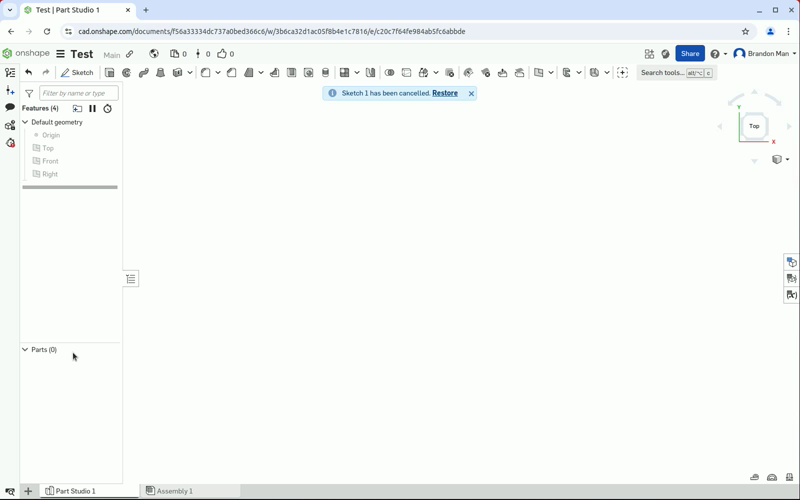
key(shift+p)
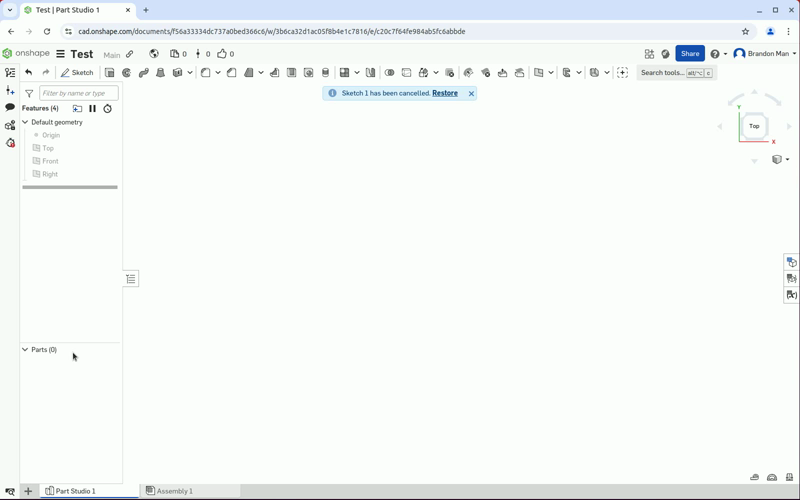
key(space)
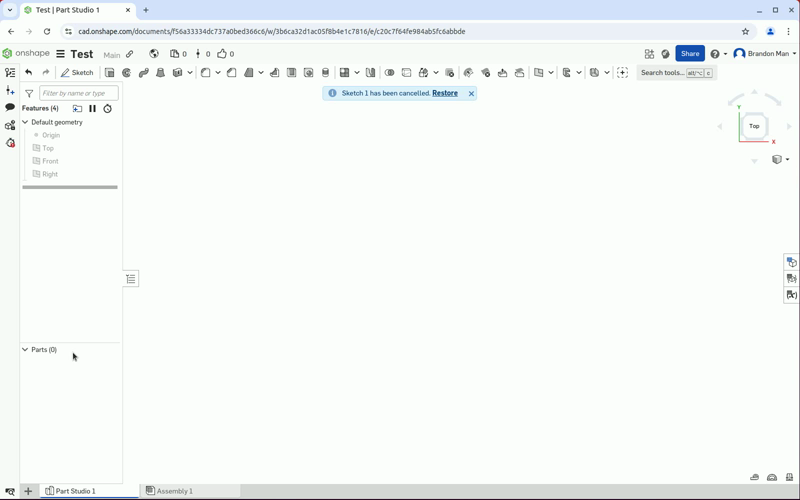
key_down(shift)
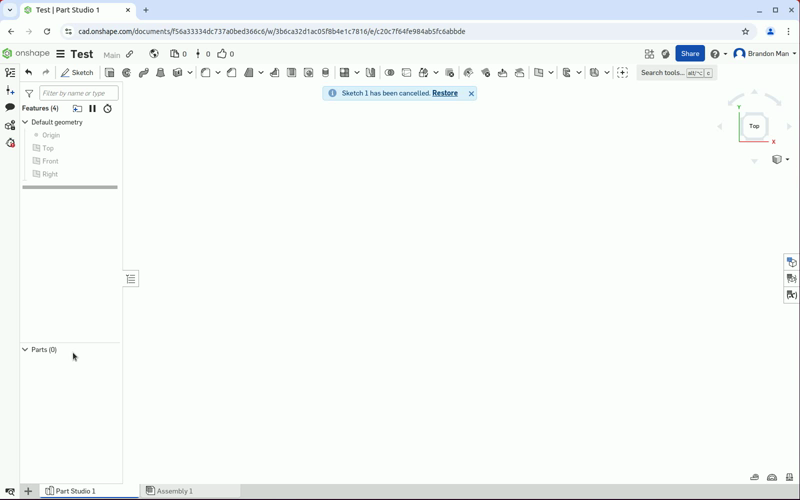
key(up)
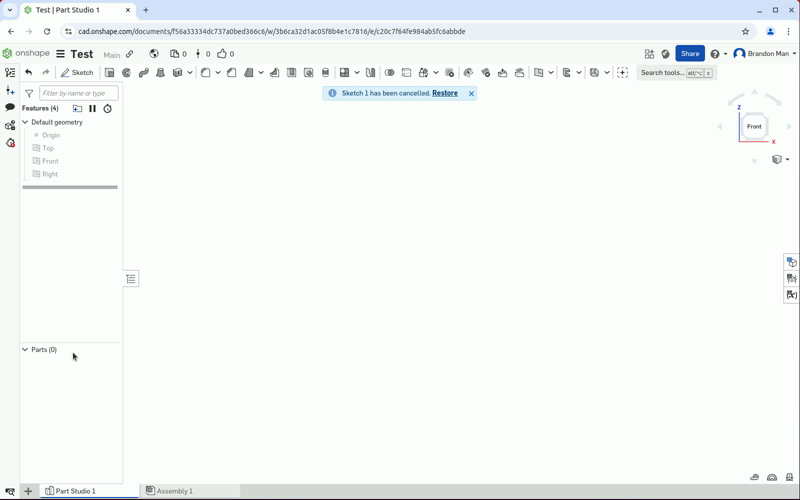
key_up(shift)
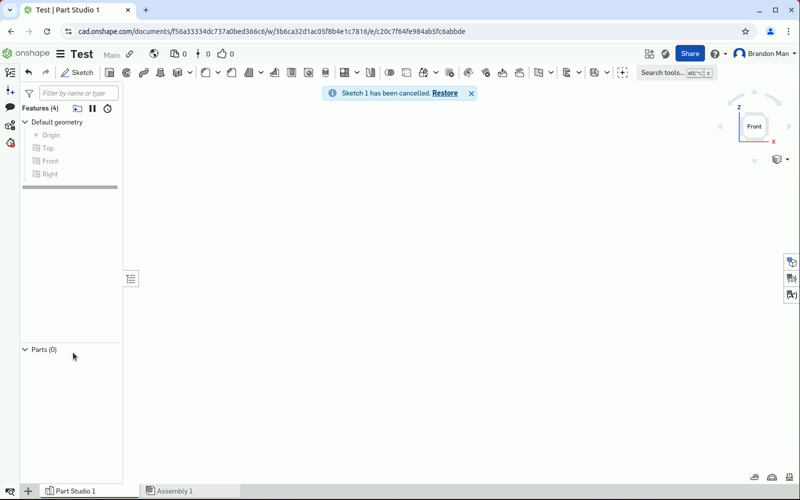
key(space)
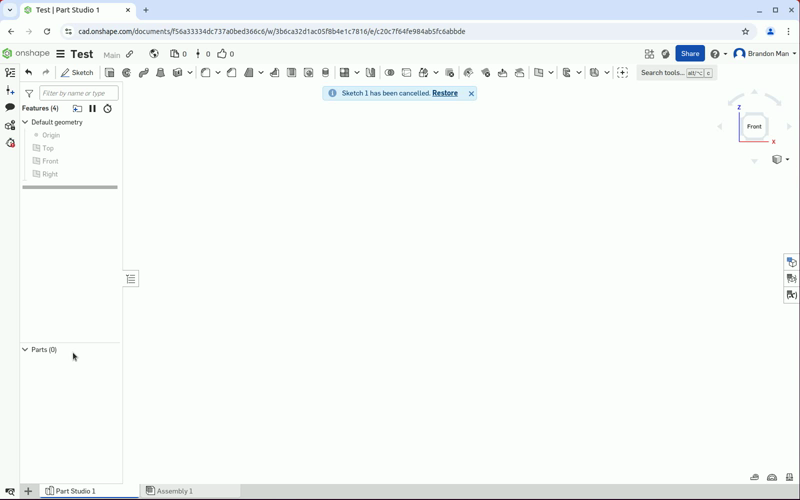
key_down(shift)
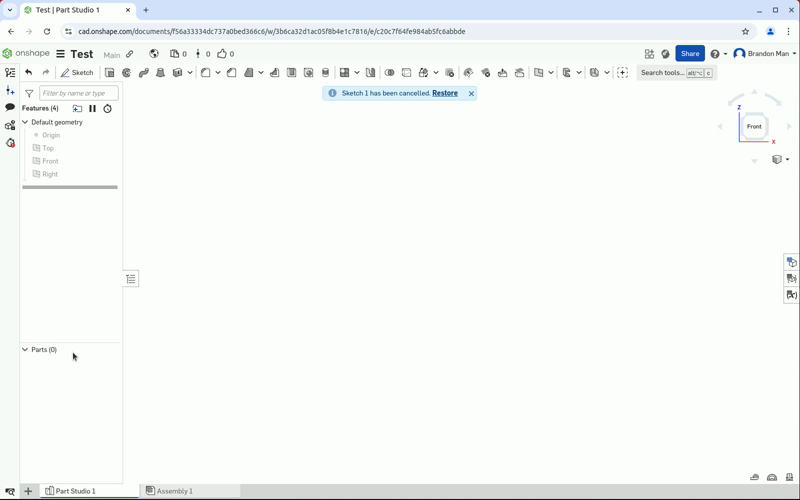
key(left)
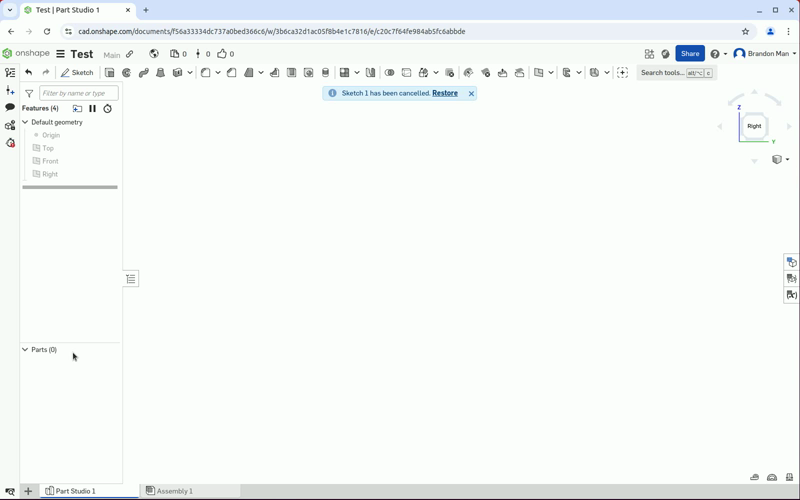
key_up(shift)
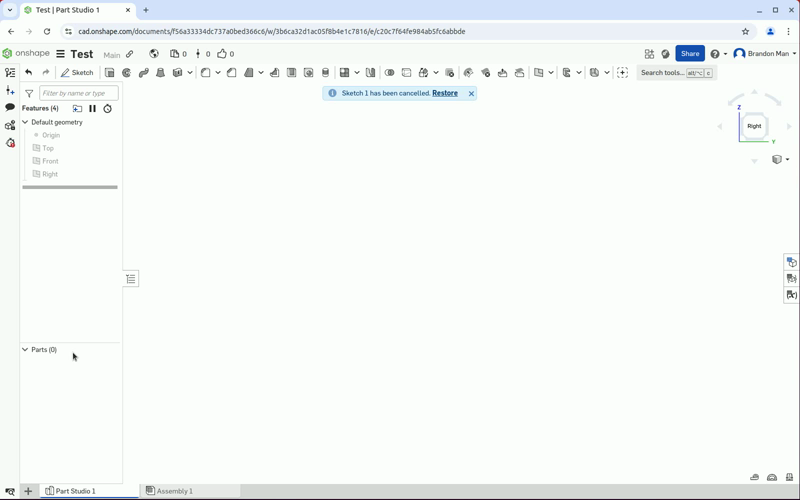
mouse_move(73, 352)
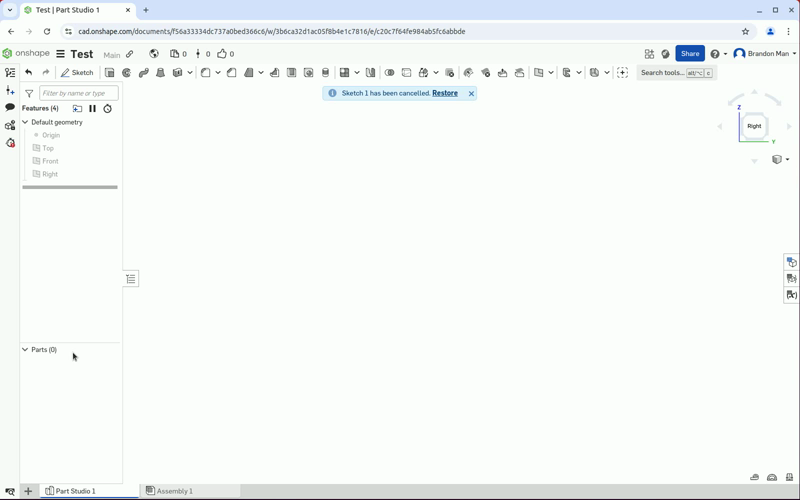
key(shift+y)
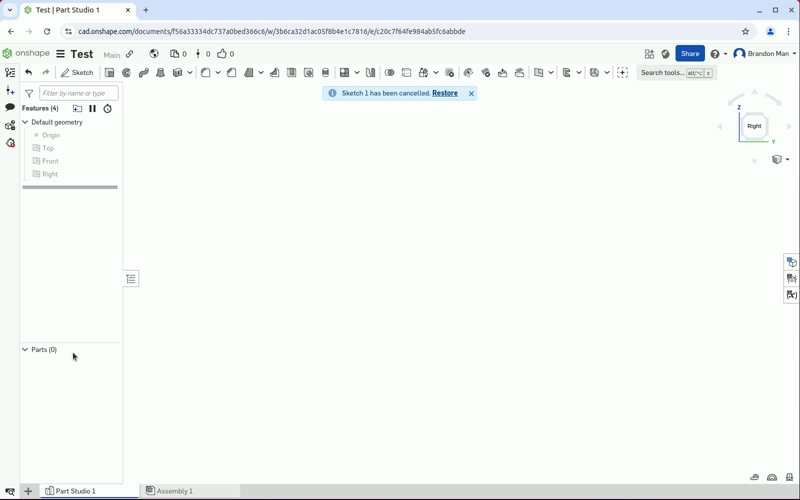
key(shift+s)
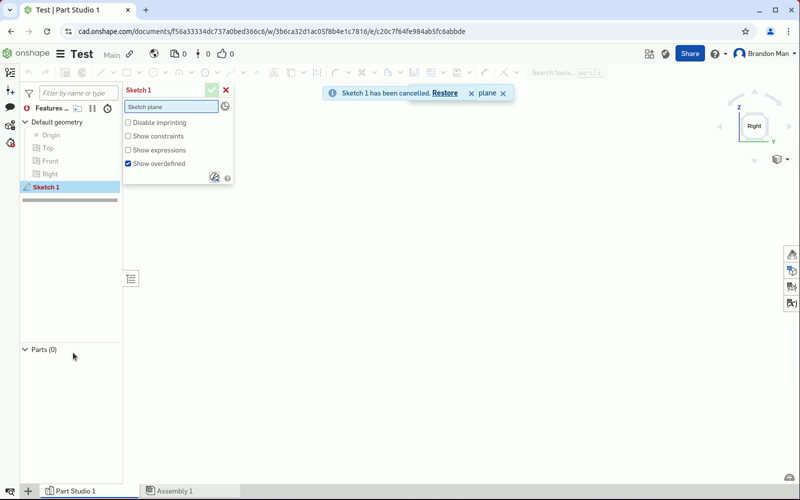
mouse_move(73, 176)
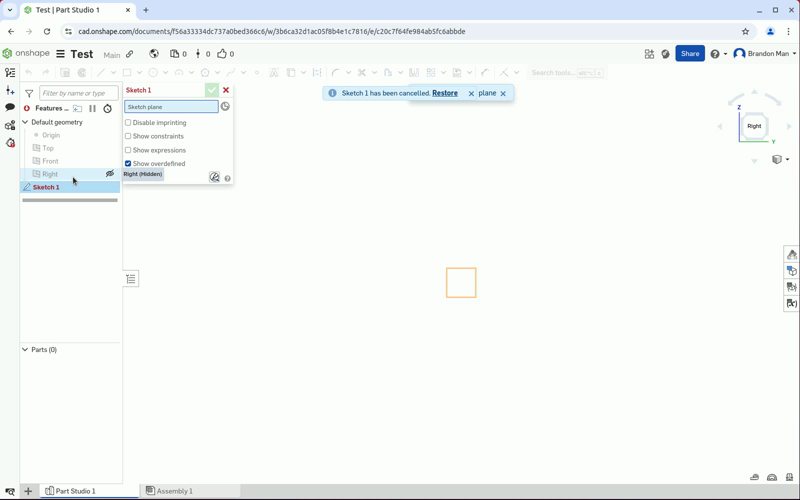
click(73, 176)
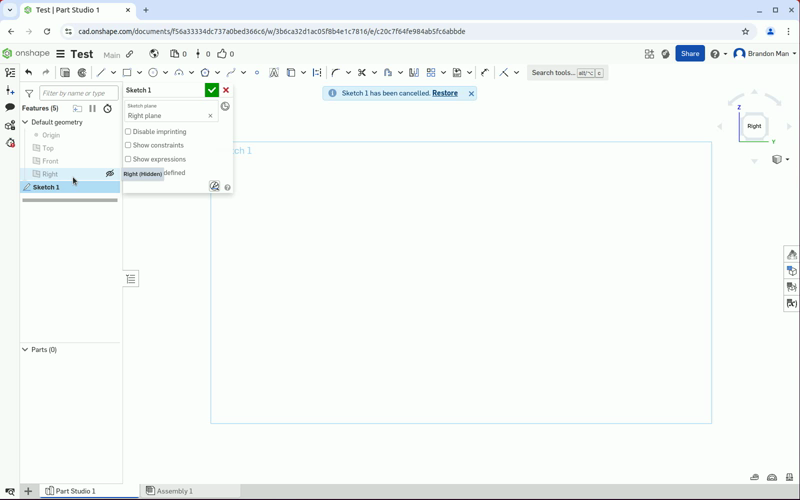
mouse_move(73, 352)
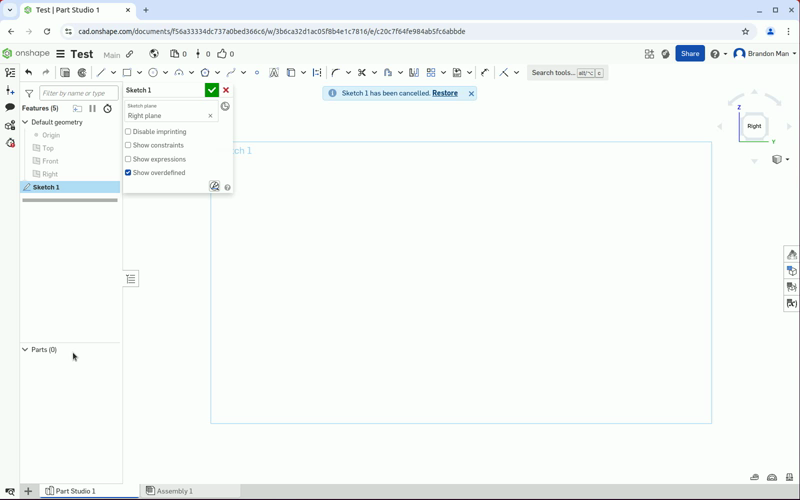
key(y)
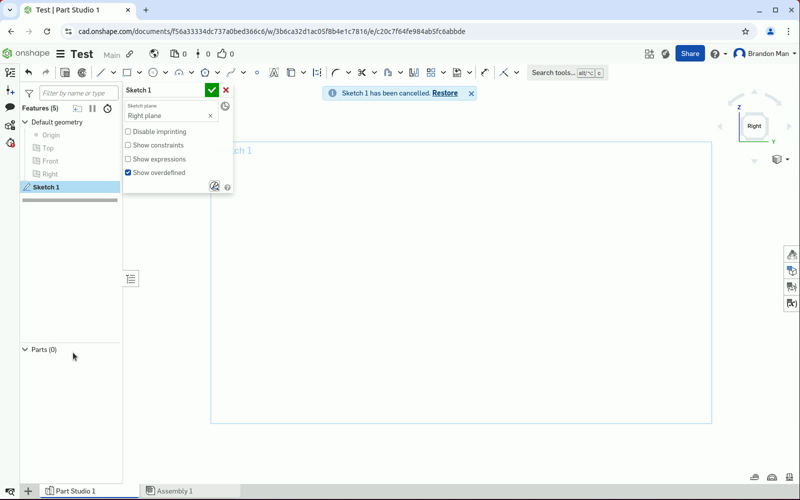
key(l)
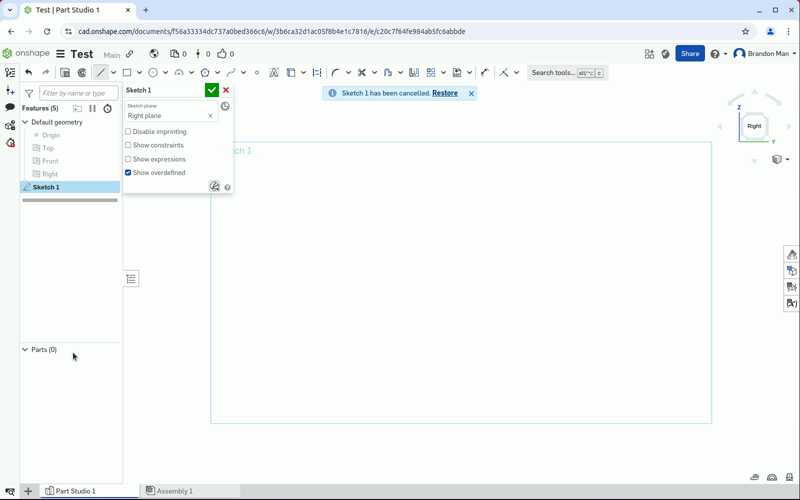
key_down(shift)
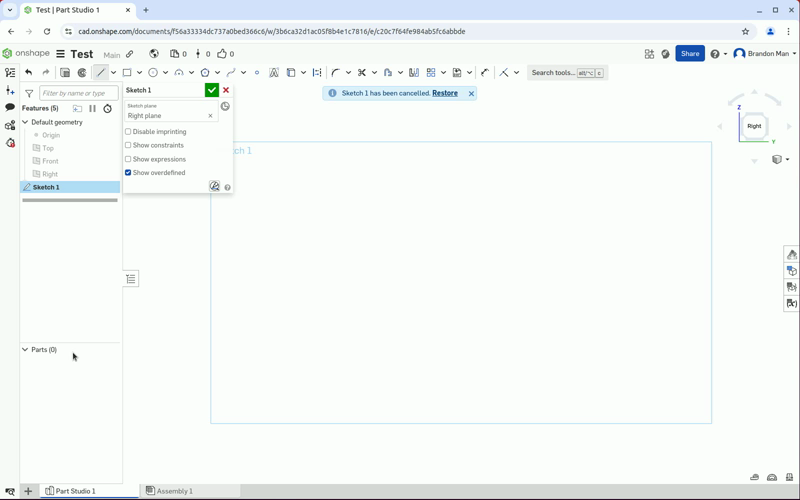
mouse_move(403, 282)
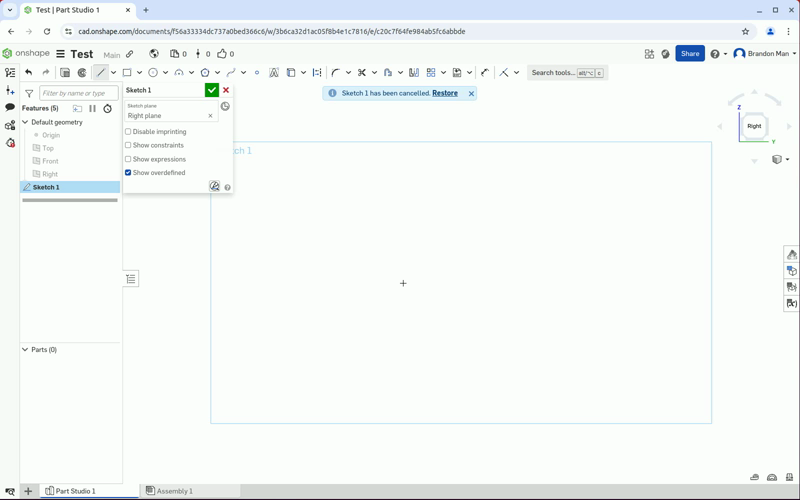
click(403, 282)
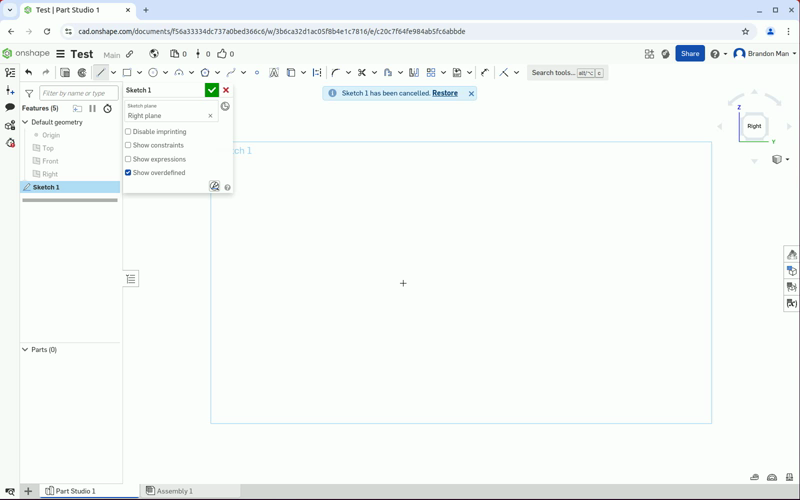
key_up(shift)
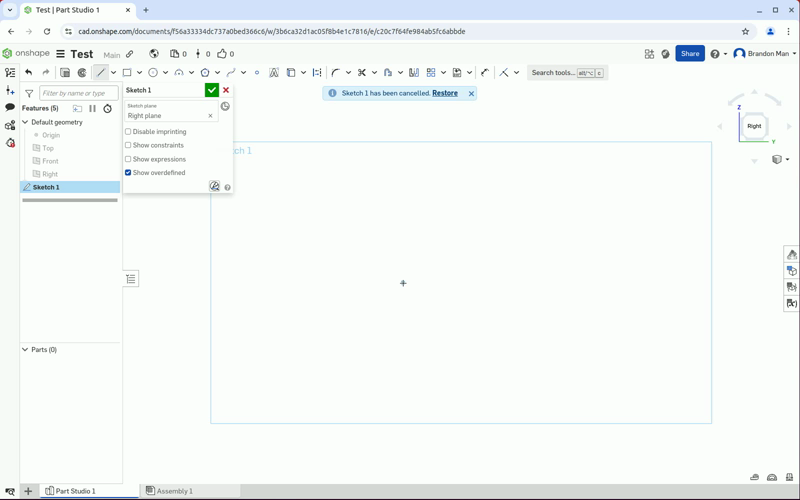
key_down(shift)
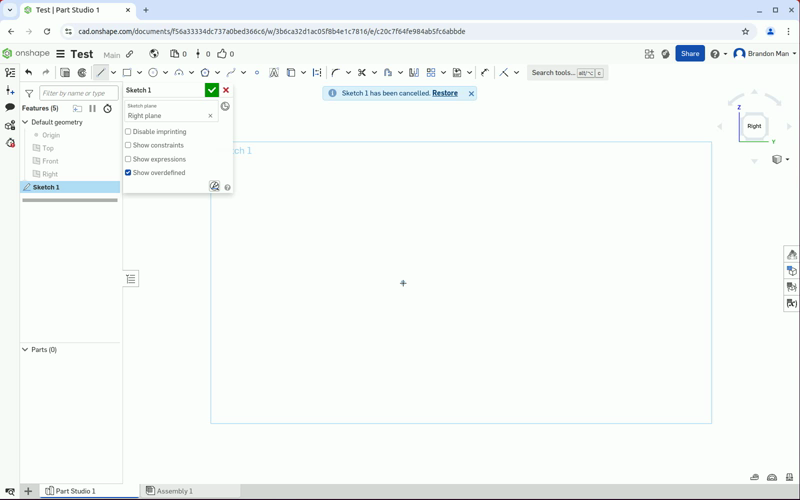
mouse_move(516, 282)
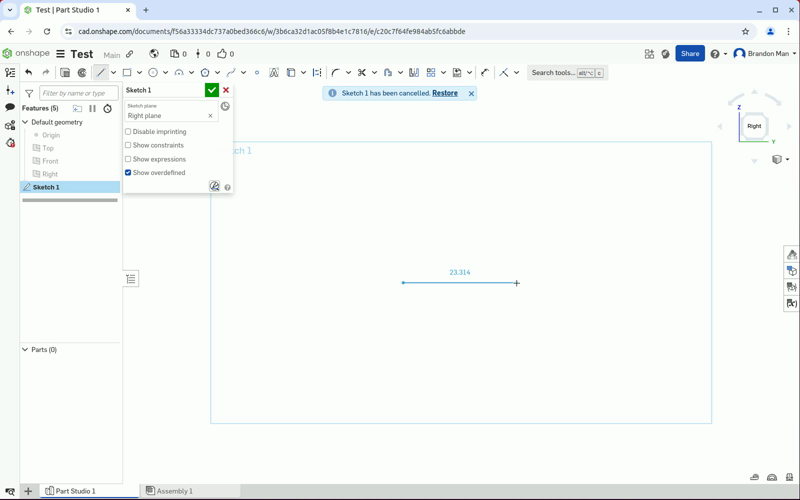
click(516, 282)
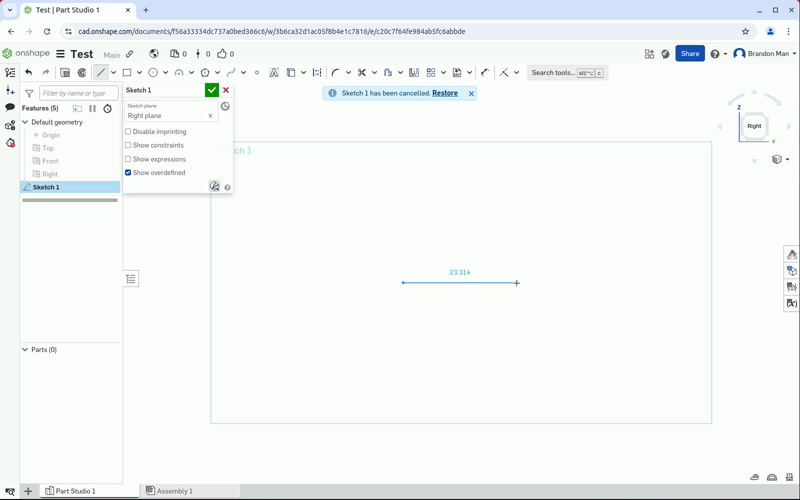
key_up(shift)
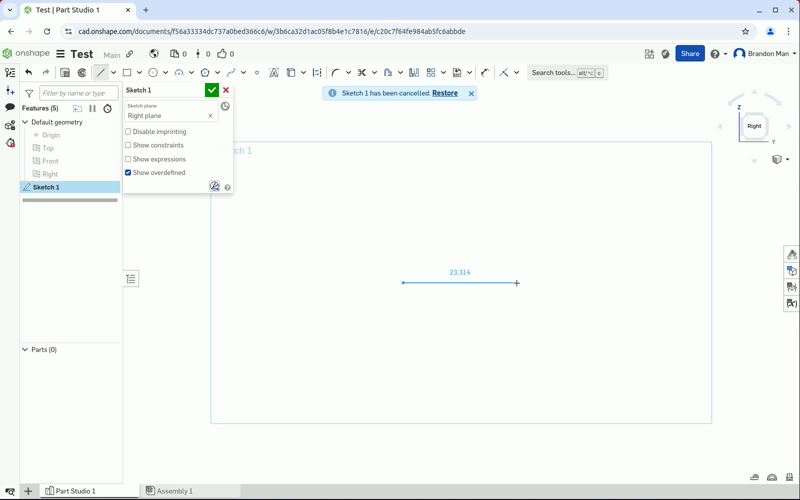
key_down(shift)
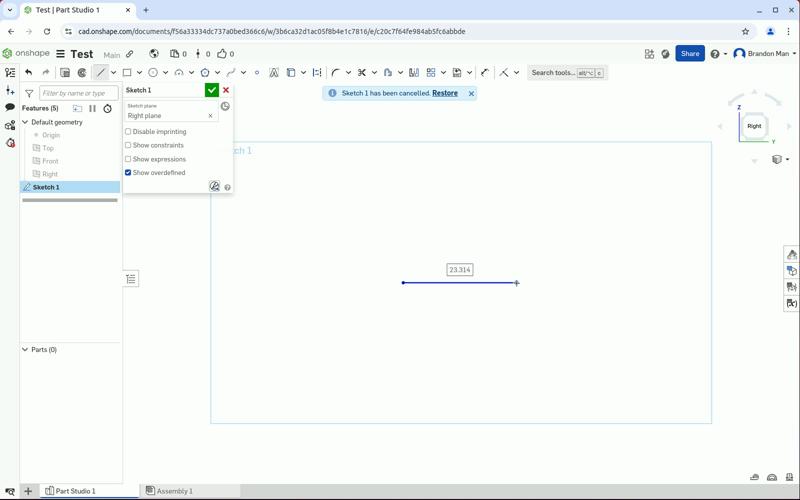
mouse_move(516, 170)
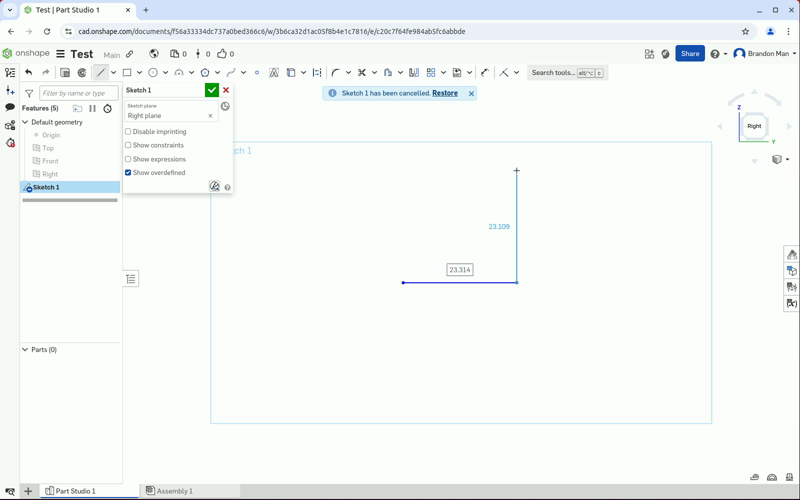
click(516, 170)
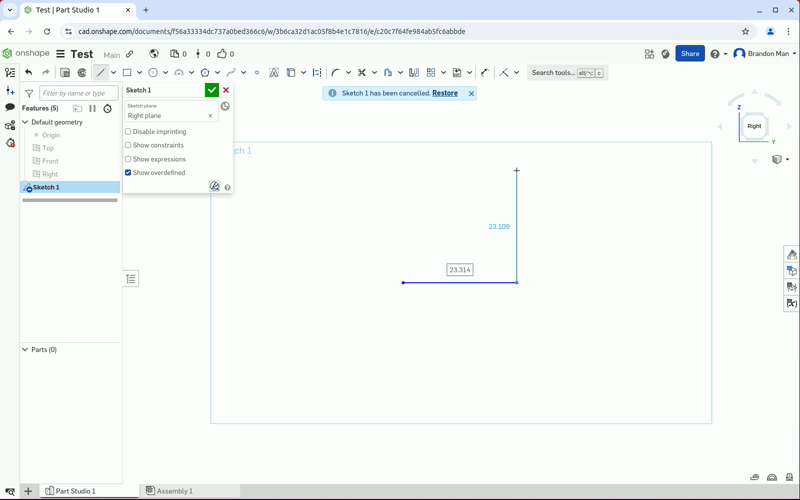
key_up(shift)
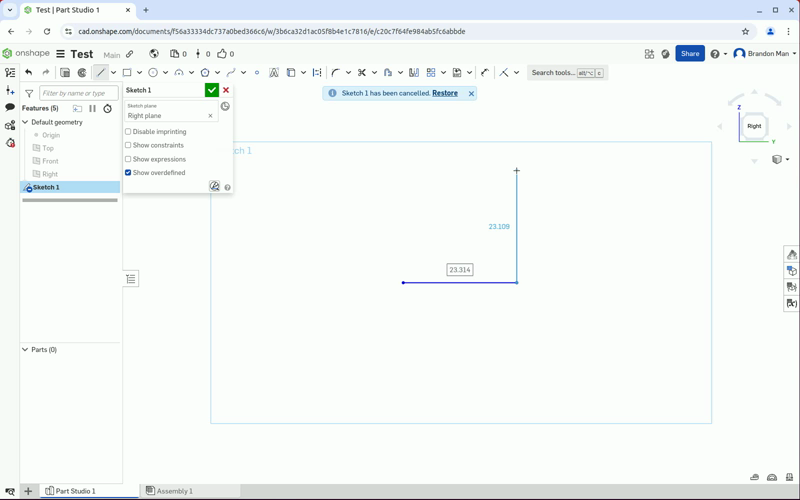
key_down(shift)
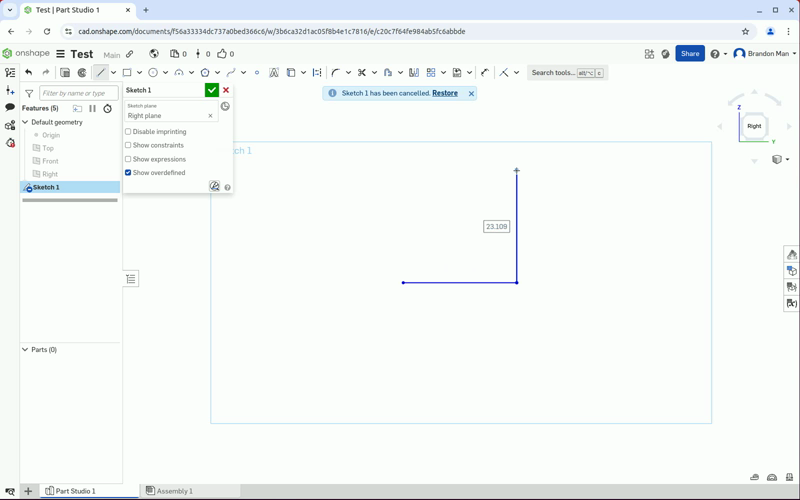
mouse_move(403, 170)
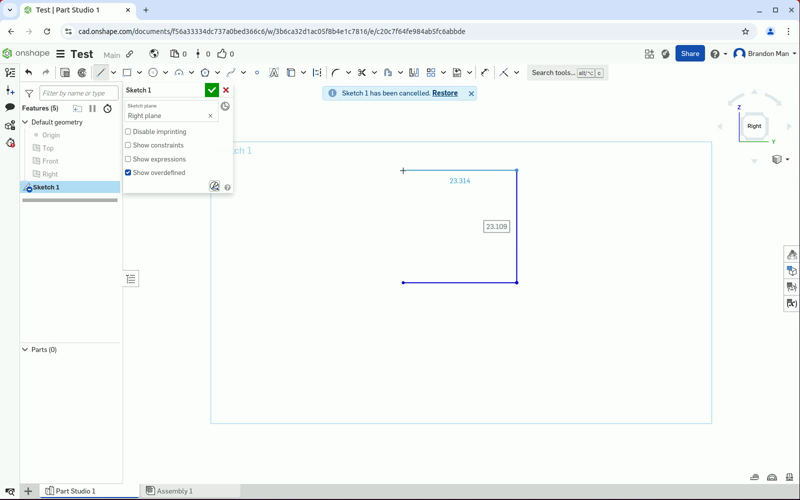
click(403, 170)
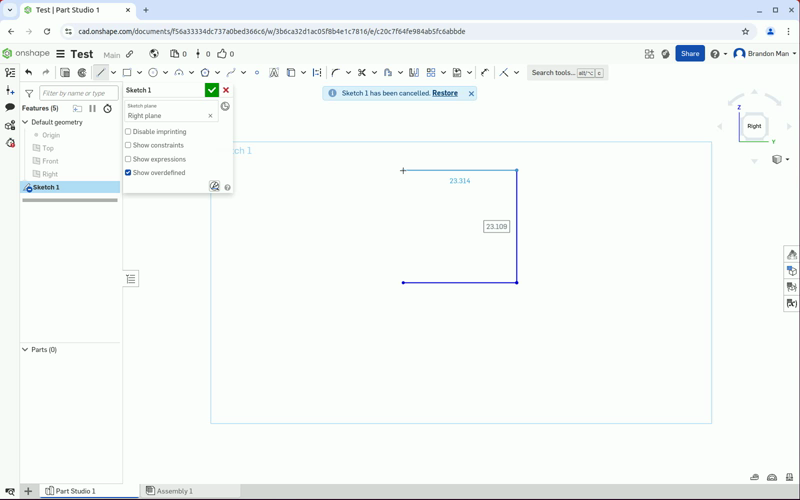
key_up(shift)
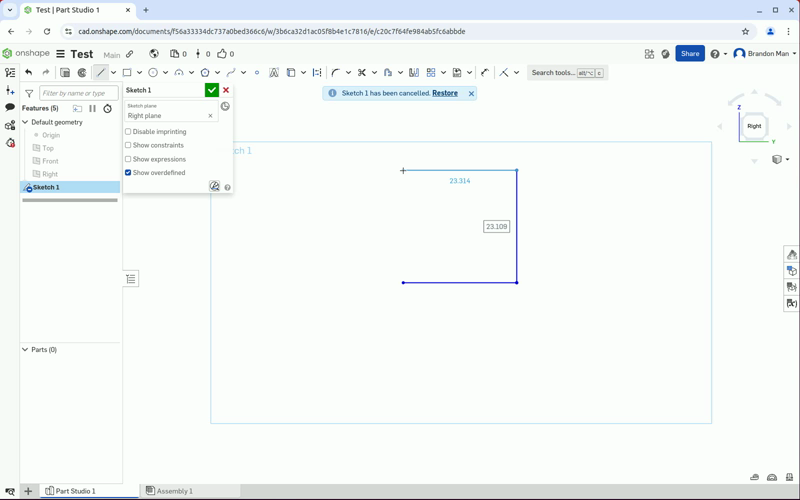
key_down(shift)
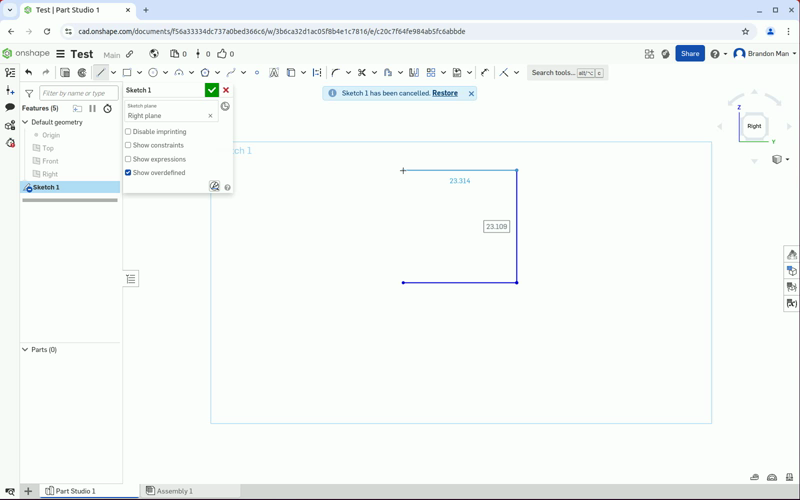
mouse_move(403, 282)
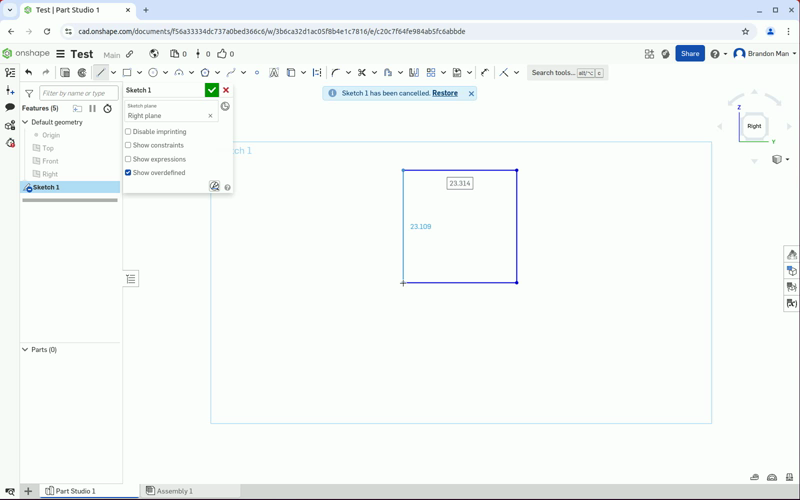
key_up(shift)
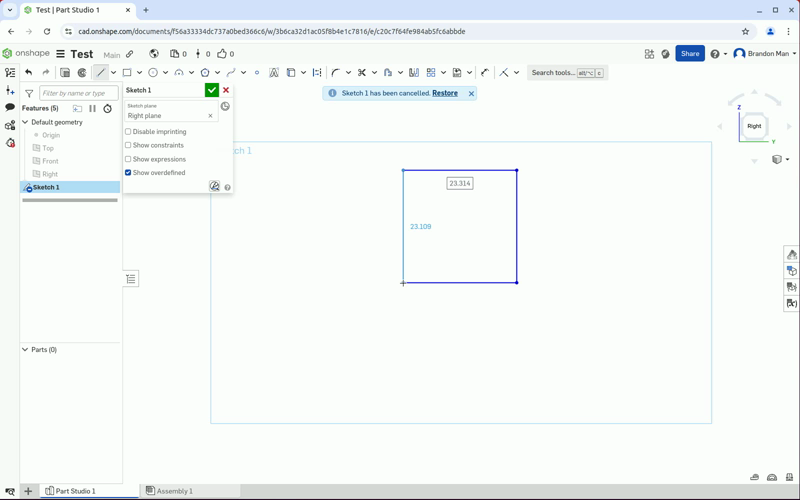
click(403, 282)
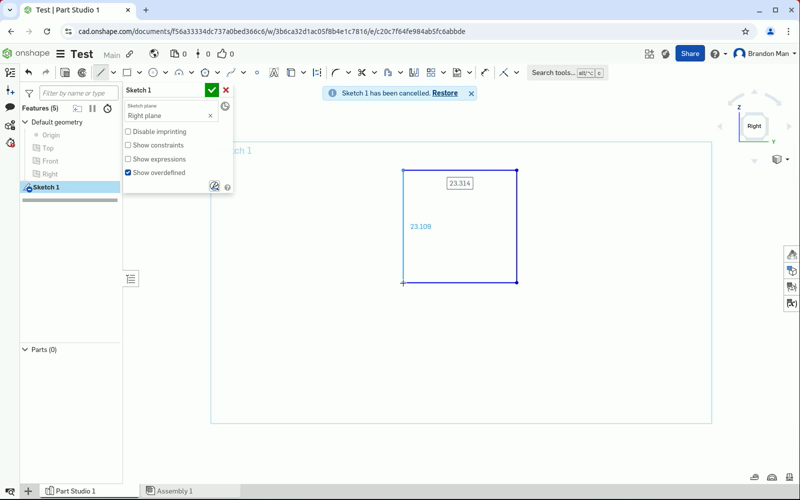
key(esc)
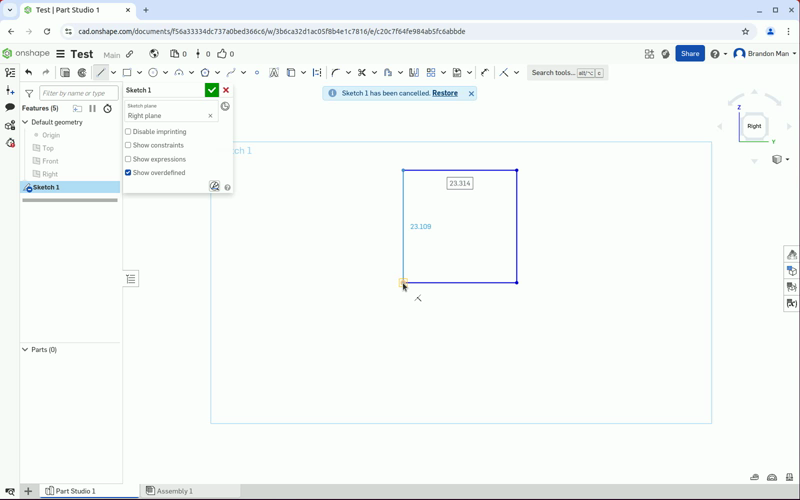
key(c)
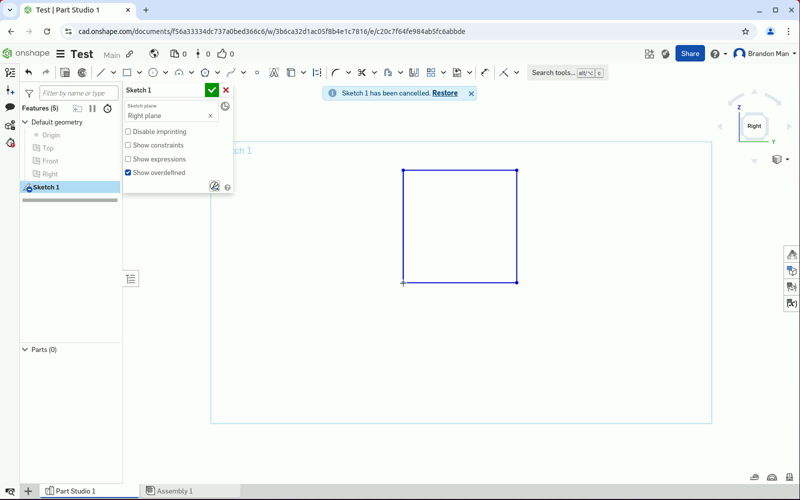
key_down(shift)
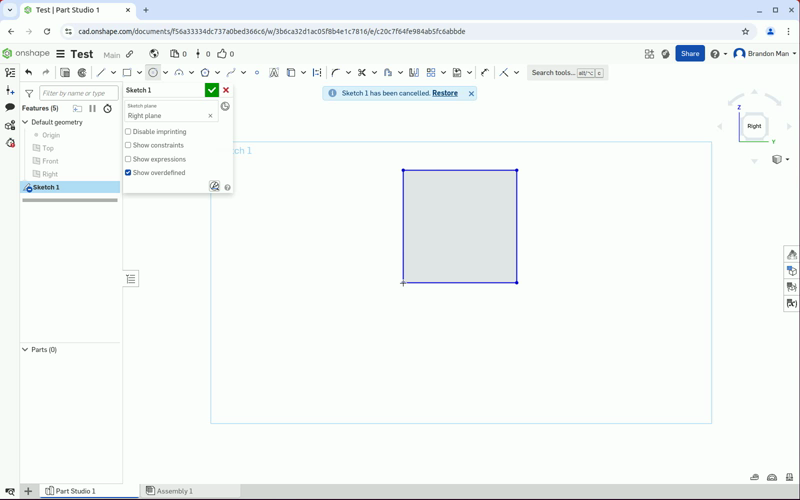
mouse_move(460, 226)
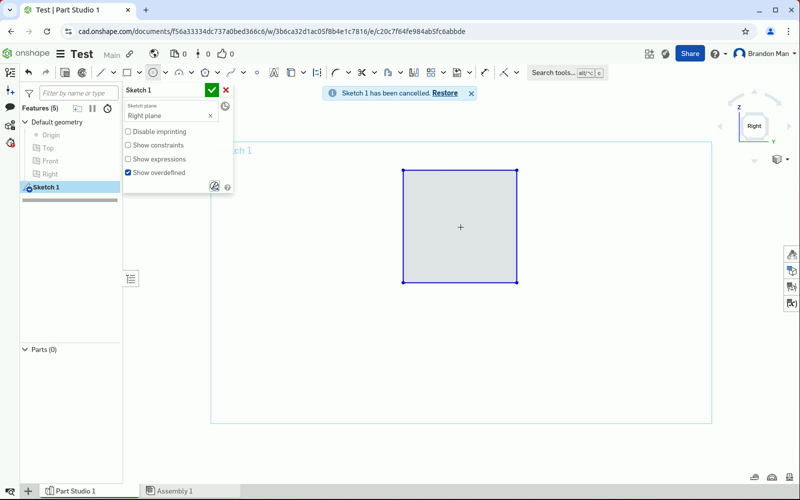
click(460, 226)
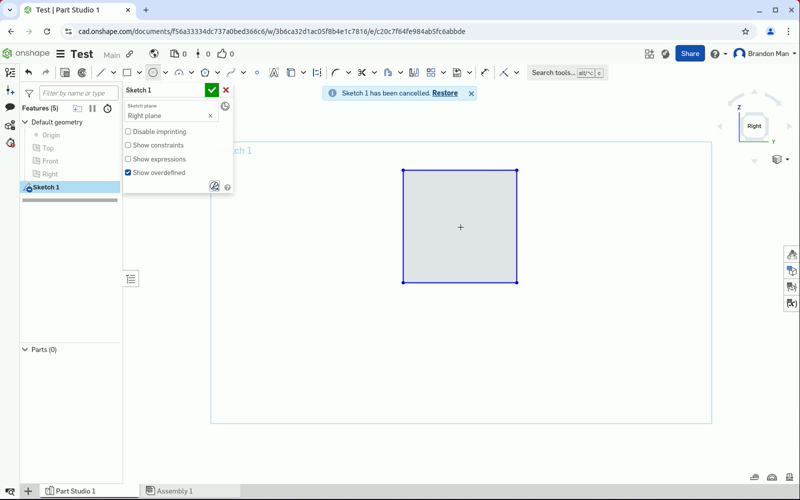
key_up(shift)
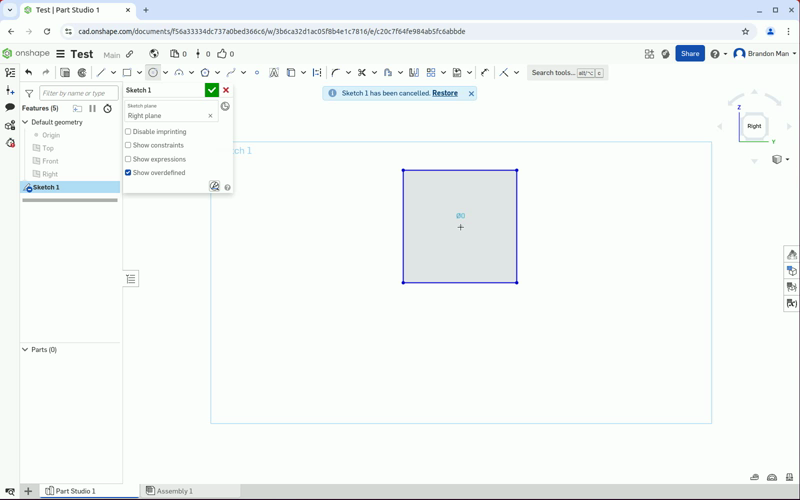
mouse_move(471, 226)
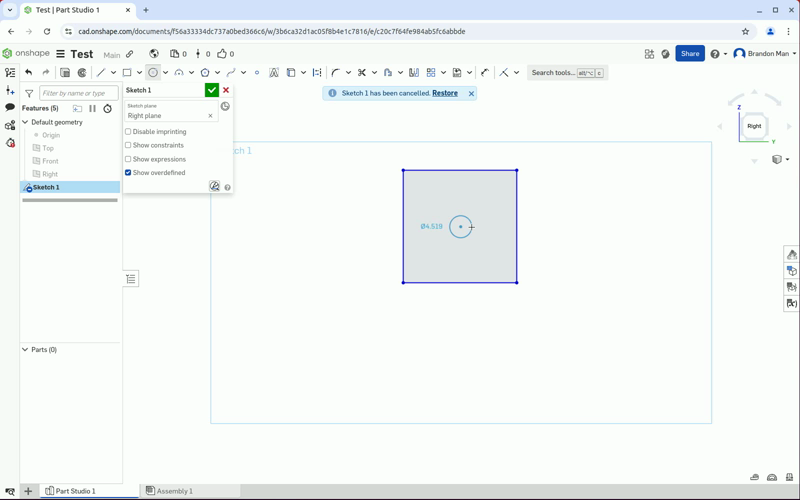
click(471, 226)
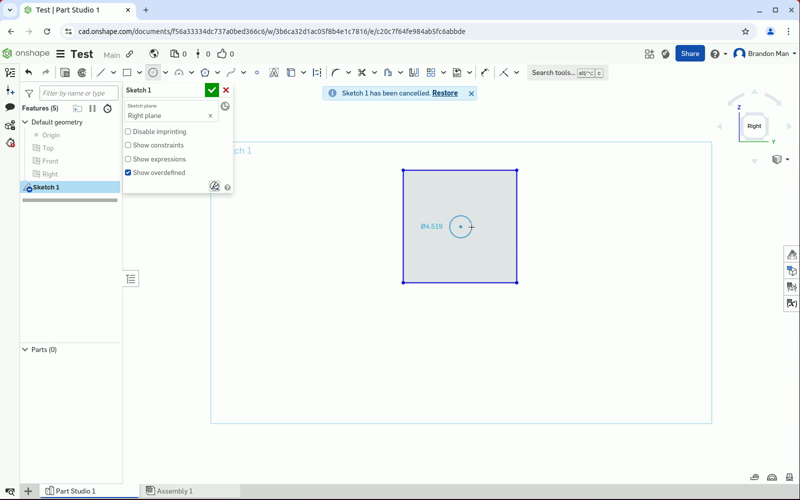
key(esc)
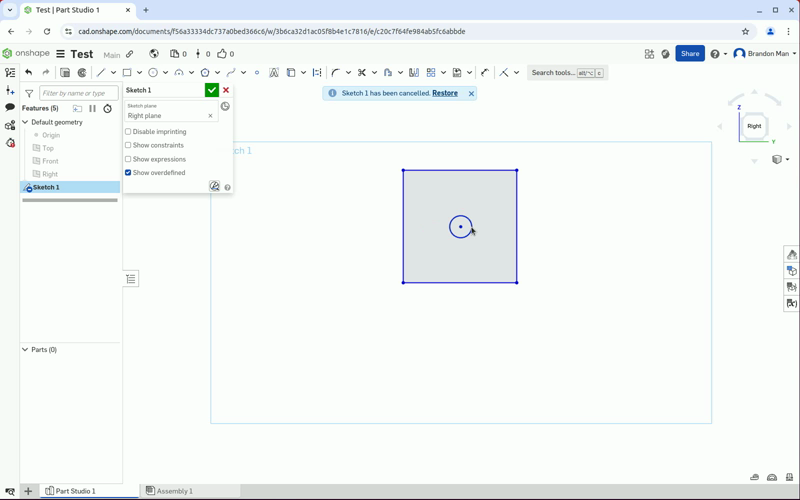
mouse_move(489, 219)
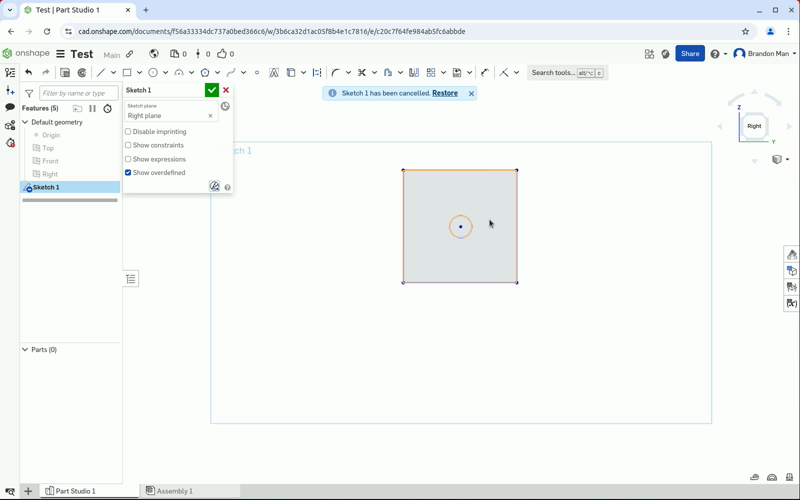
click(489, 219)
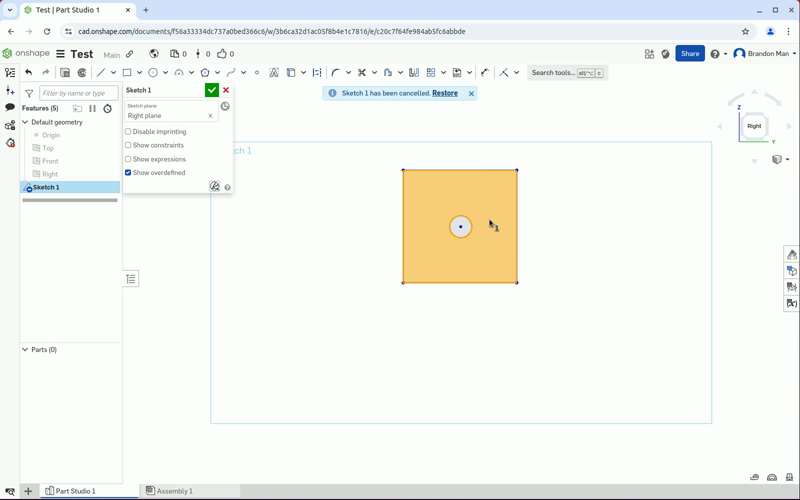
mouse_move(73, 352)
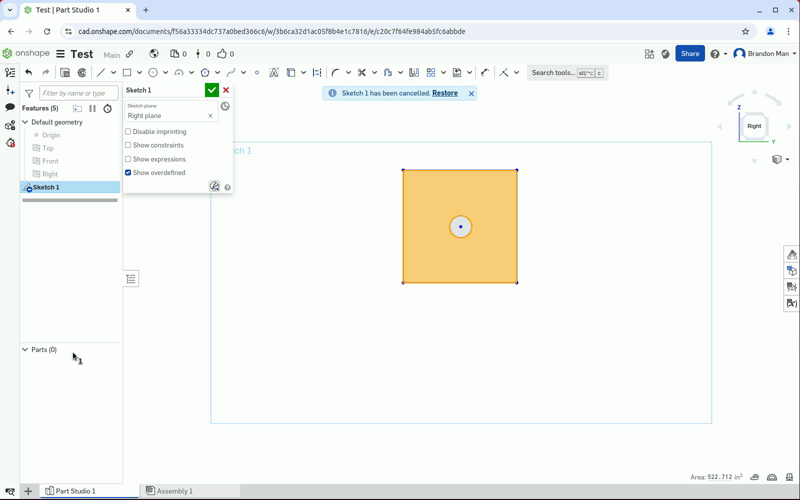
key(shift+y)
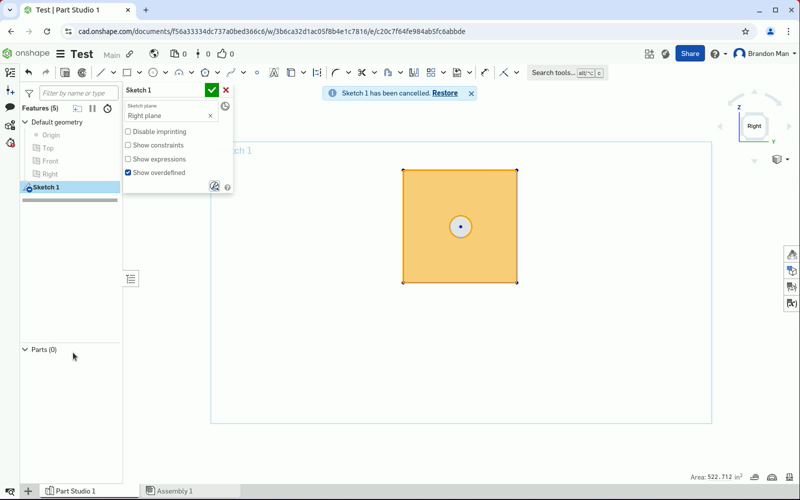
key(shift+e)
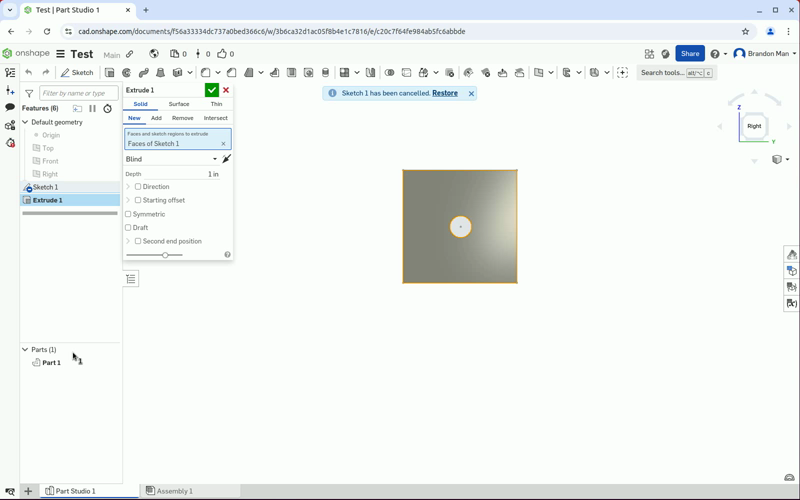
mouse_move(143, 106)
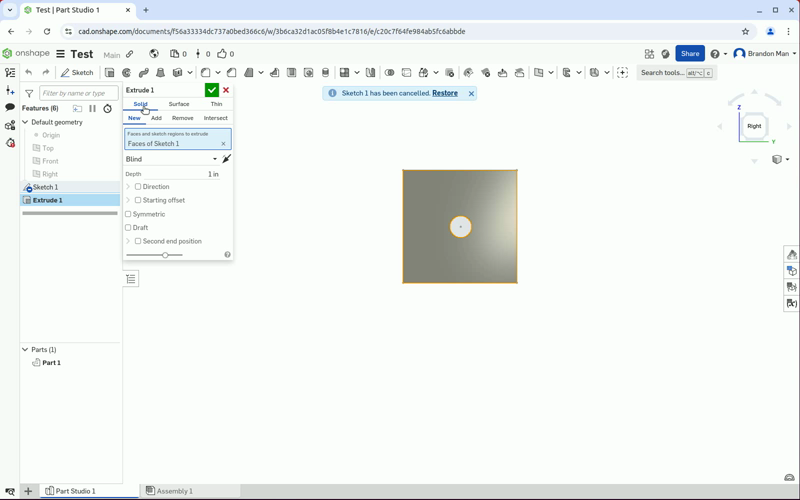
click(143, 106)
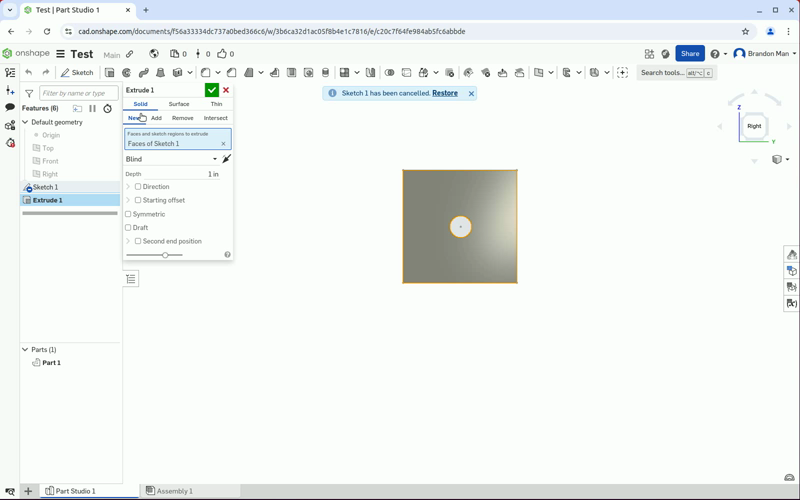
mouse_move(137, 120)
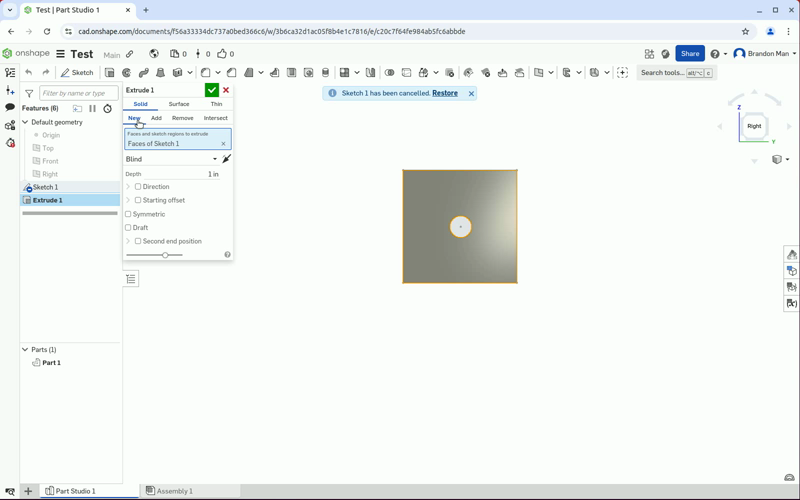
click(137, 120)
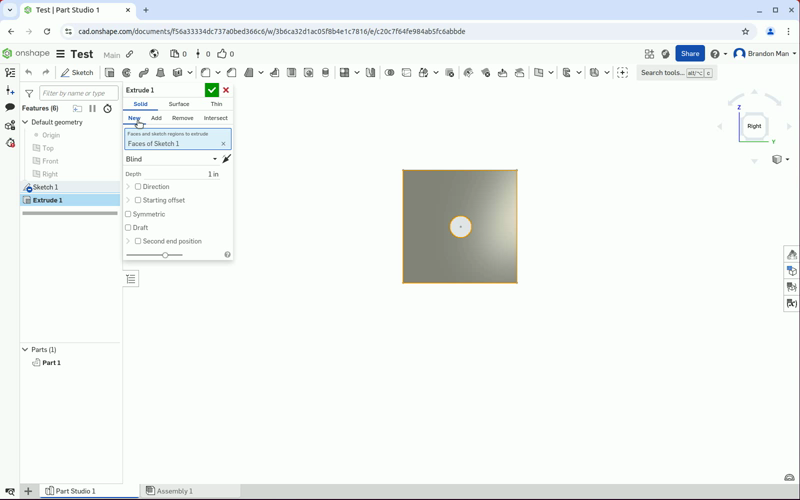
key(tab, 4)
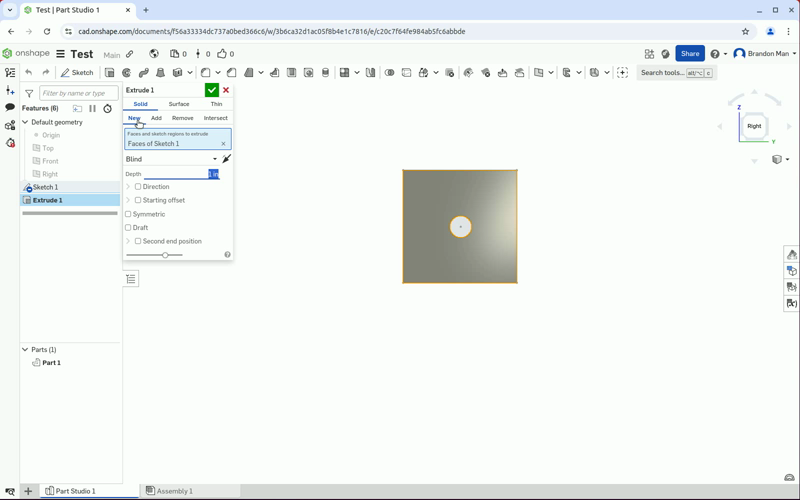
text(39.958)
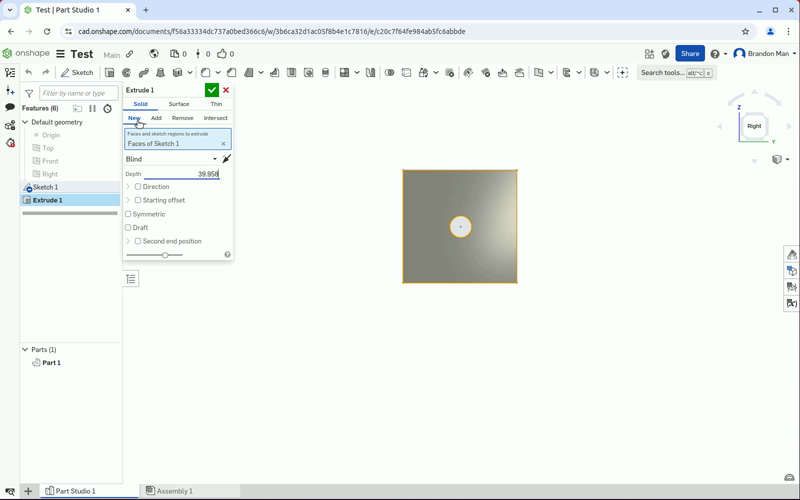
key(tab, 3)
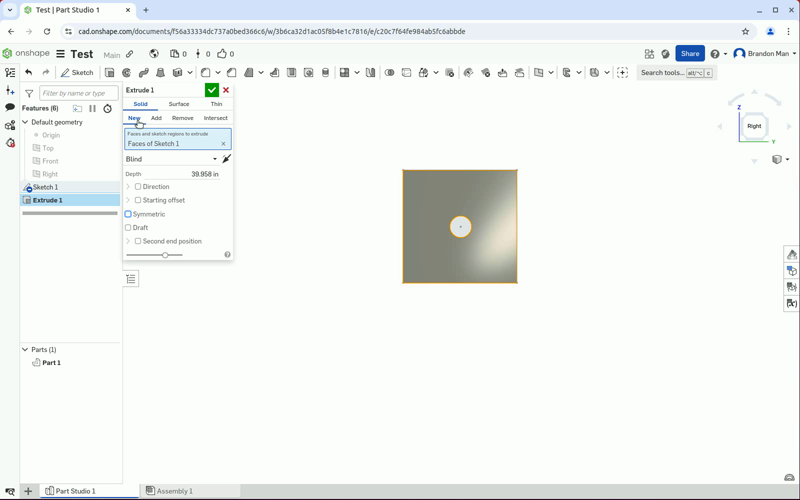
key(space)
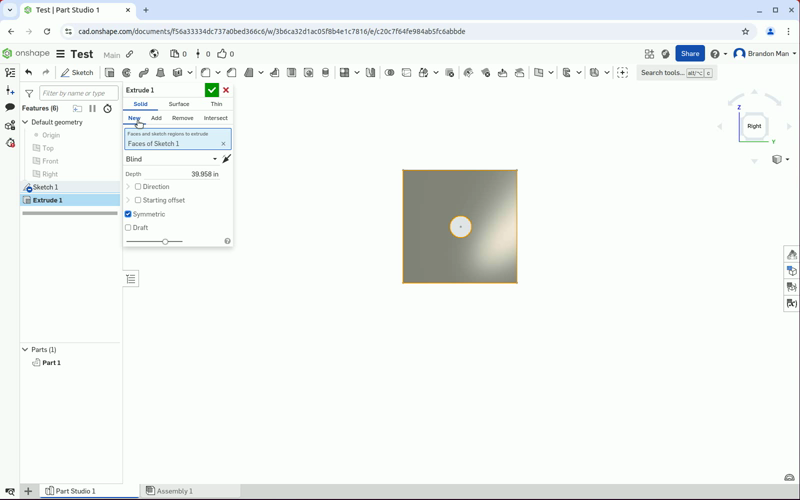
key(enter)
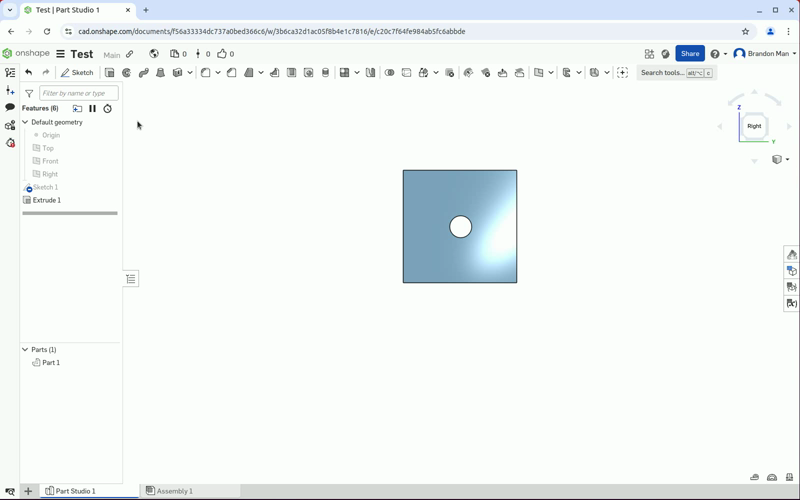
key(shift+h)
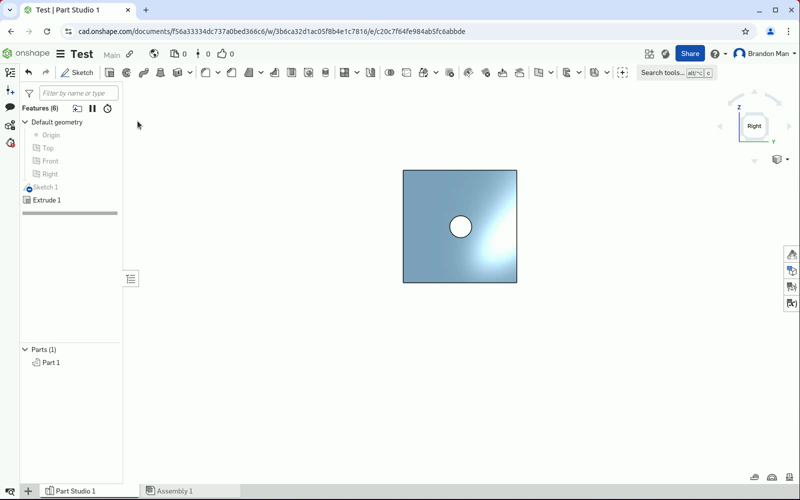
key(shift+h)
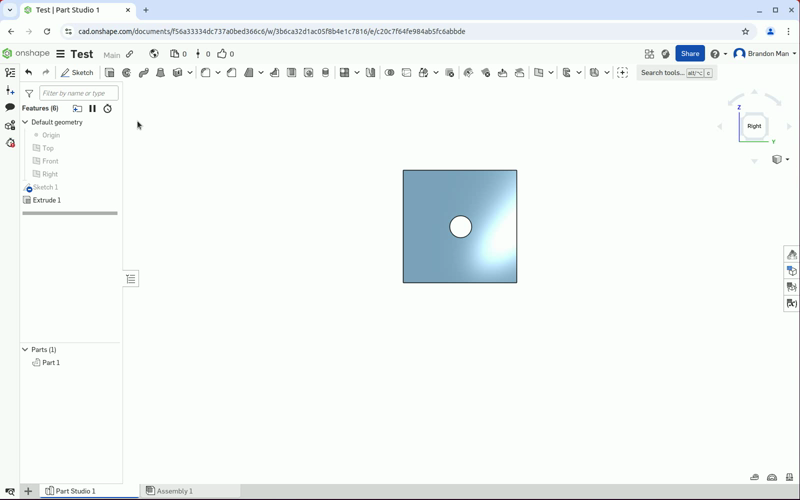
mouse_move(73, 189)
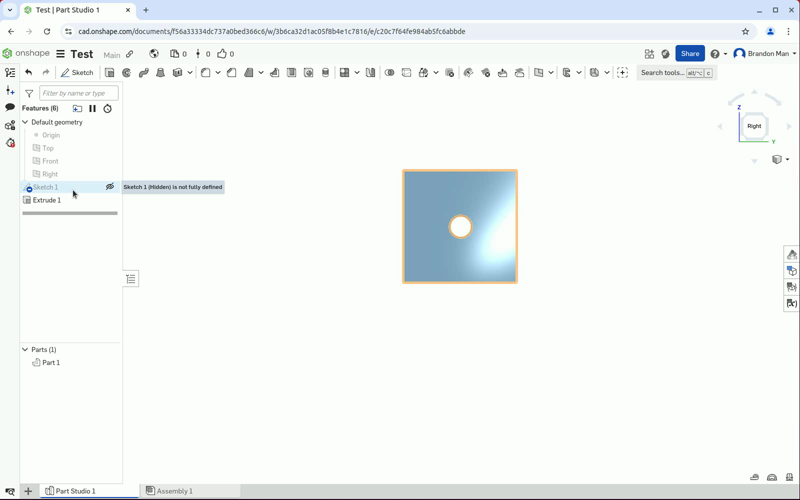
click(73, 189)
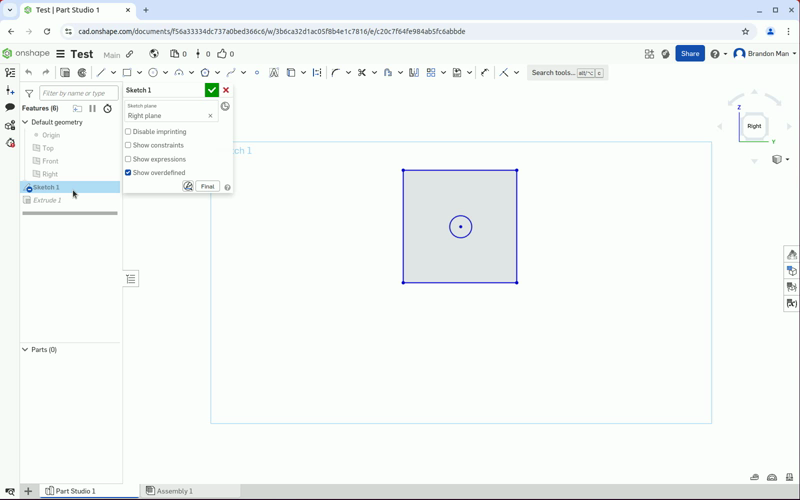
mouse_move(229, 92)
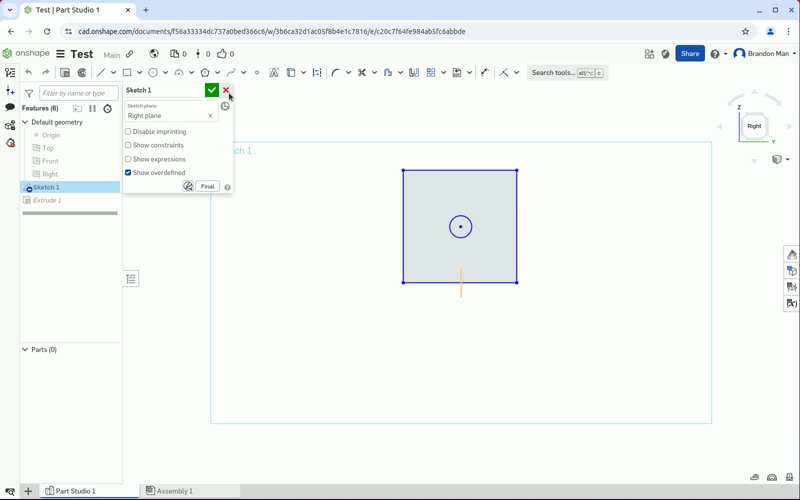
click(229, 92)
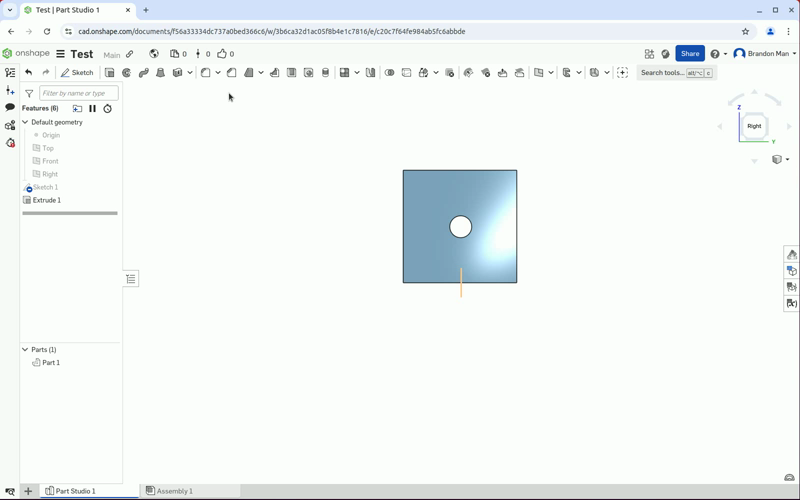
mouse_move(73, 352)
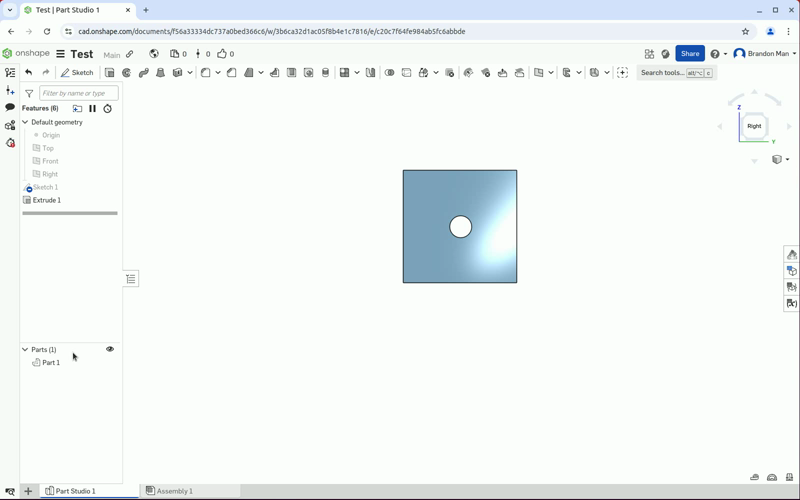
key(y)
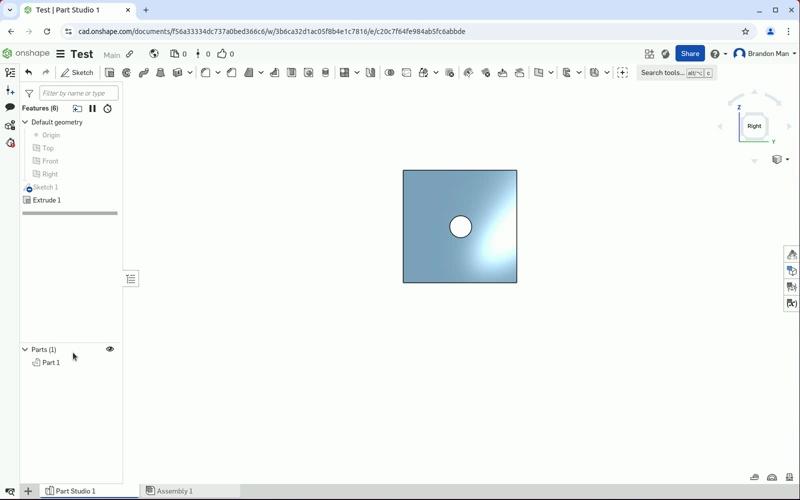
key(shift+p)
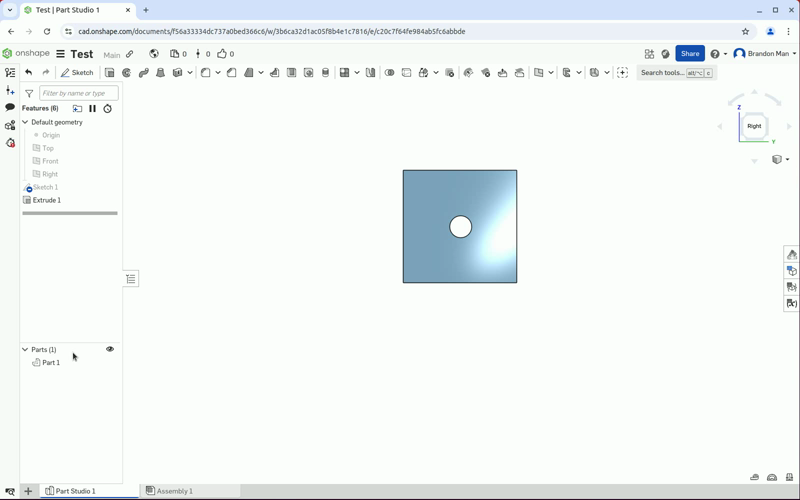
key(space)
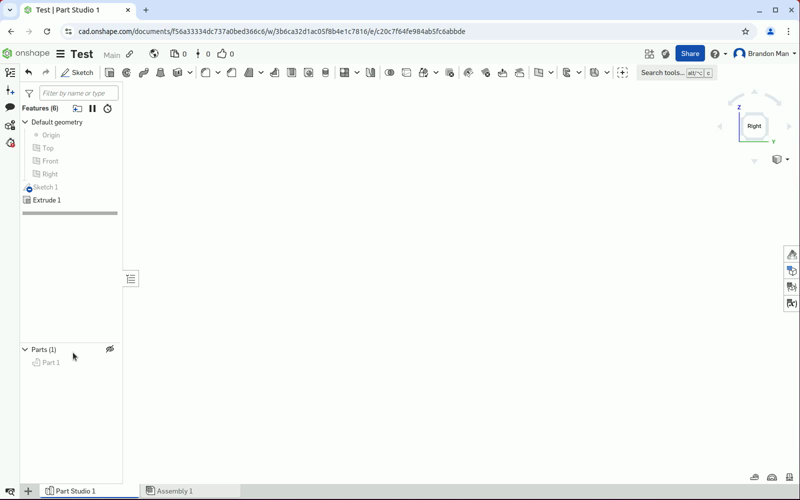
key_down(shift)
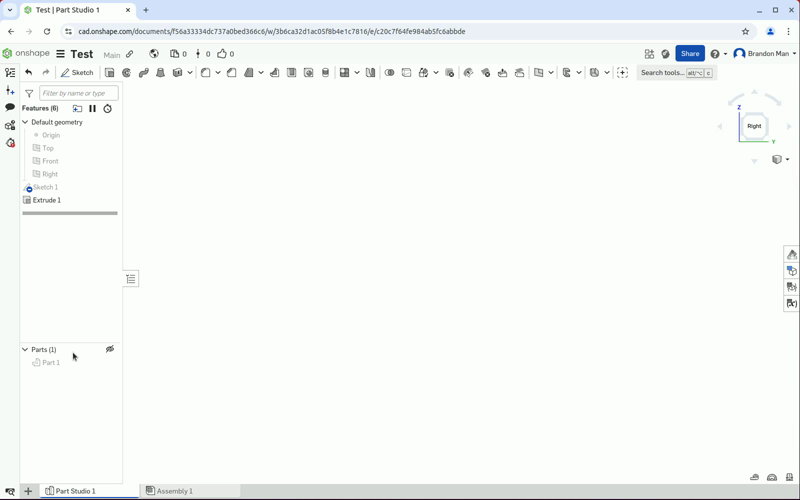
key(right)
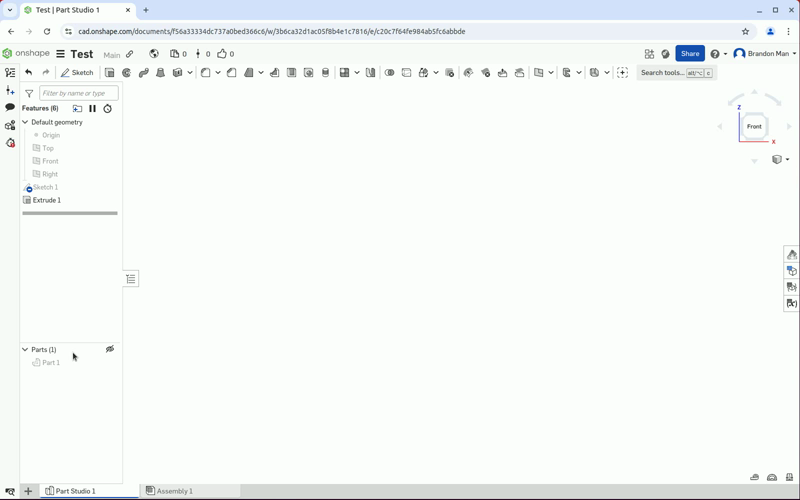
key_up(shift)
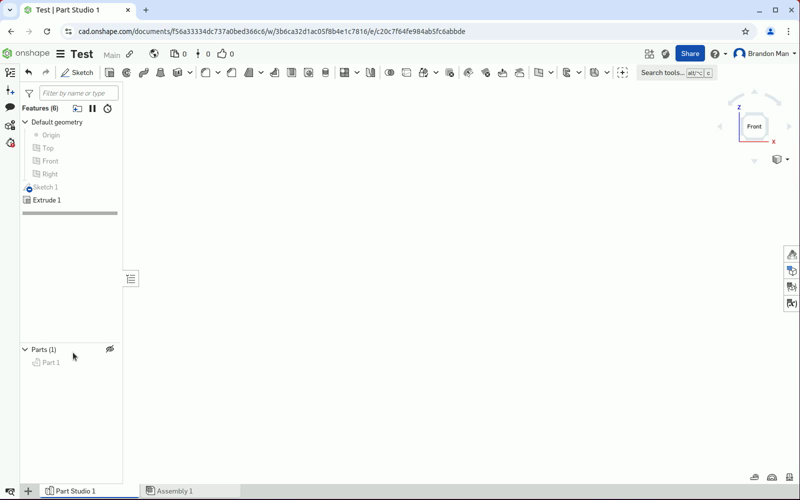
mouse_move(73, 352)
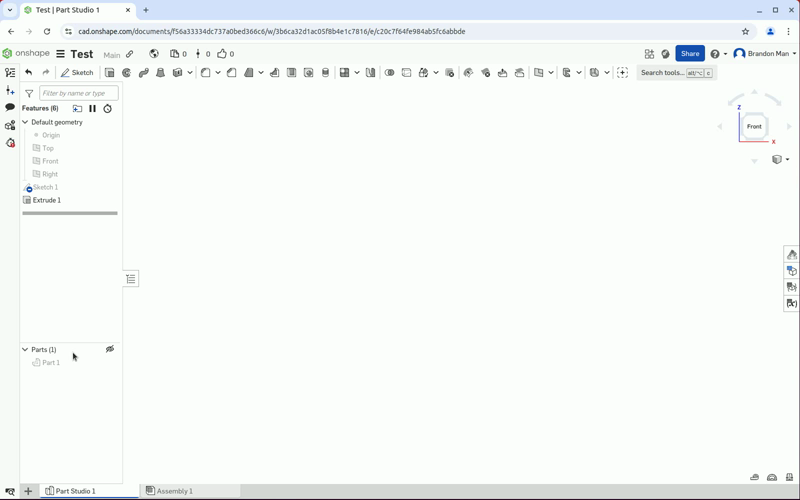
key(shift+y)
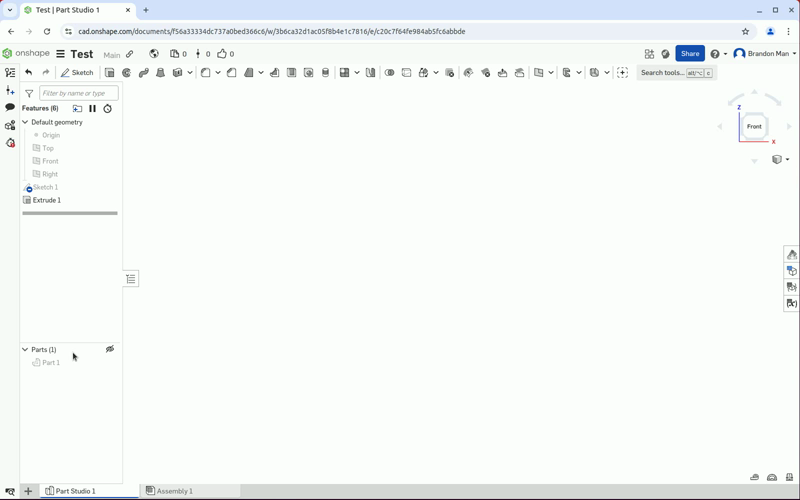
key(shift+s)
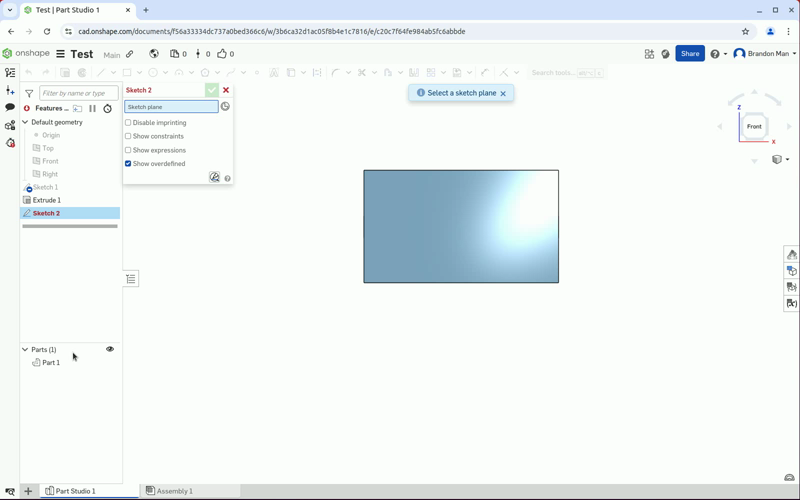
mouse_move(73, 163)
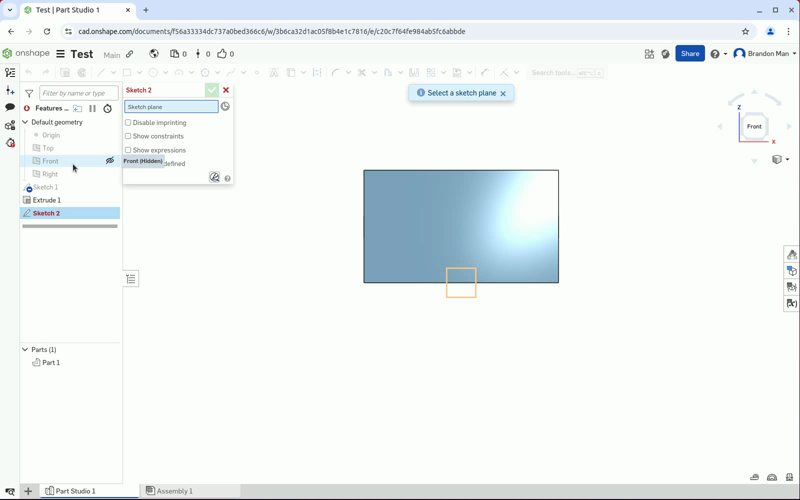
click(73, 163)
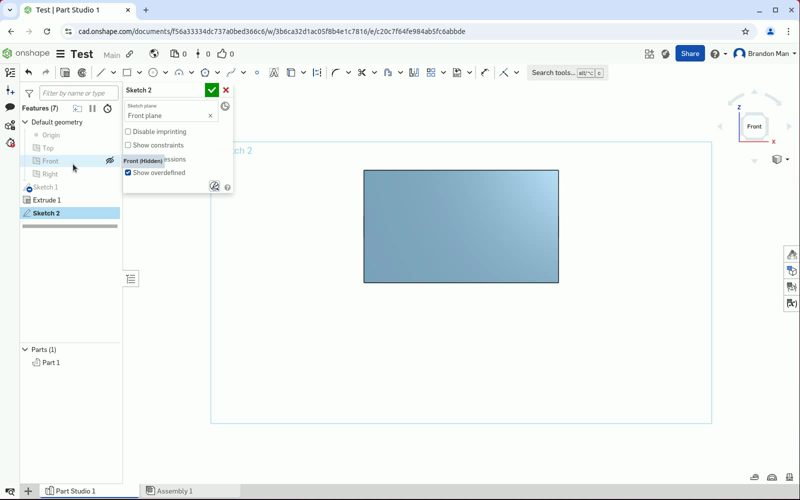
mouse_move(73, 352)
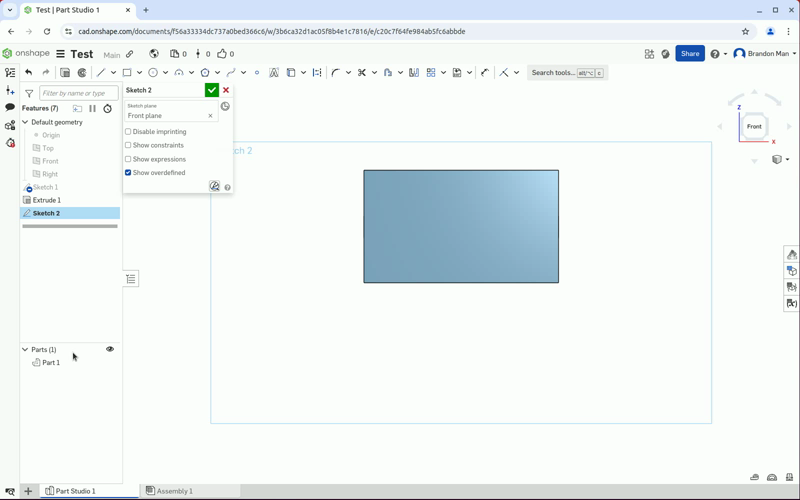
key(y)
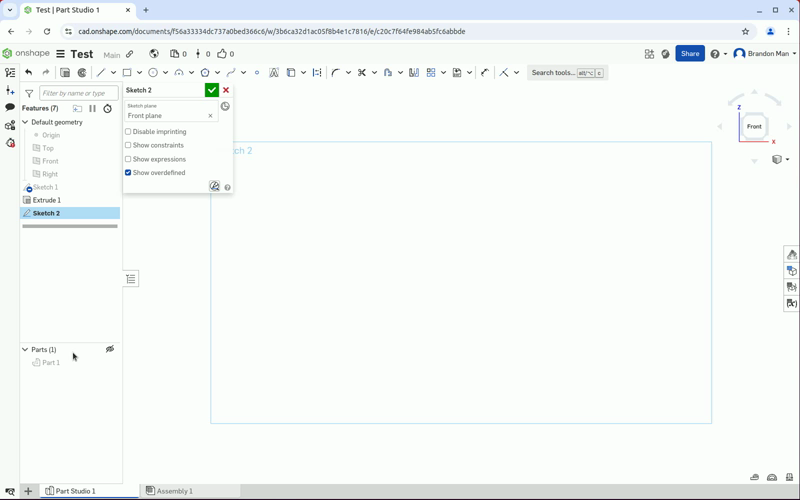
key(l)
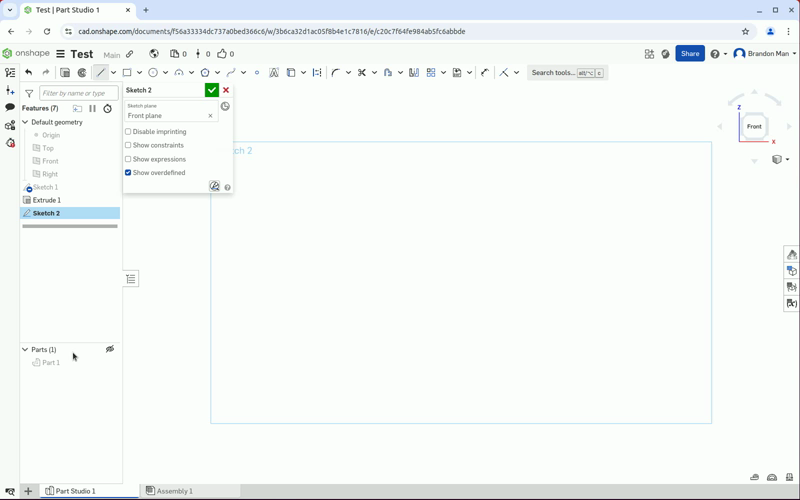
key_down(shift)
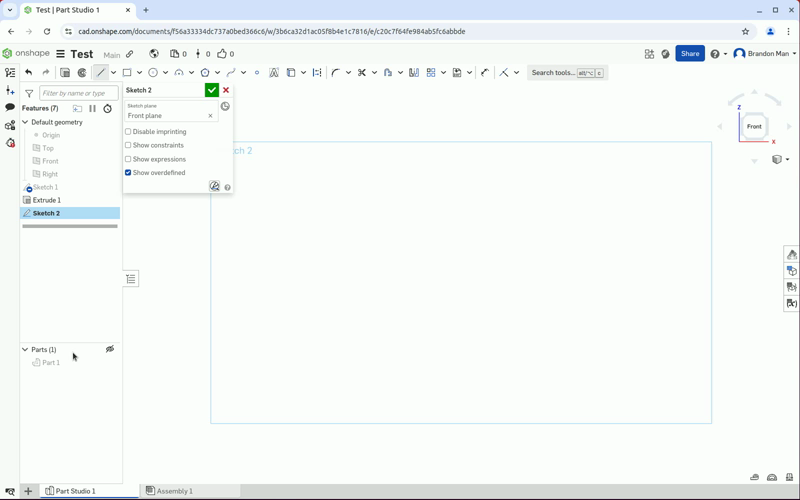
mouse_move(429, 210)
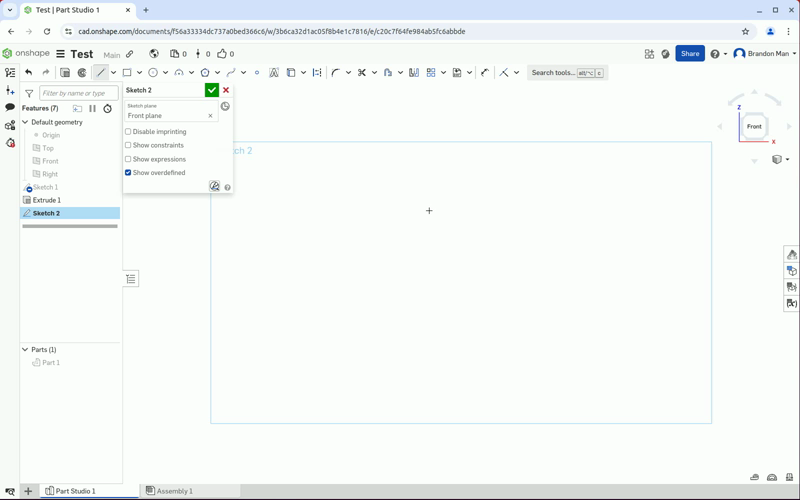
click(429, 210)
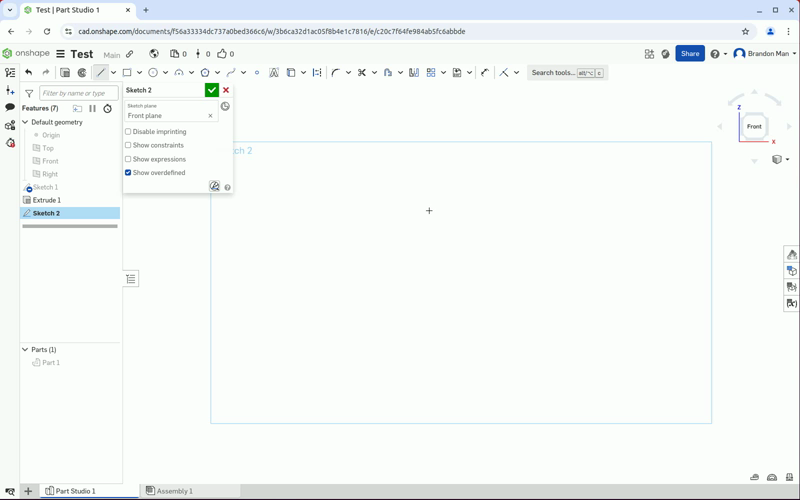
key_up(shift)
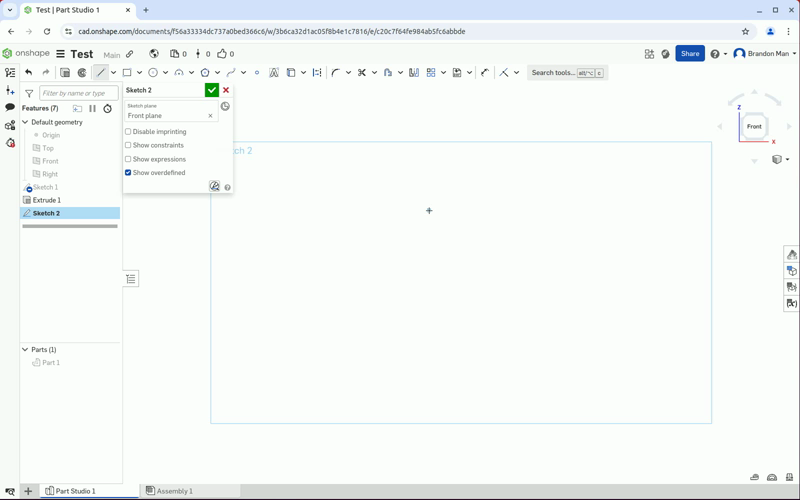
key_down(shift)
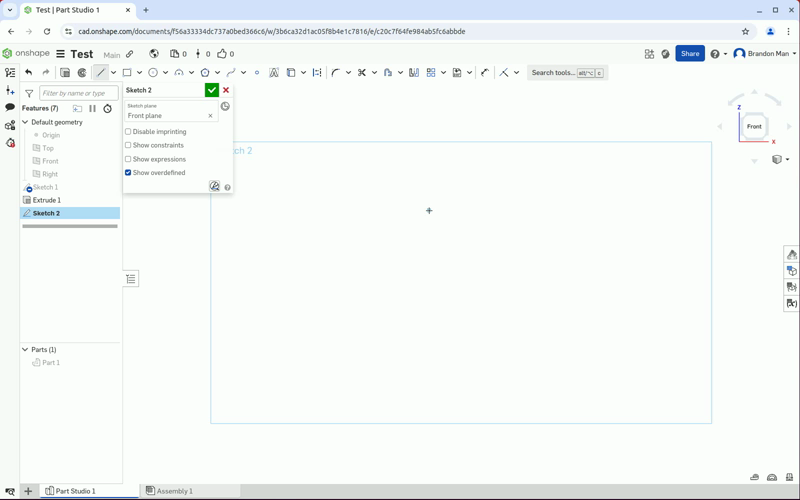
mouse_move(492, 210)
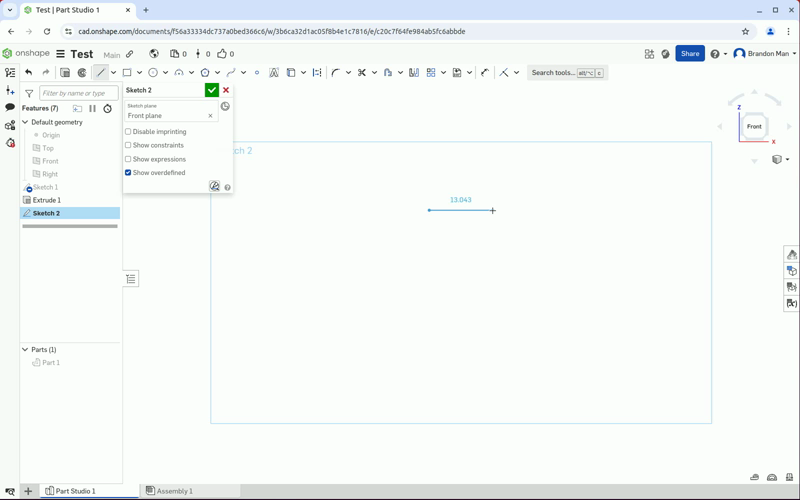
click(492, 210)
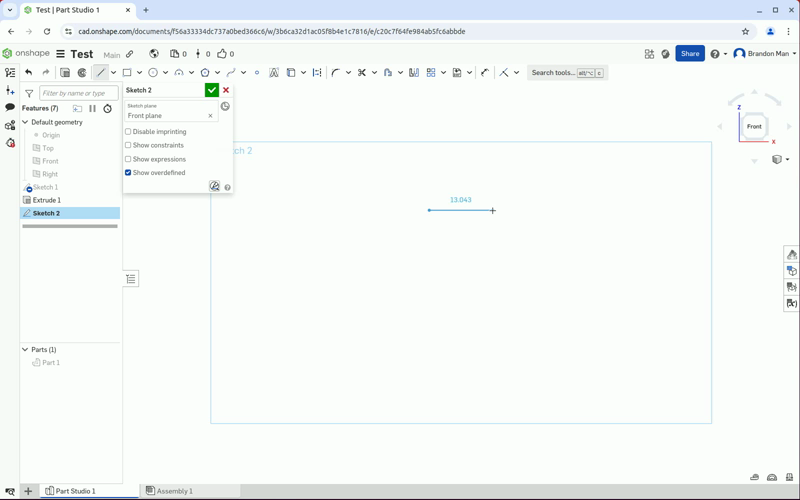
key_up(shift)
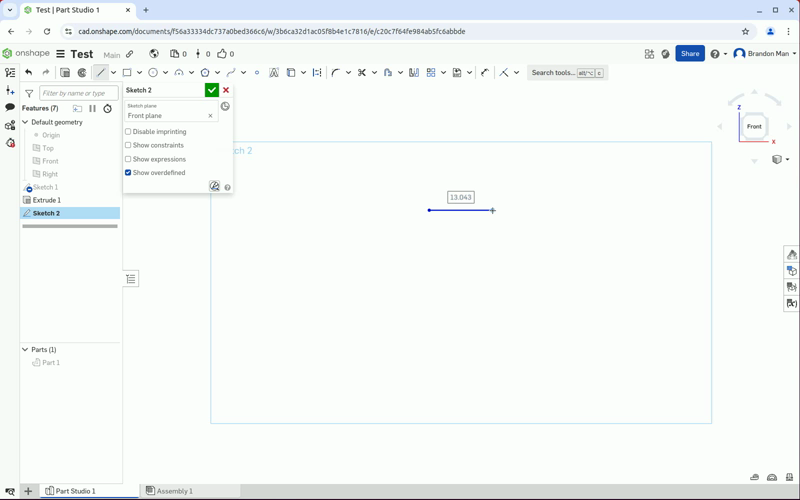
key_down(shift)
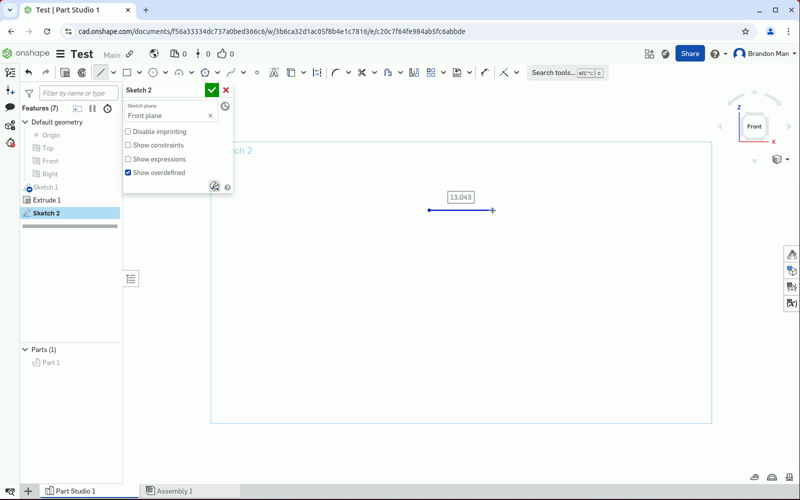
mouse_move(522, 210)
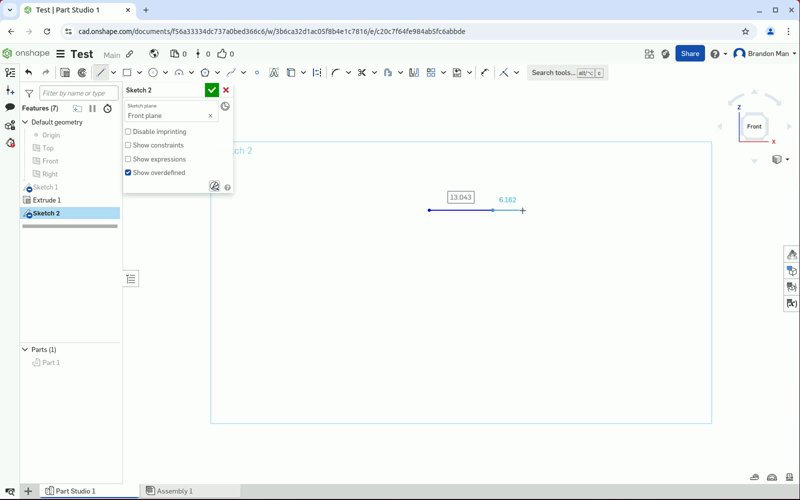
mouse_move(492, 170)
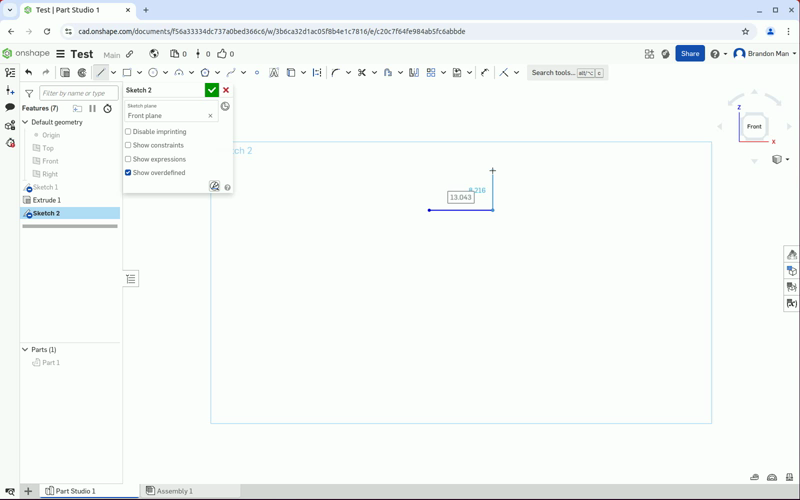
click(492, 170)
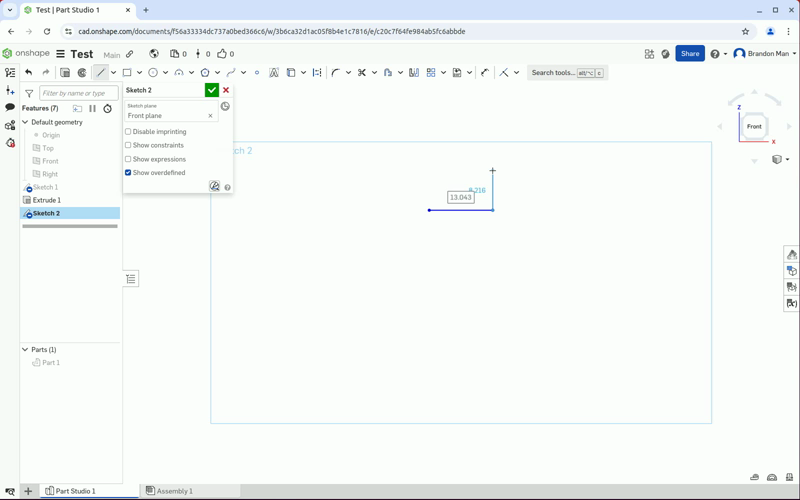
key_up(shift)
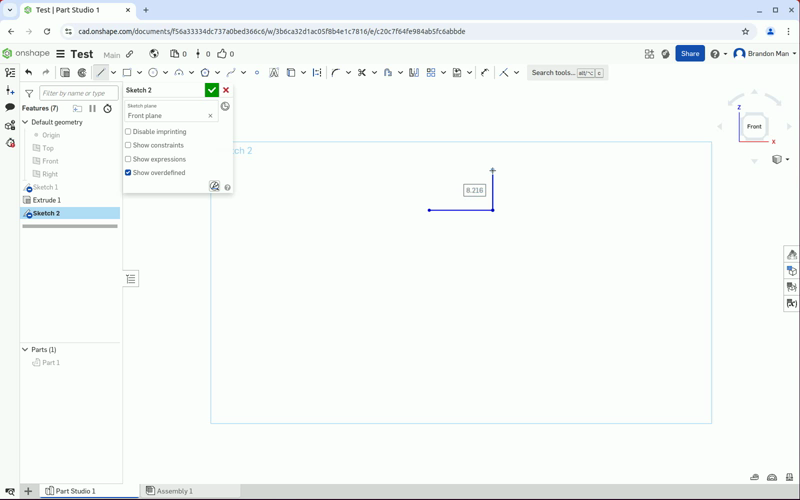
key_down(shift)
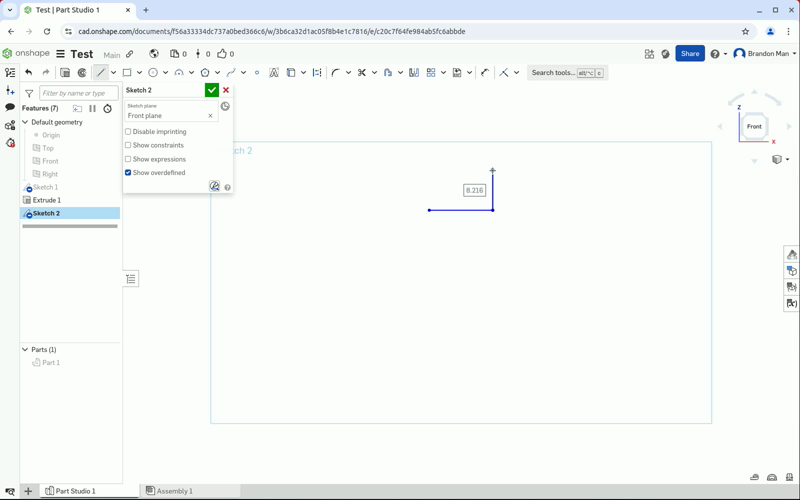
mouse_move(429, 170)
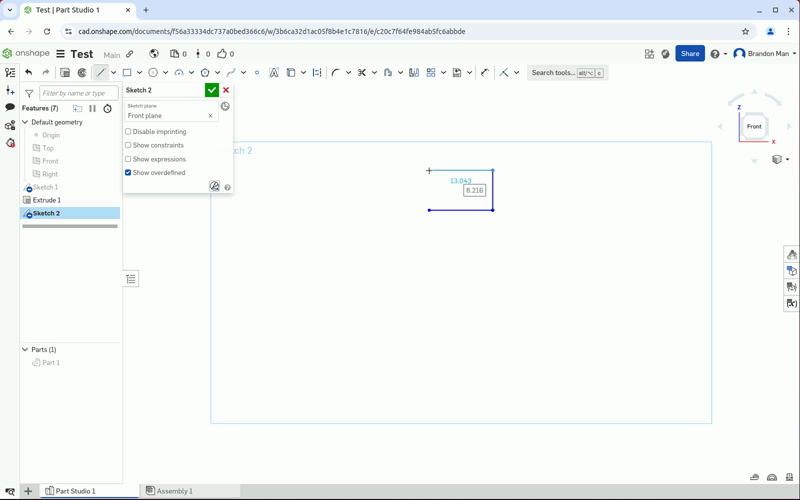
click(429, 170)
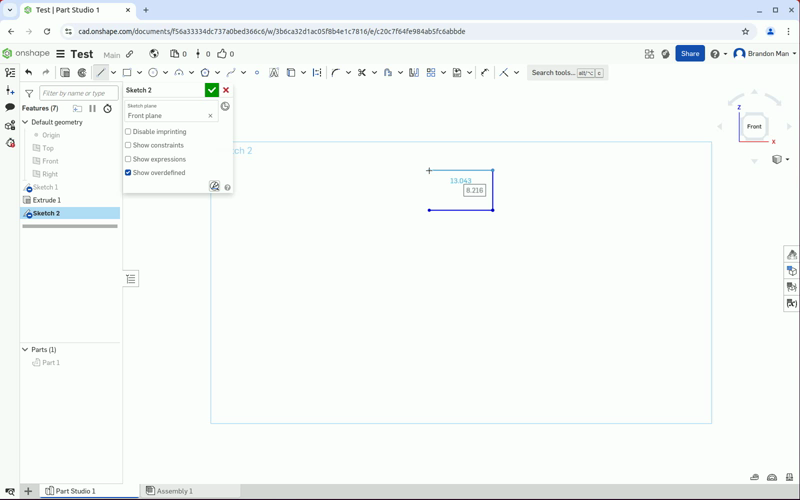
key_up(shift)
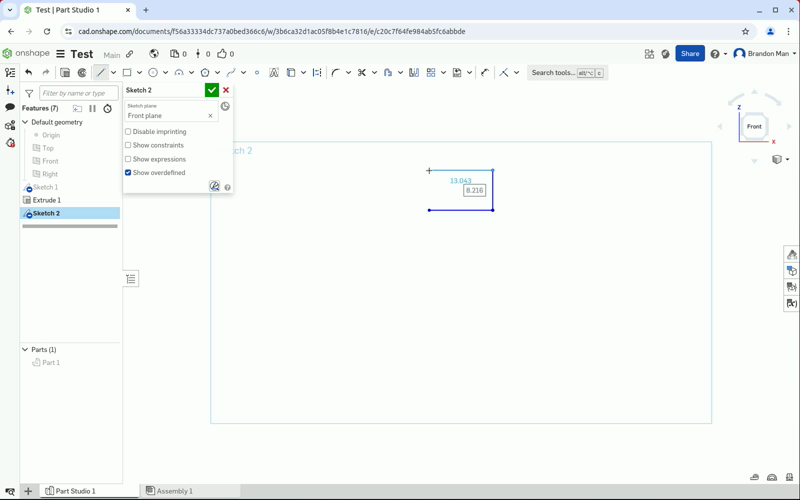
mouse_move(459, 170)
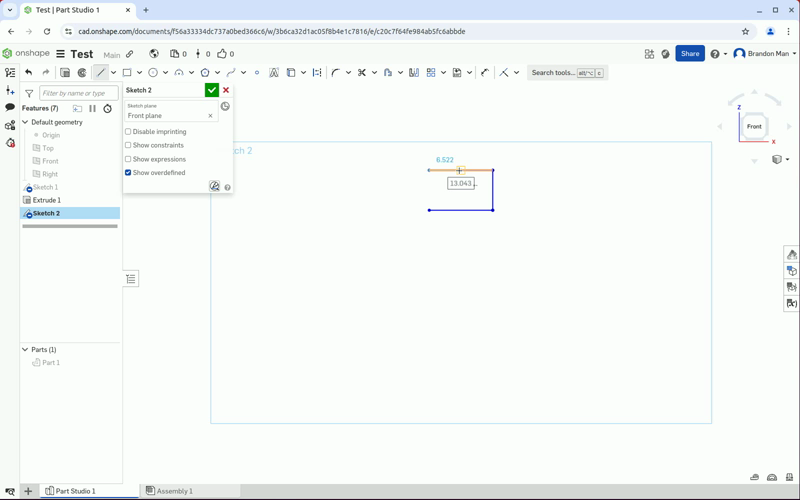
key_down(shift)
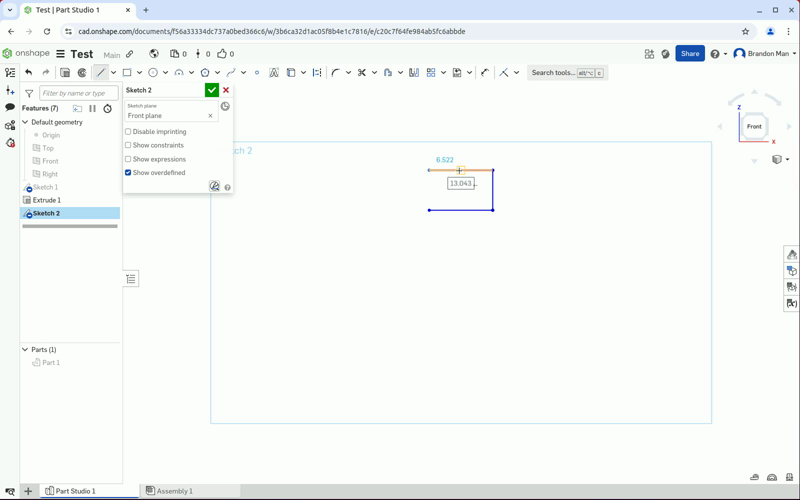
mouse_move(429, 210)
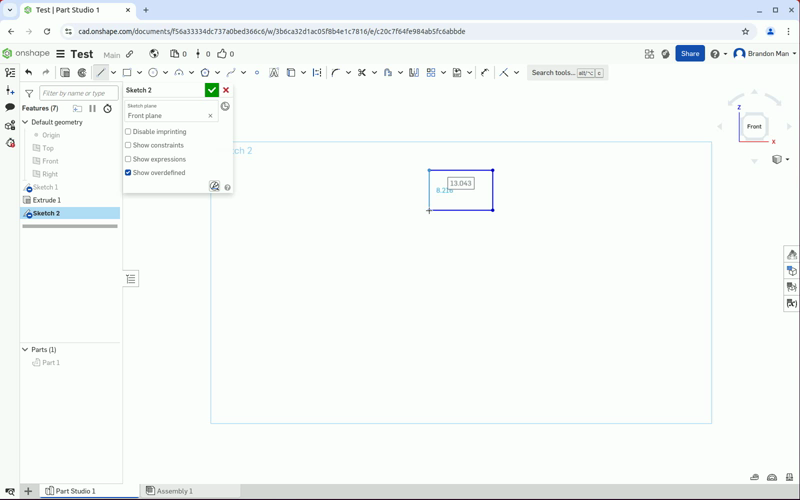
key_up(shift)
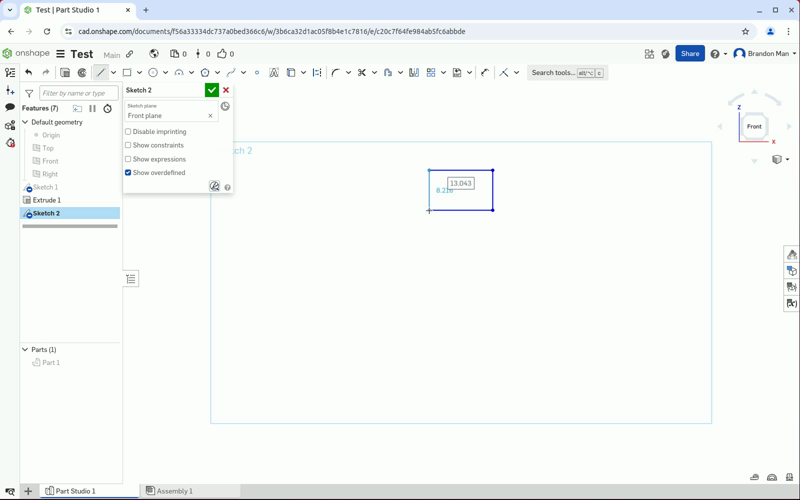
click(429, 210)
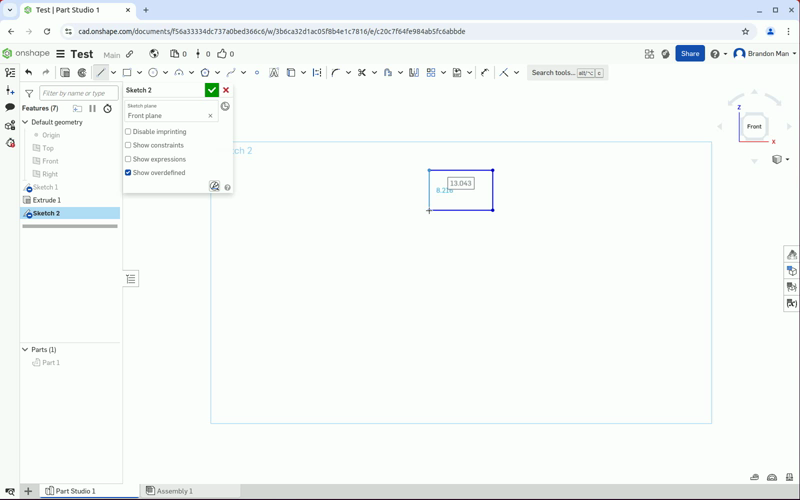
key(esc)
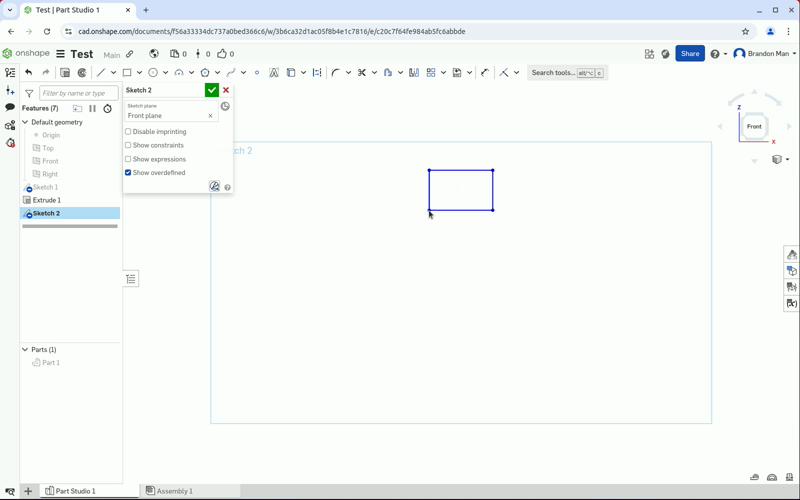
mouse_move(485, 199)
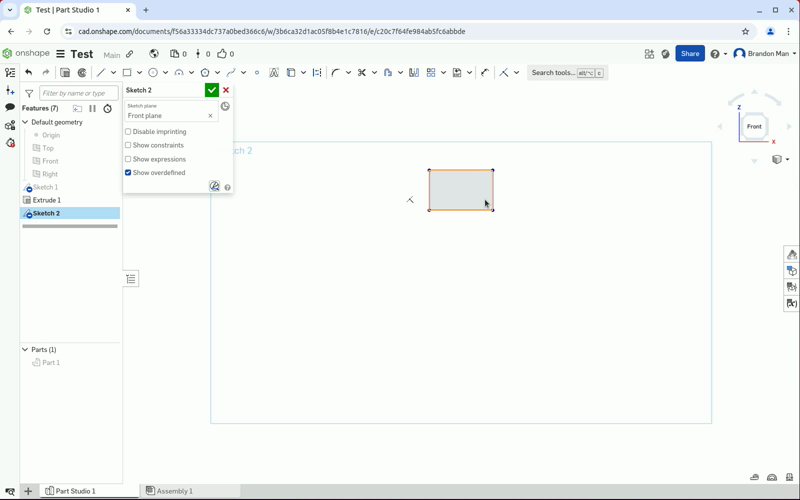
click(485, 199)
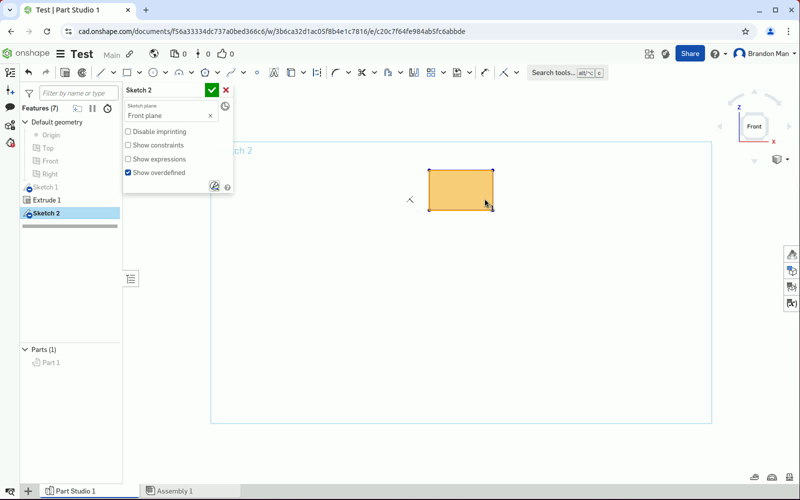
mouse_move(73, 352)
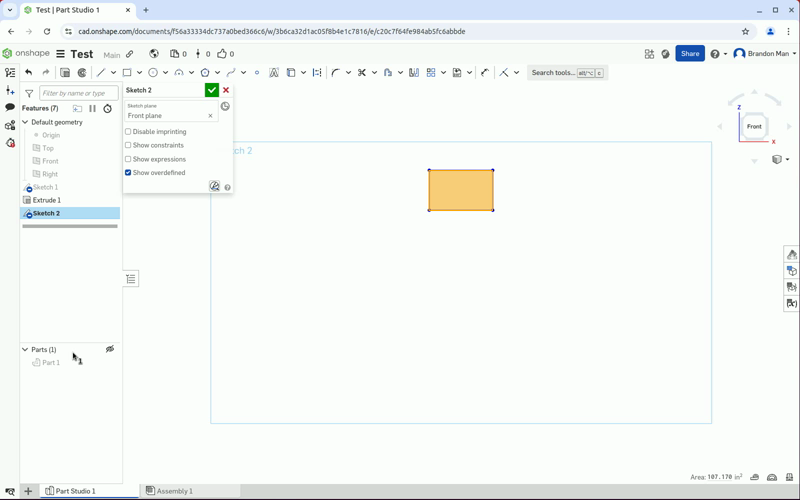
key(shift+y)
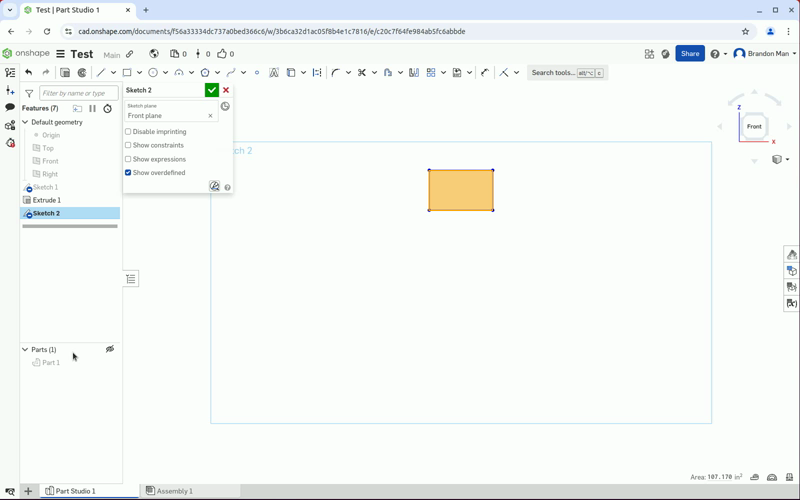
key(shift+e)
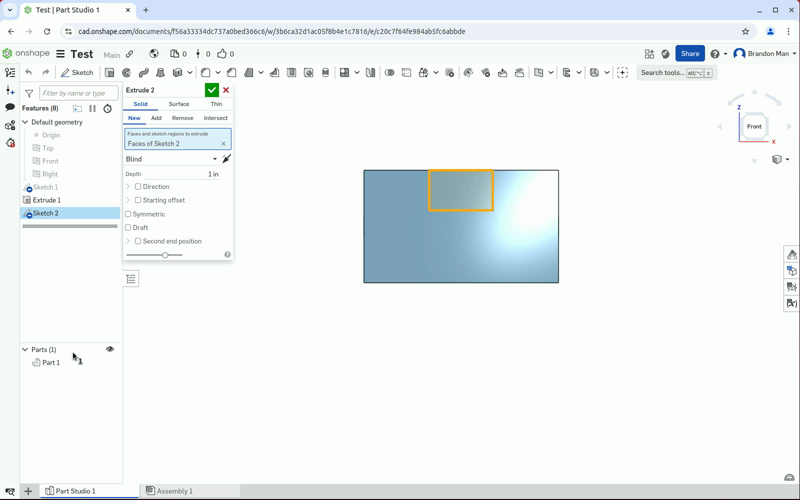
mouse_move(143, 106)
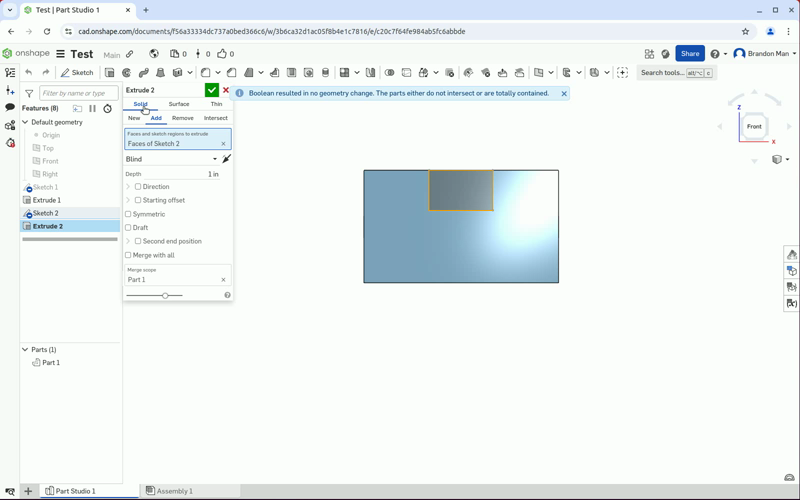
click(143, 106)
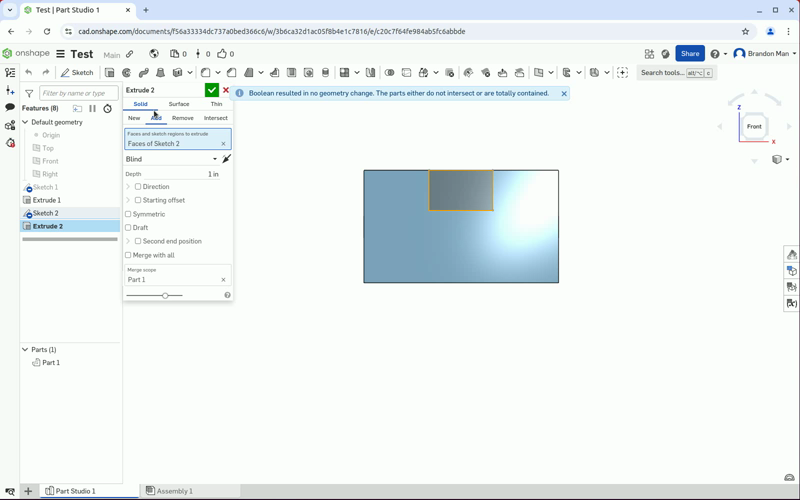
mouse_move(186, 120)
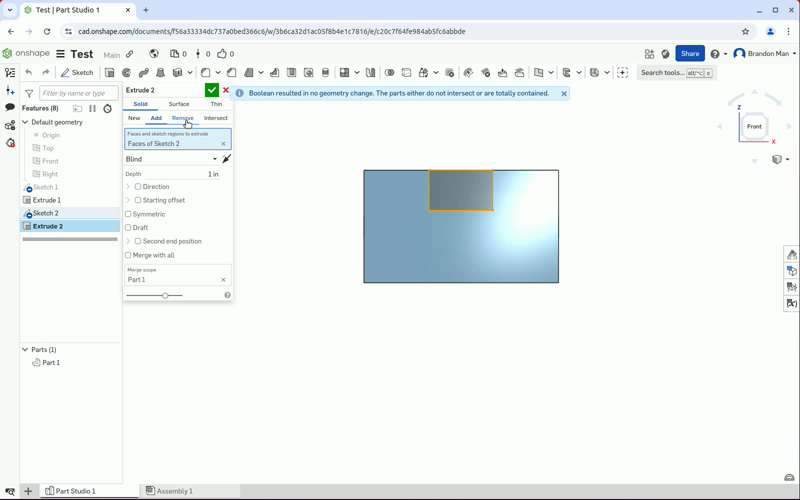
click(186, 120)
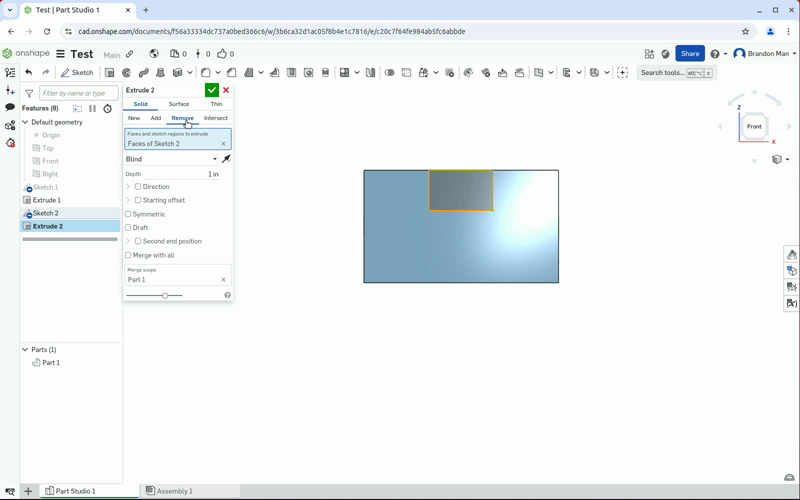
key(tab, 4)
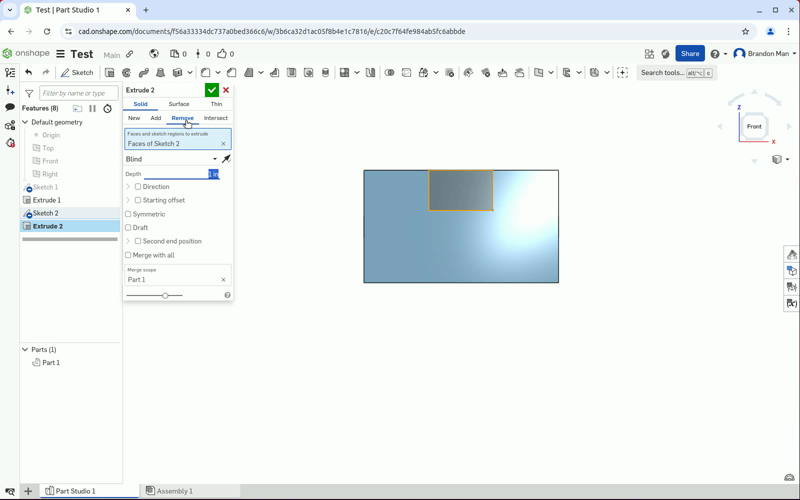
text(23.59)
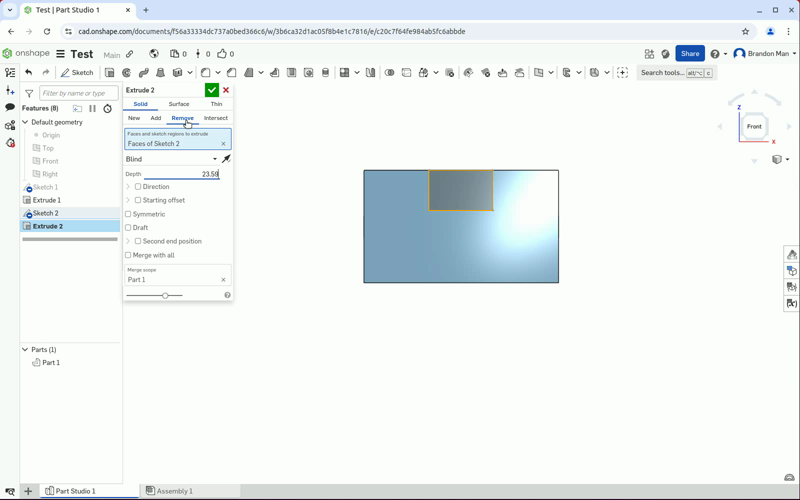
key(tab, 3)
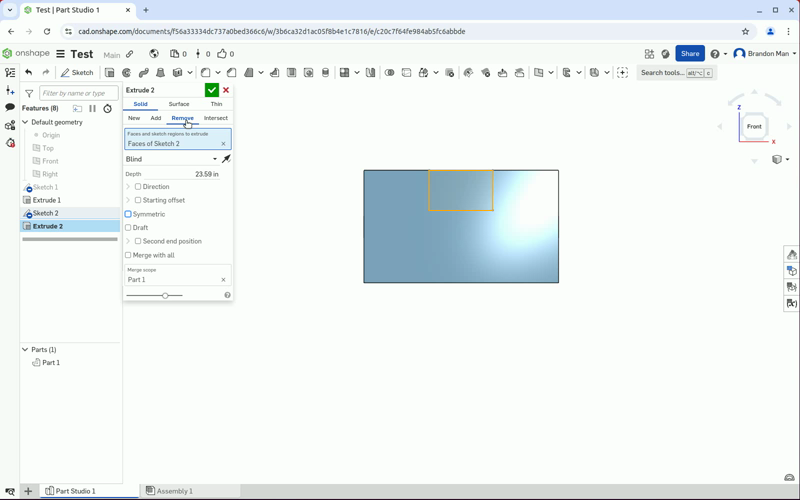
key(space)
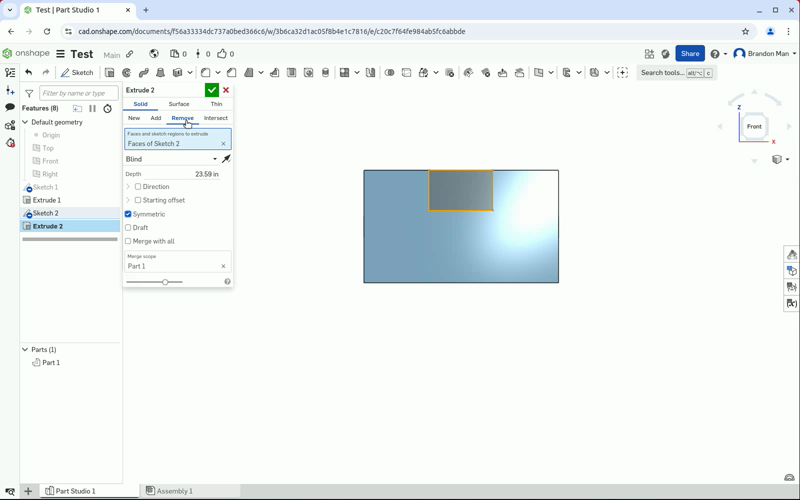
key(tab, 2)
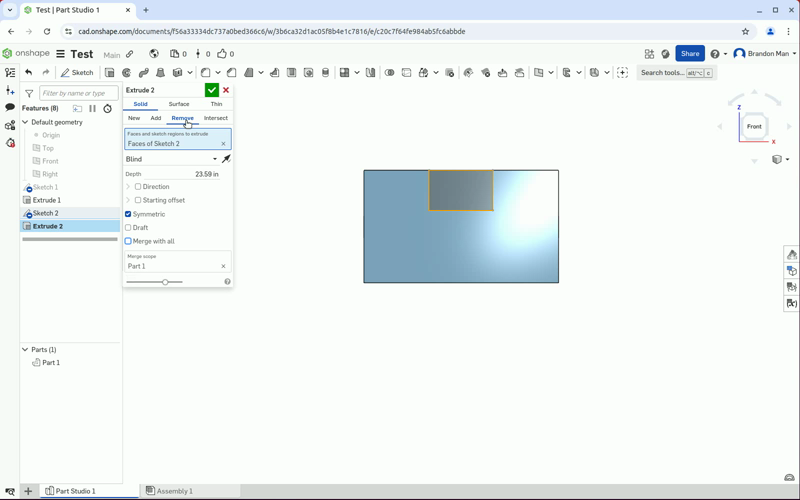
key(space)
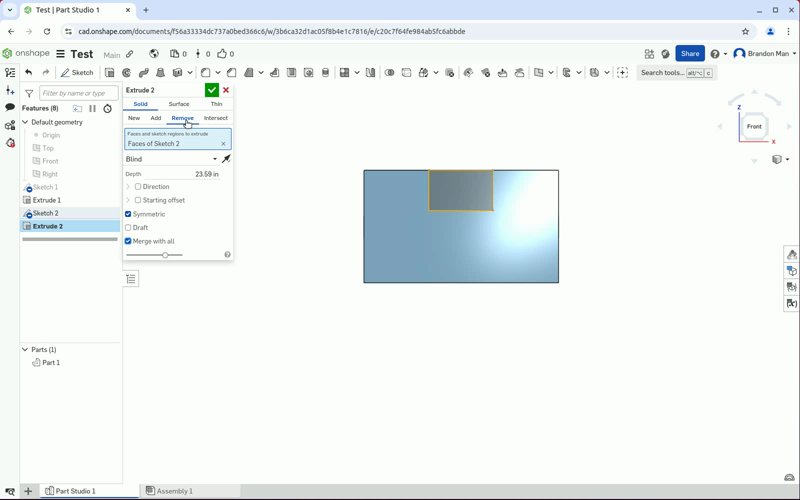
key(enter)
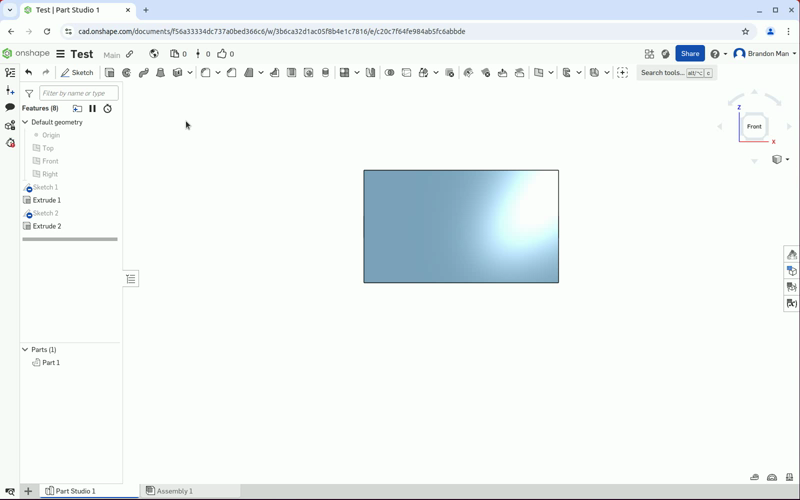
key(shift+h)
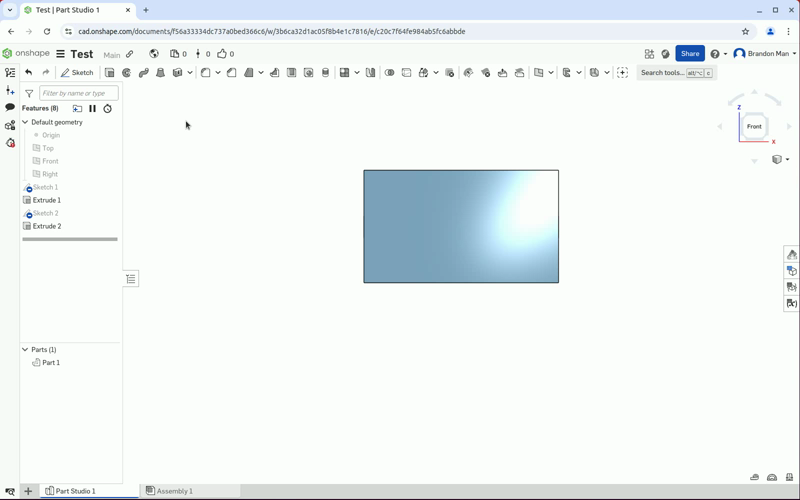
key(shift+h)
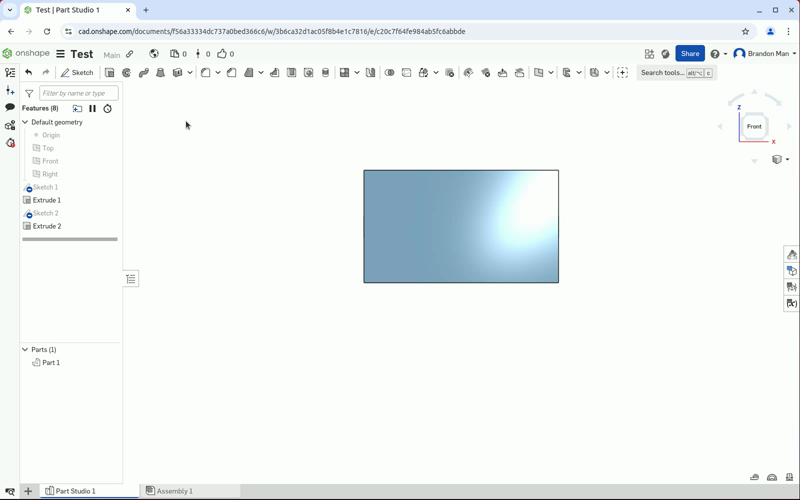
mouse_move(73, 189)
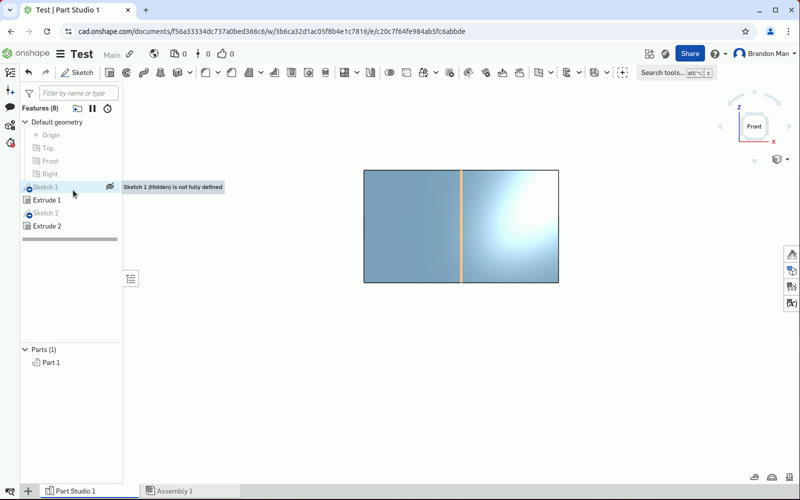
click(73, 189)
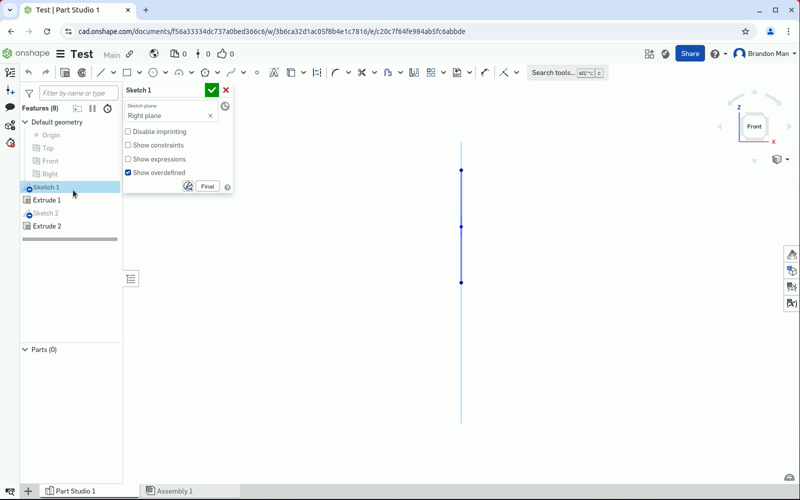
mouse_move(229, 92)
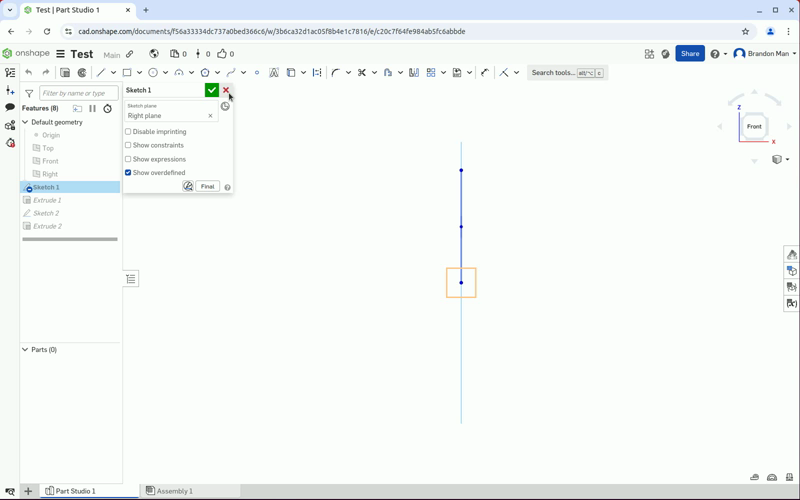
click(229, 92)
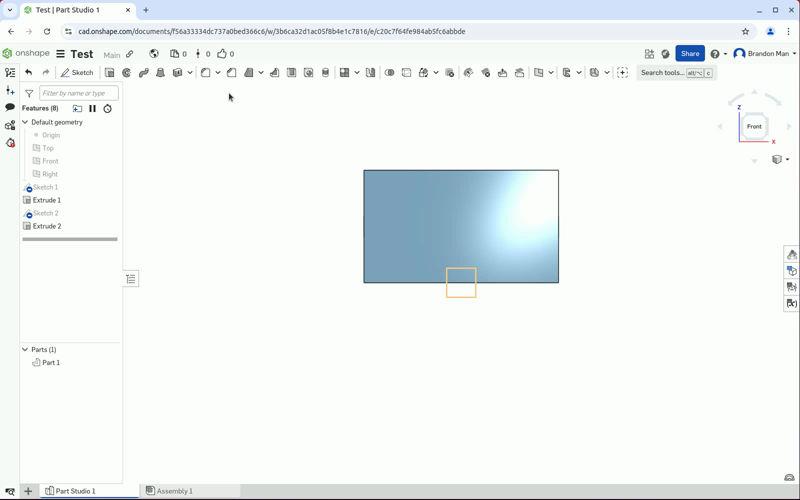
mouse_move(73, 352)
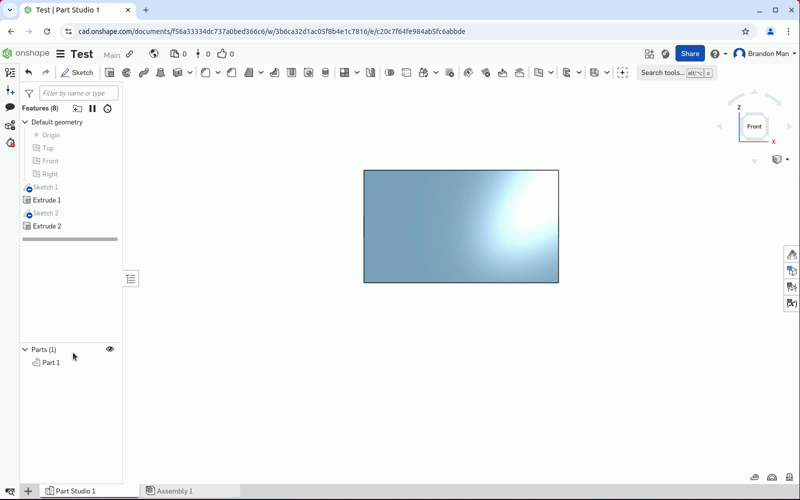
key(y)
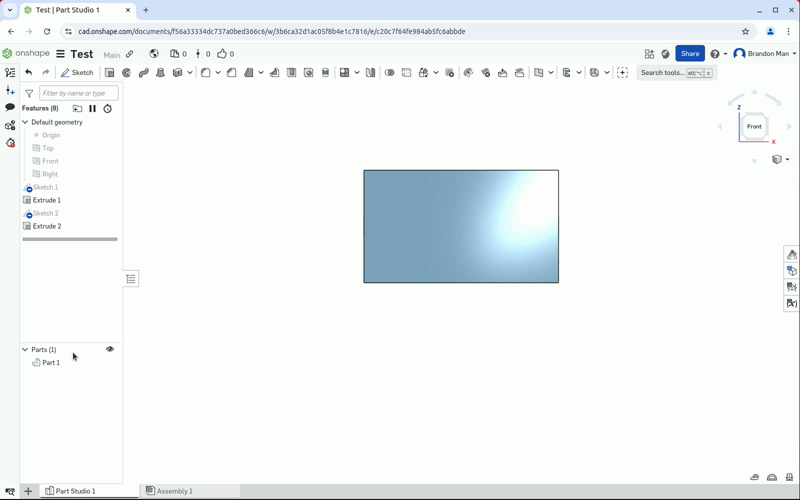
key(shift+p)
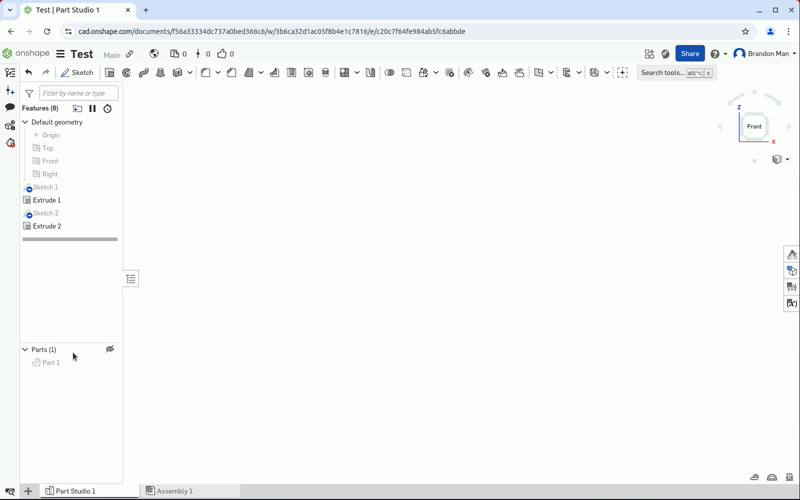
key(space)
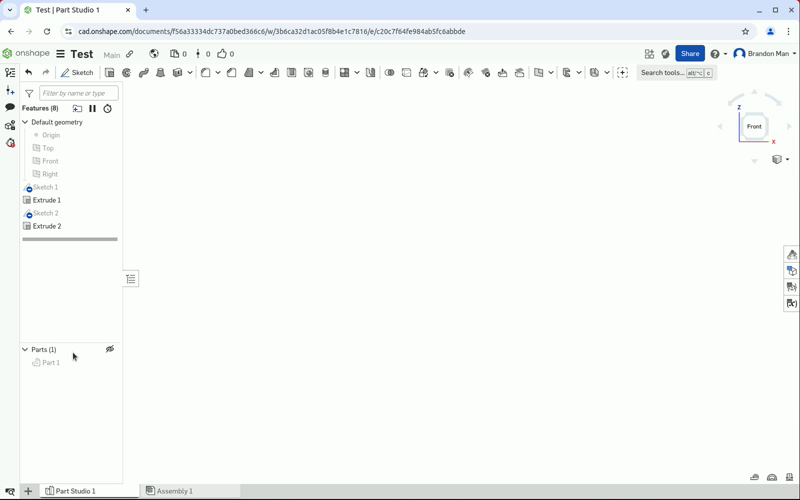
key_down(shift)
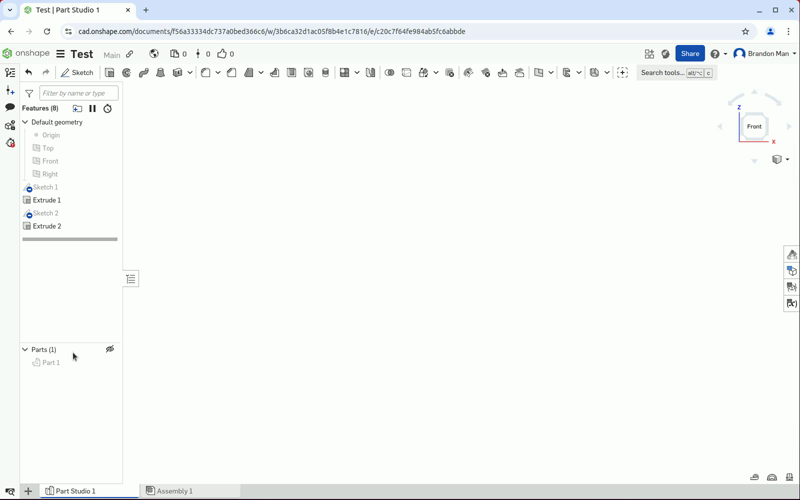
key(down)
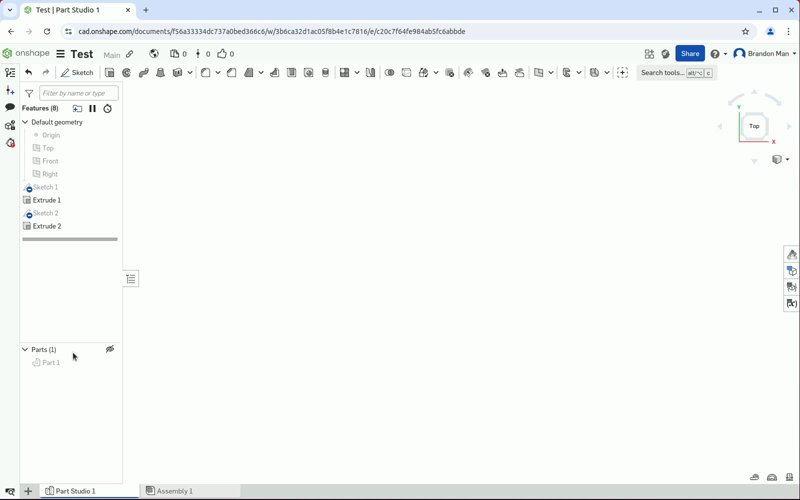
key_up(shift)
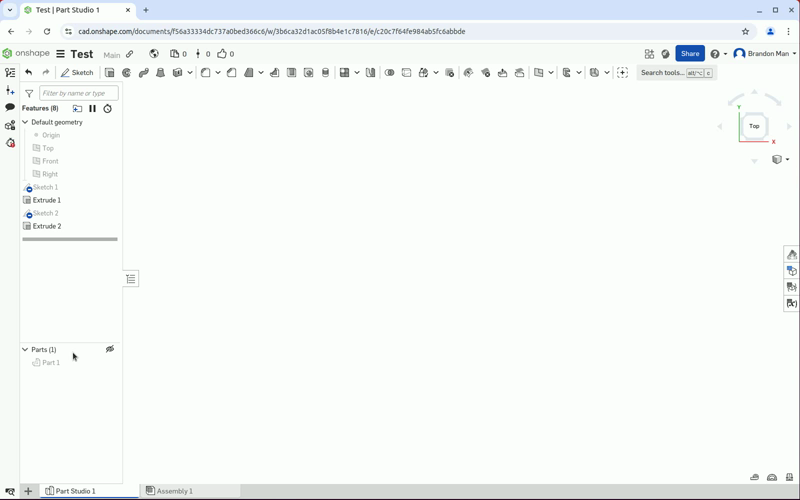
mouse_move(73, 352)
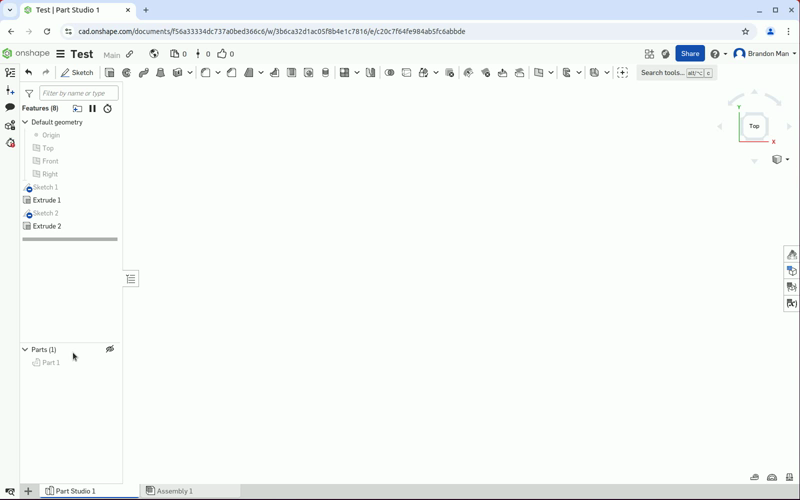
key(shift+y)
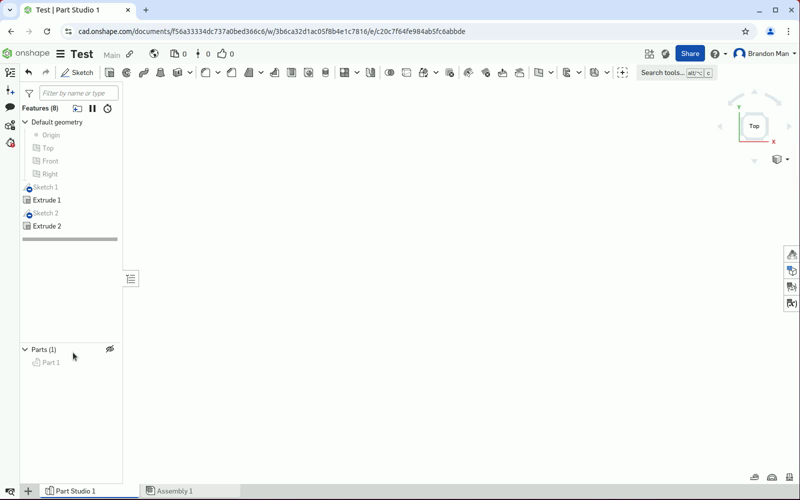
key(shift+s)
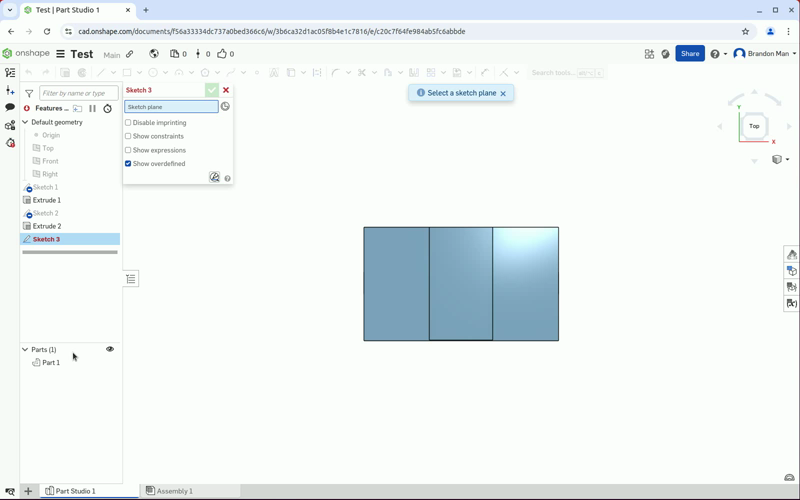
mouse_move(73, 150)
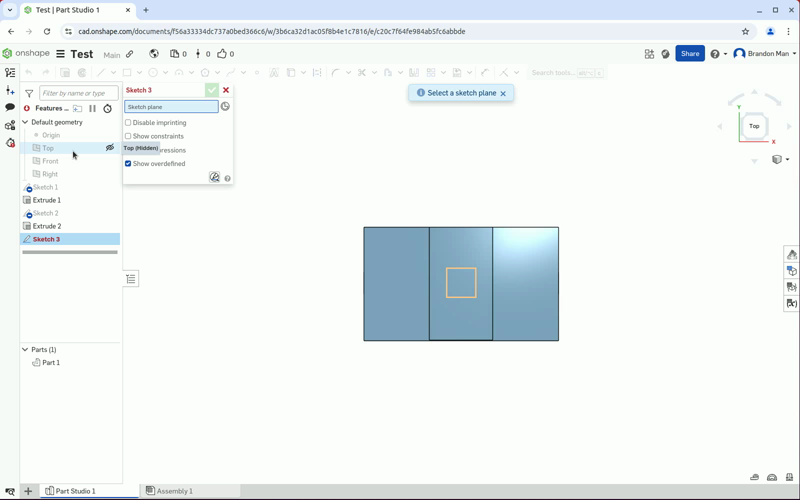
click(73, 150)
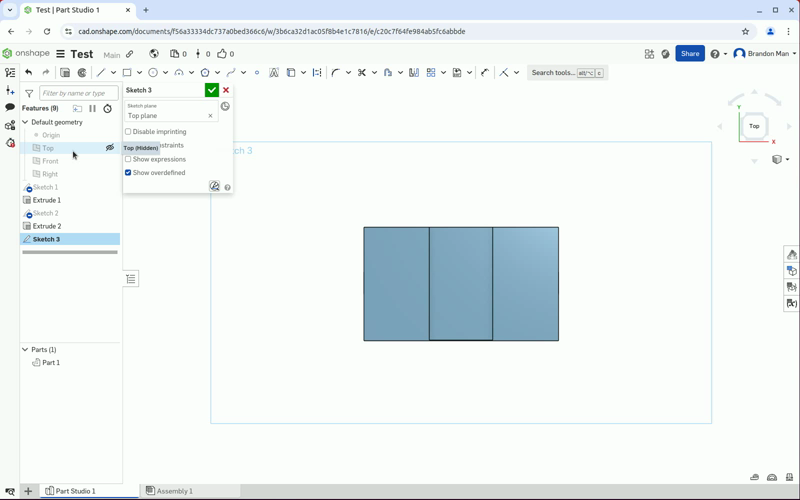
mouse_move(73, 352)
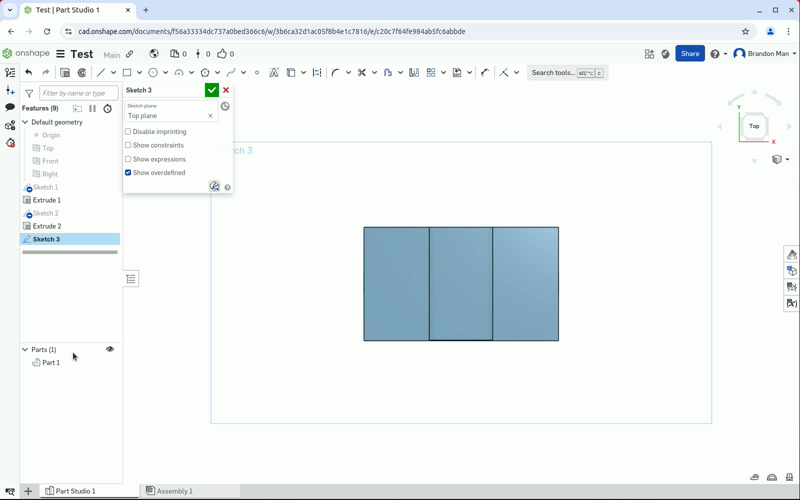
key(y)
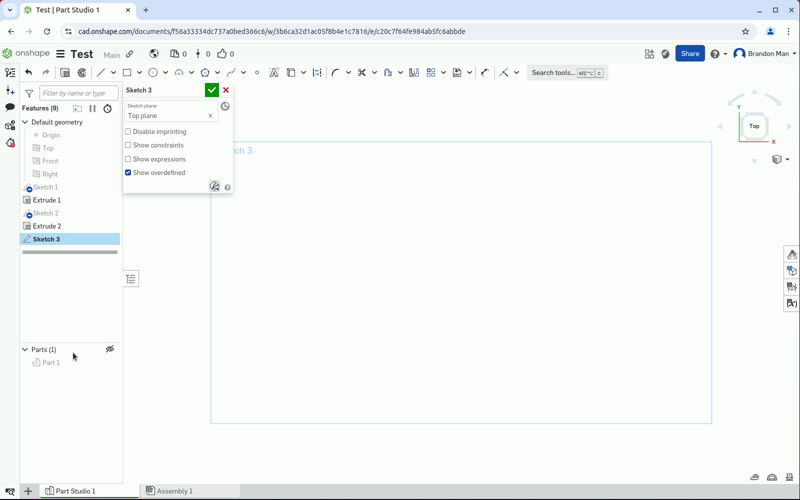
key(l)
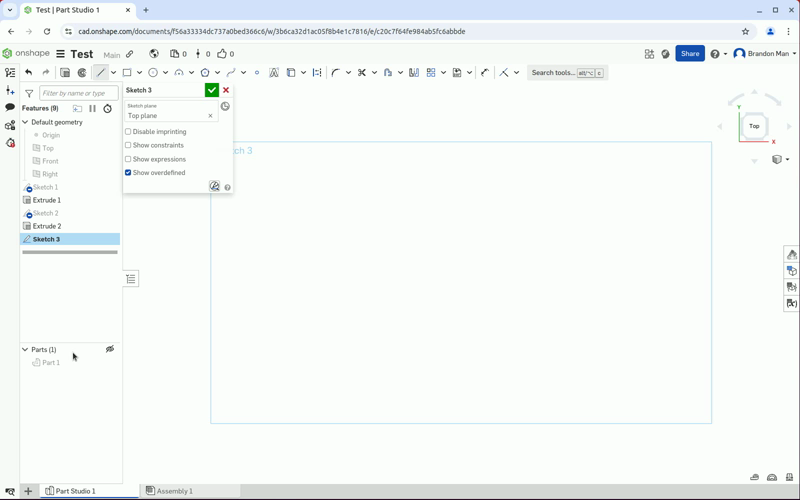
key_down(shift)
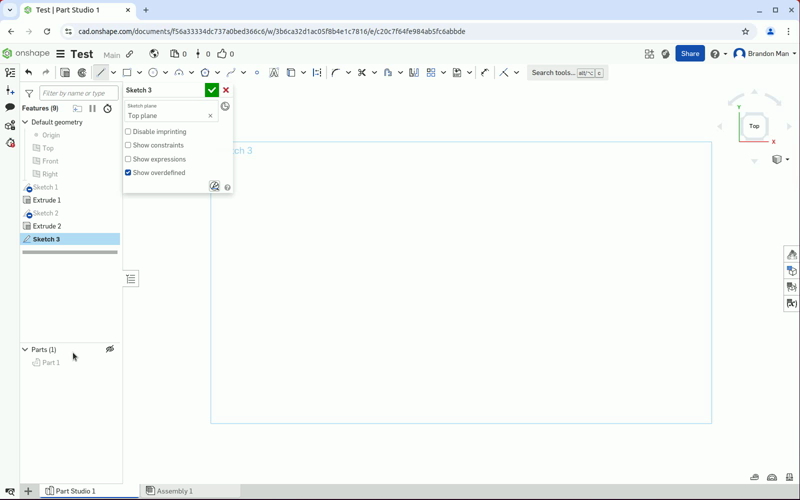
mouse_move(371, 332)
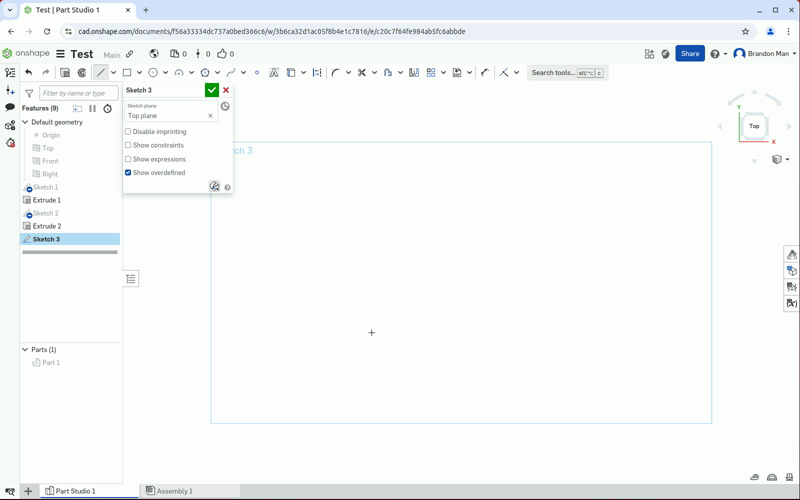
click(371, 332)
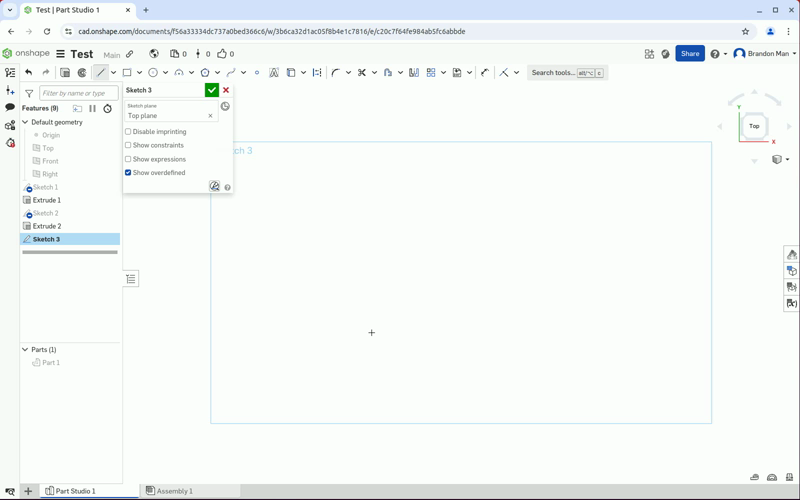
key_up(shift)
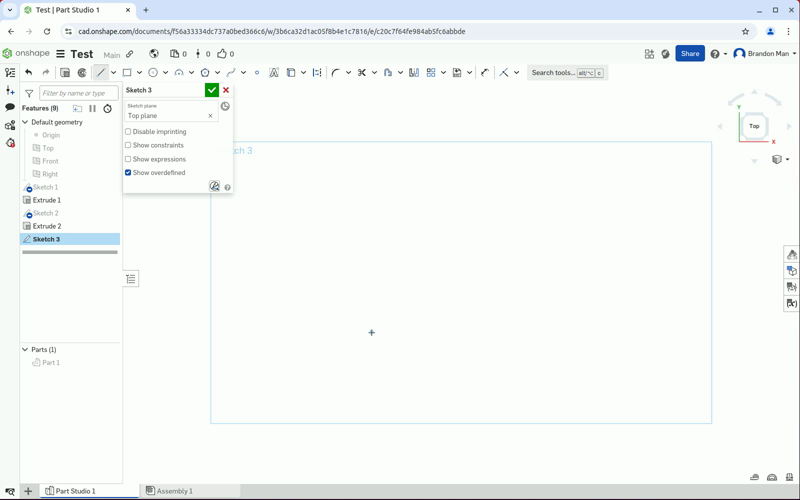
key_down(shift)
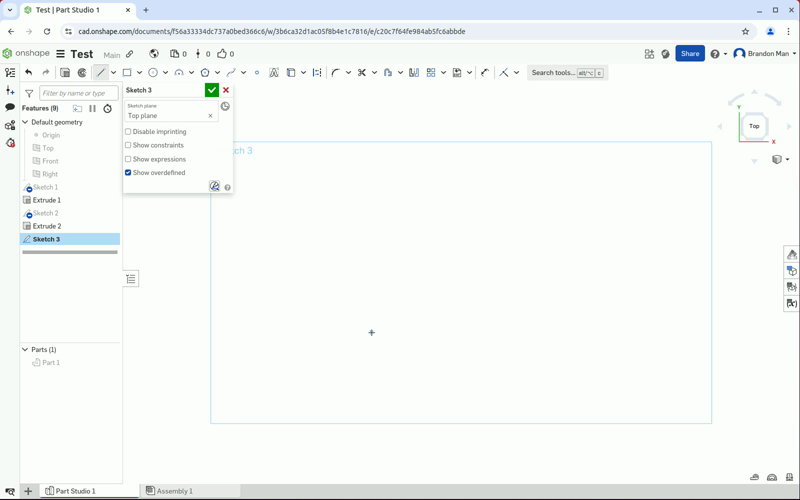
mouse_move(550, 332)
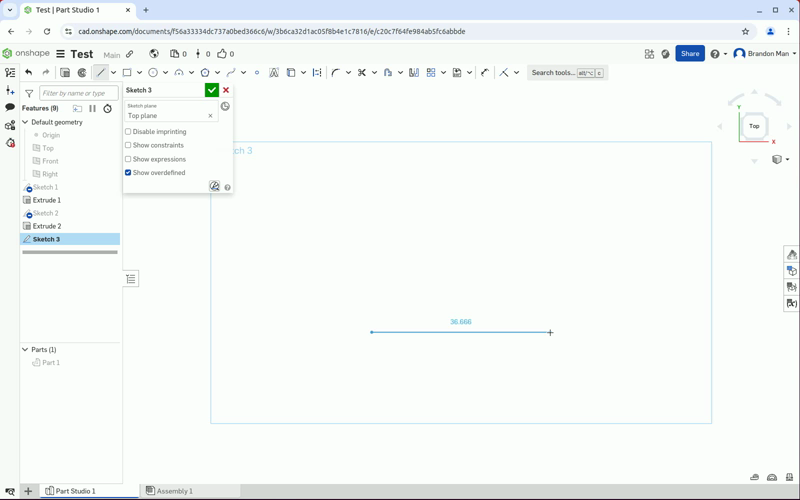
click(550, 332)
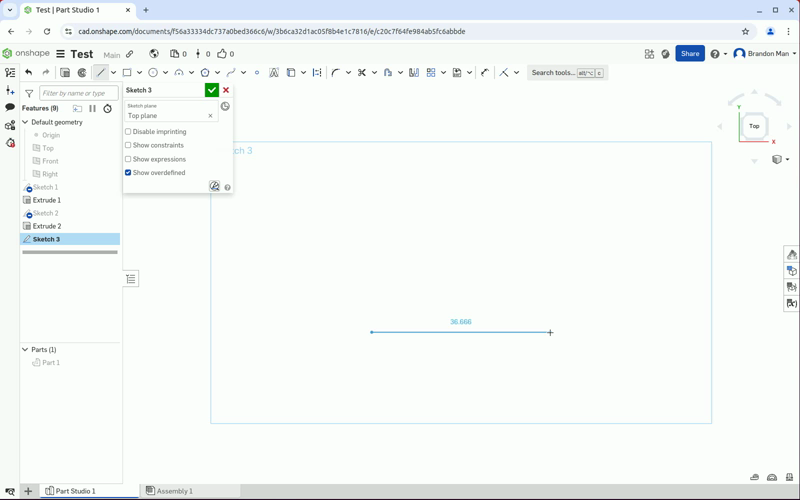
key_up(shift)
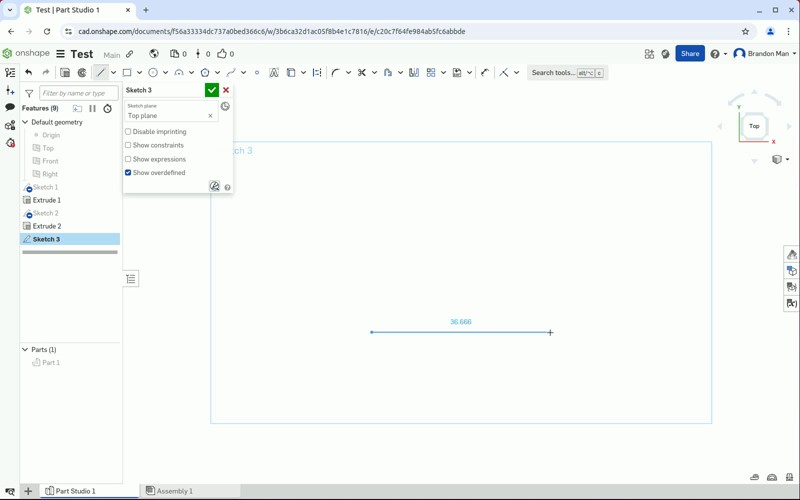
key_down(shift)
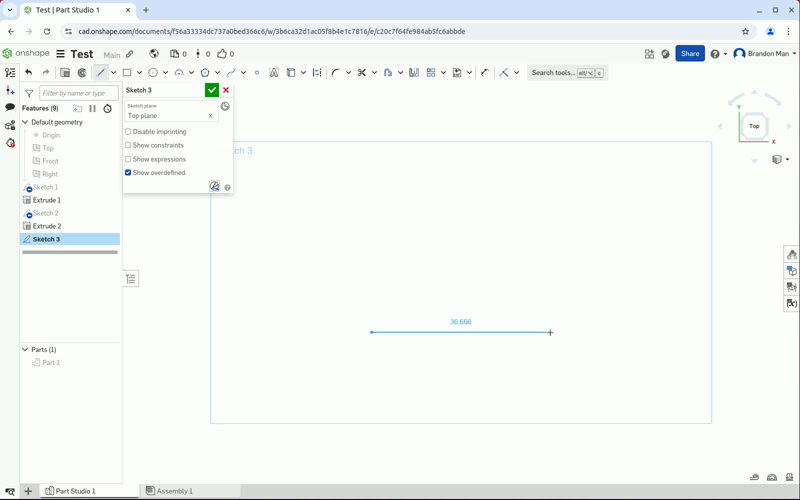
mouse_move(550, 232)
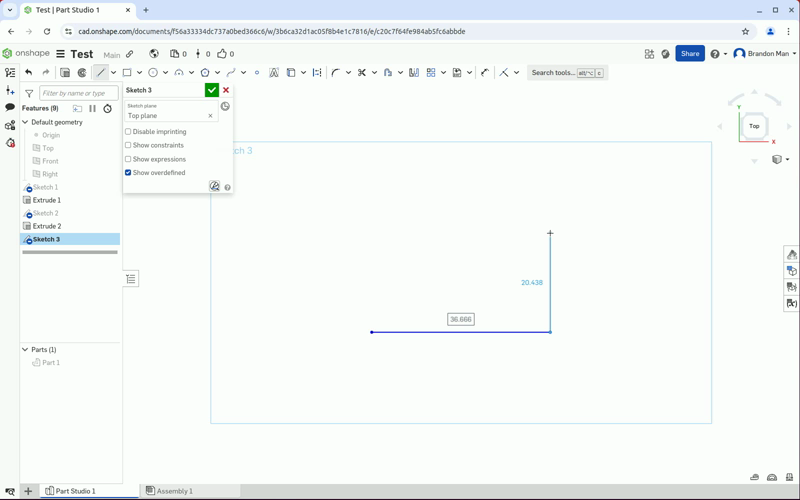
click(550, 232)
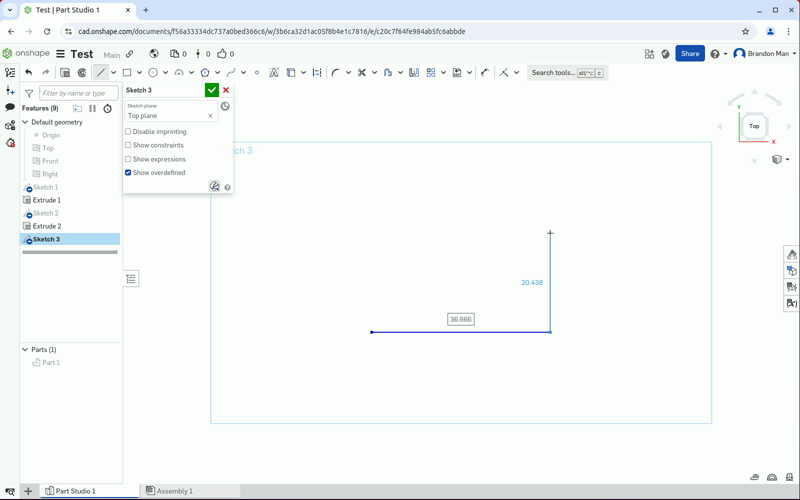
key_up(shift)
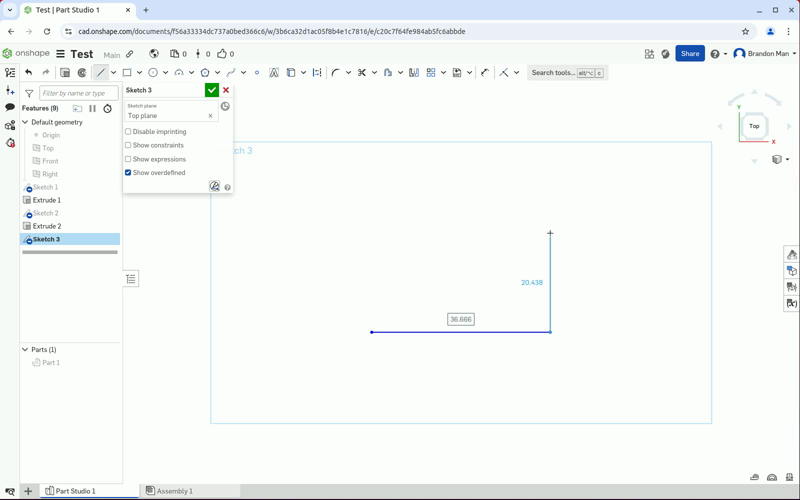
key_down(shift)
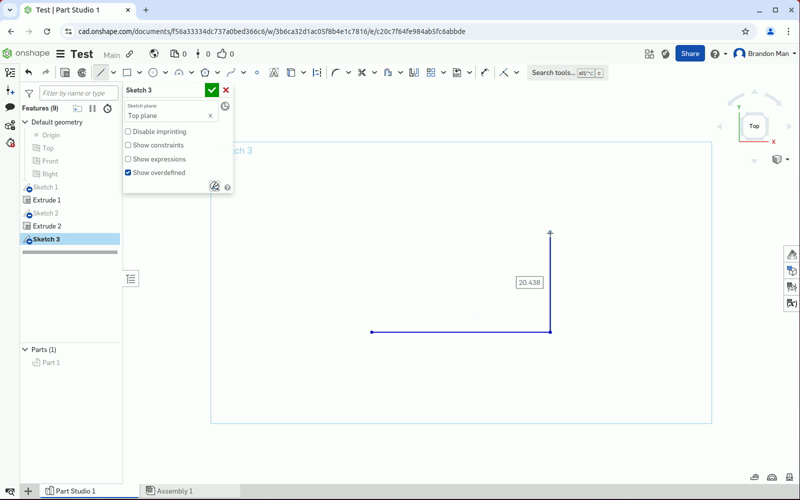
mouse_move(371, 232)
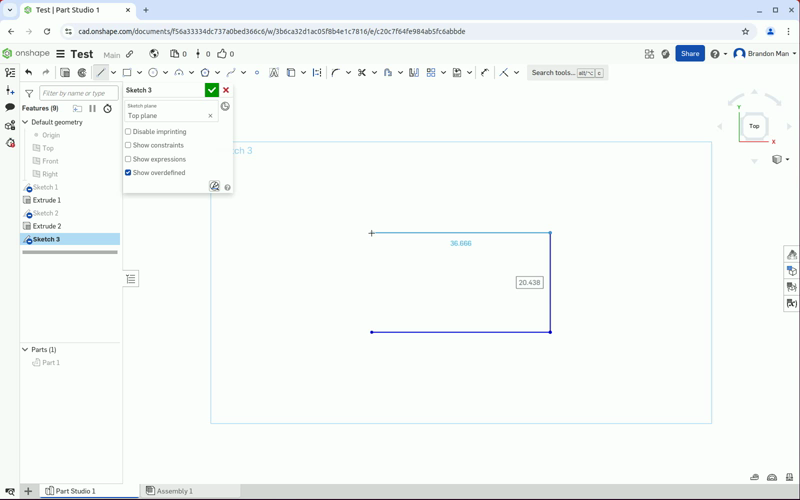
click(371, 232)
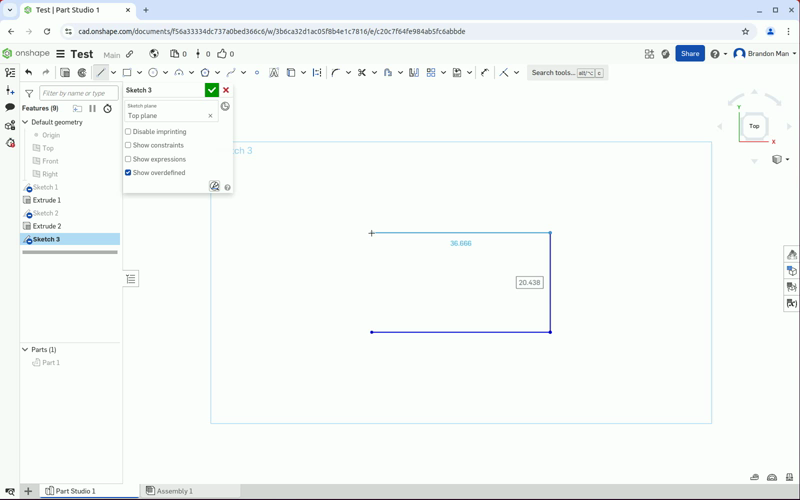
key_up(shift)
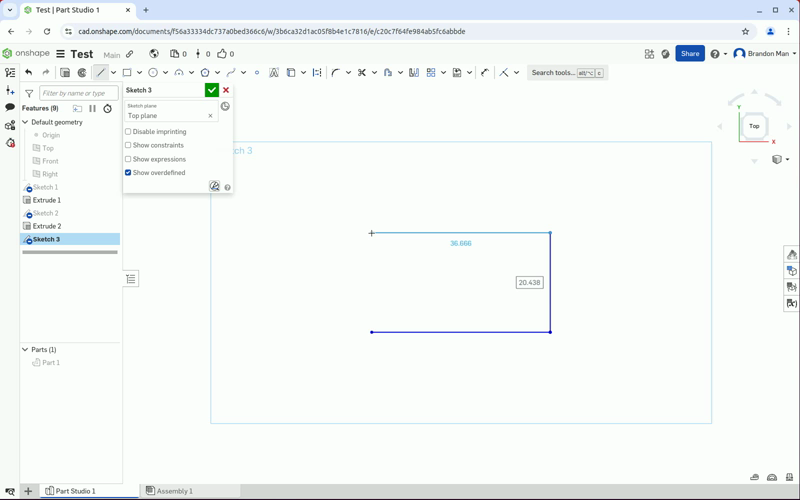
key_down(shift)
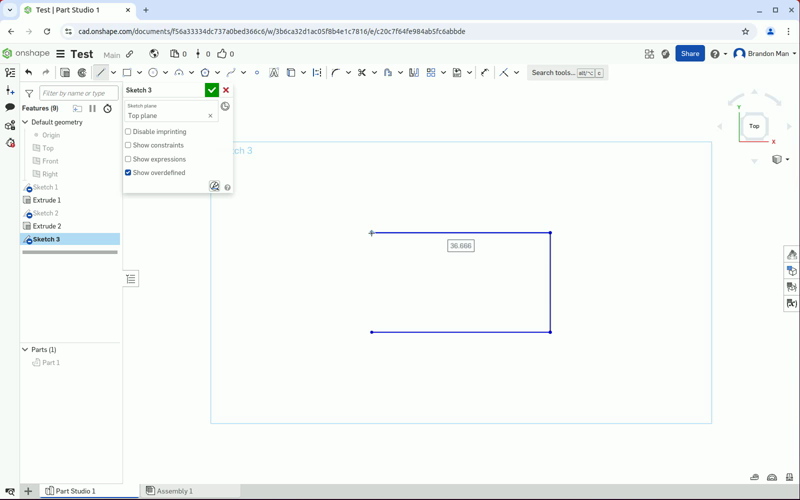
mouse_move(371, 332)
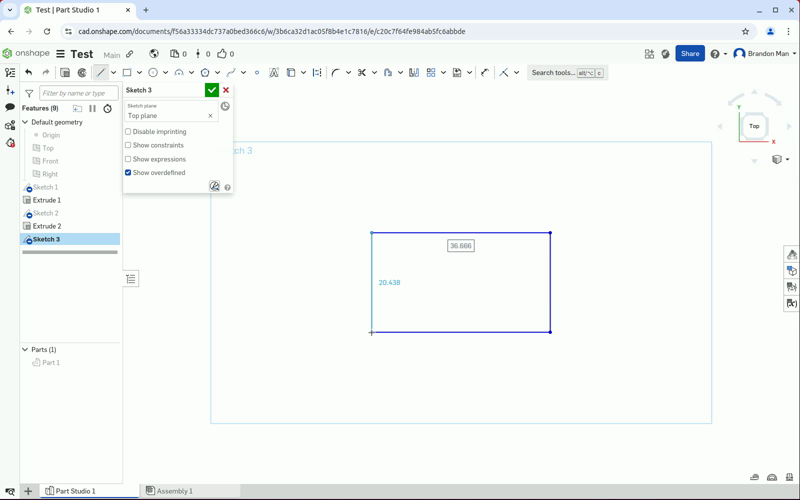
key_up(shift)
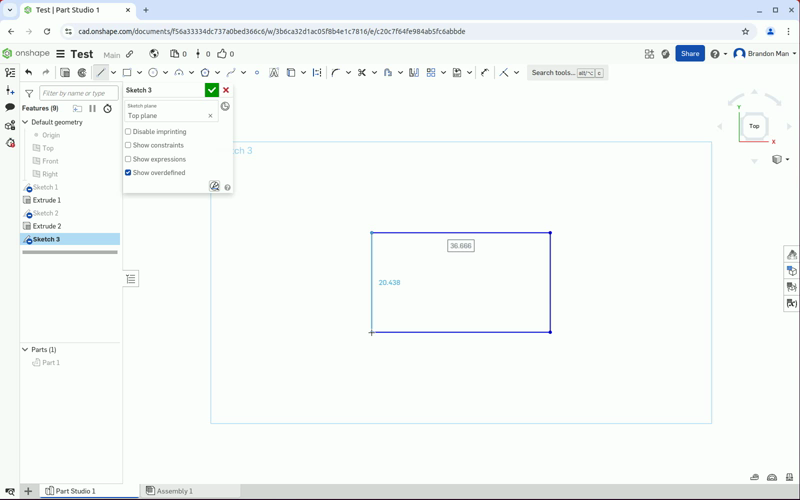
click(371, 332)
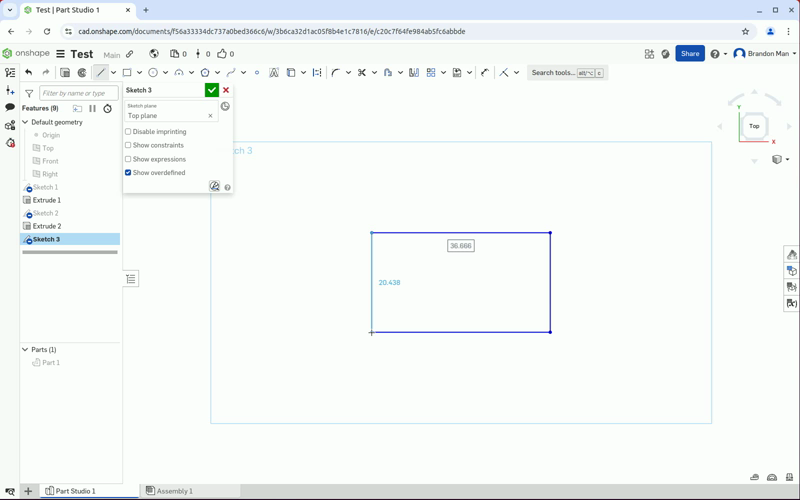
key(esc)
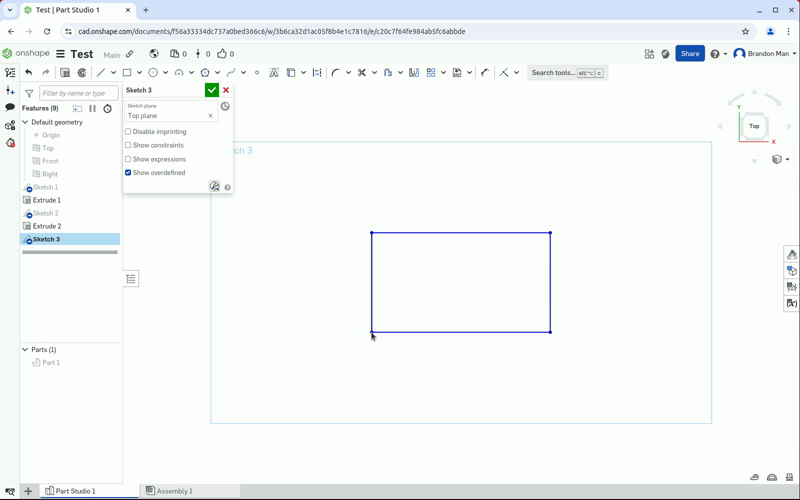
mouse_move(433, 310)
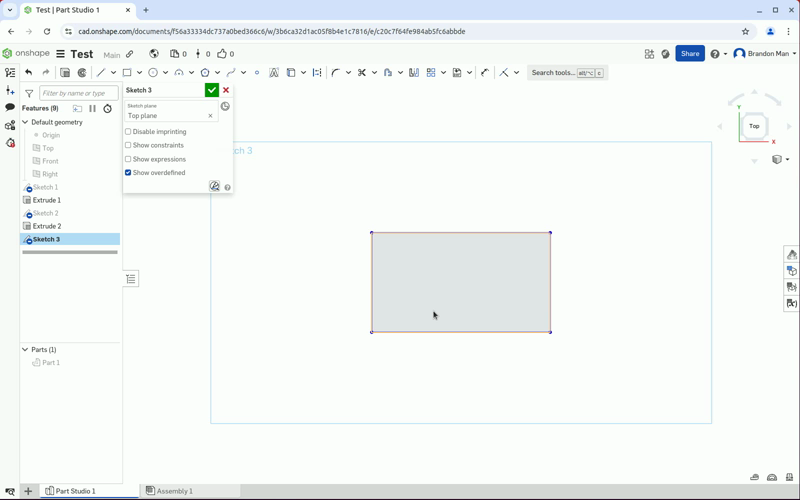
click(433, 310)
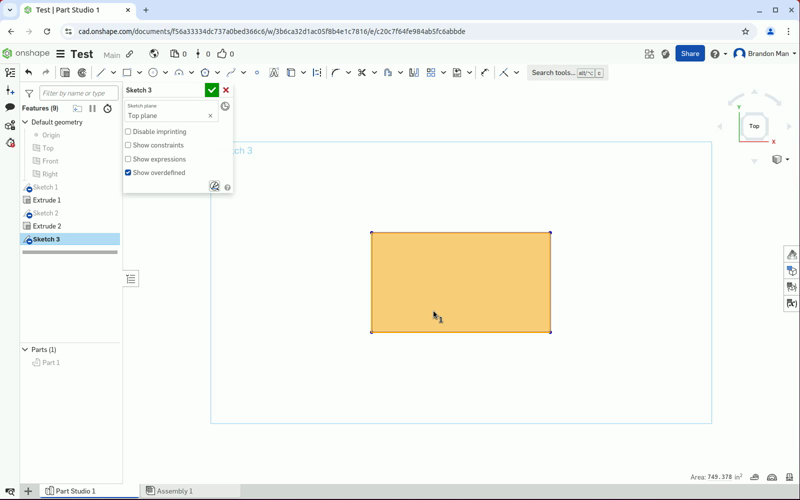
mouse_move(73, 352)
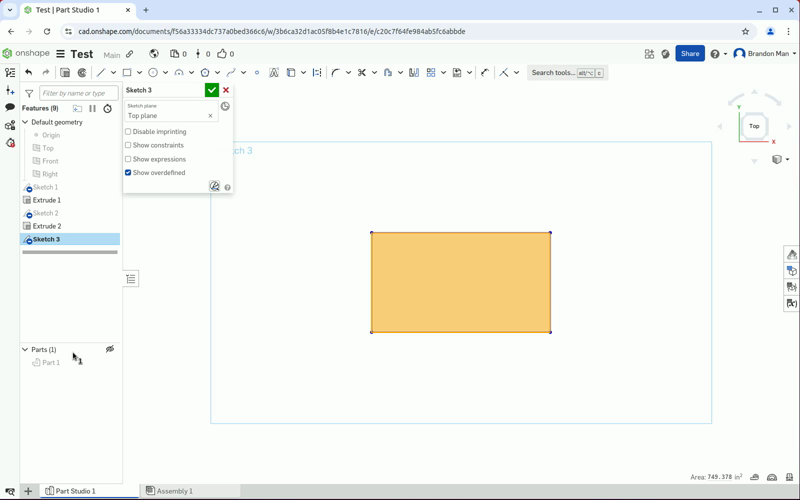
key(shift+y)
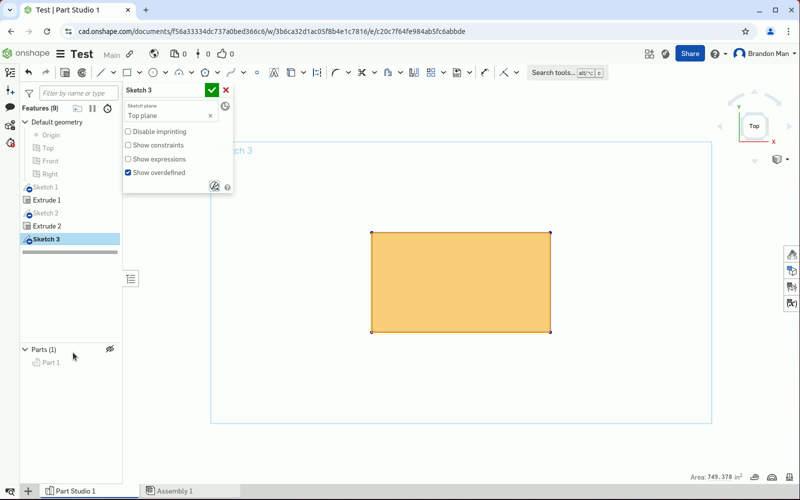
key(shift+e)
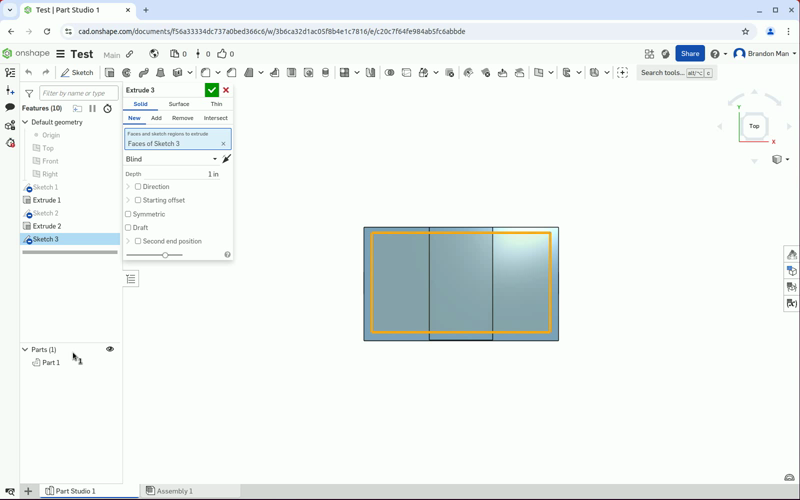
mouse_move(143, 106)
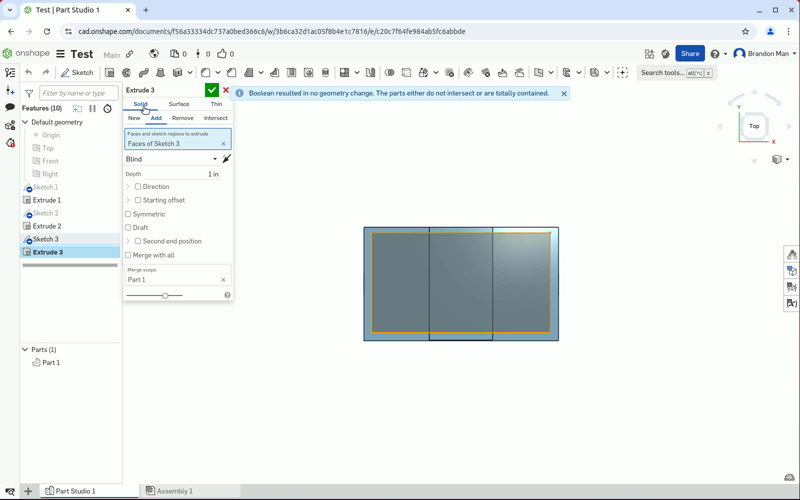
click(143, 106)
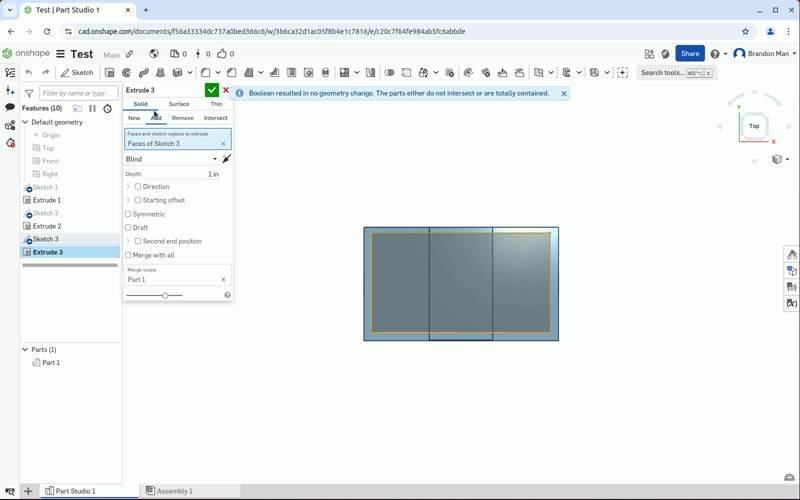
mouse_move(186, 120)
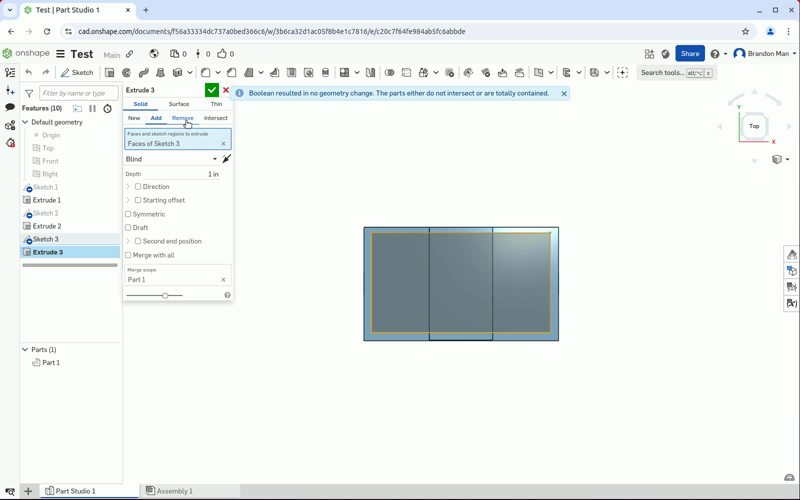
click(186, 120)
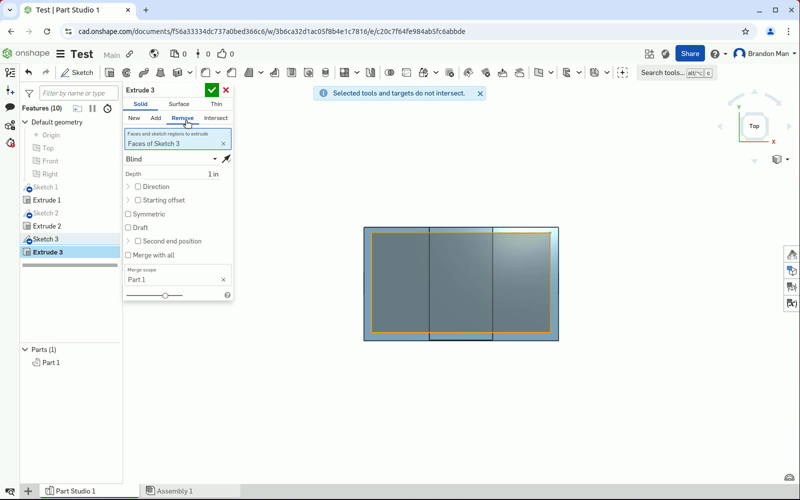
key(tab, 4)
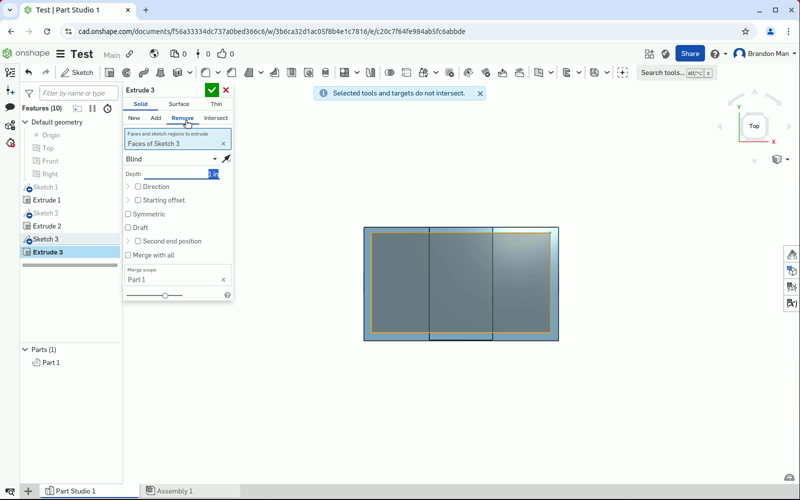
text(-30.57)
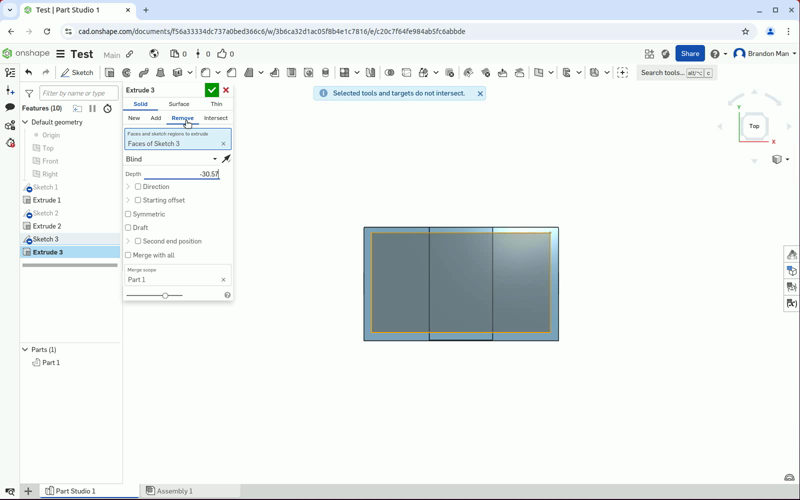
key(tab, 6)
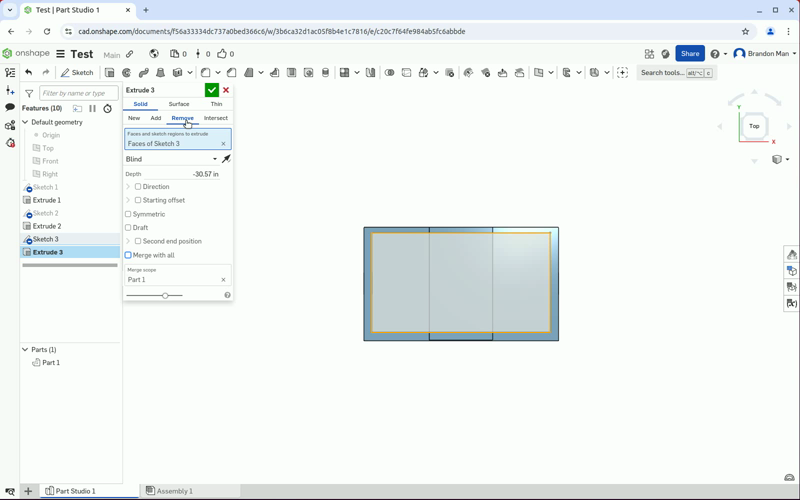
key(space)
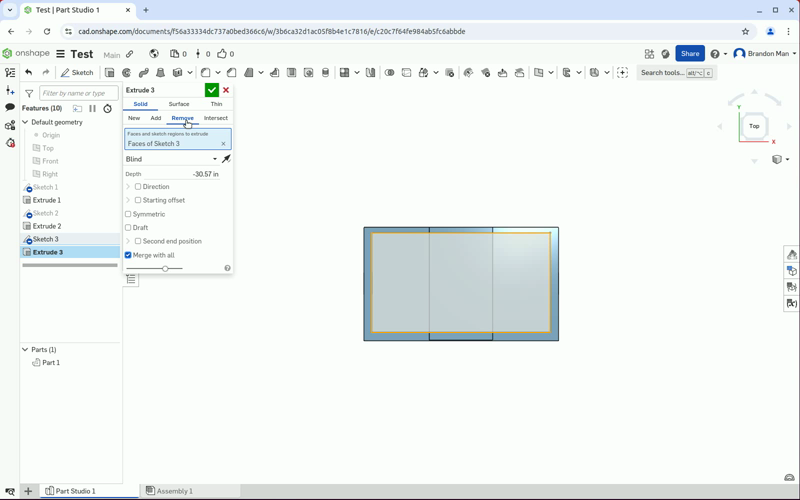
key(enter)
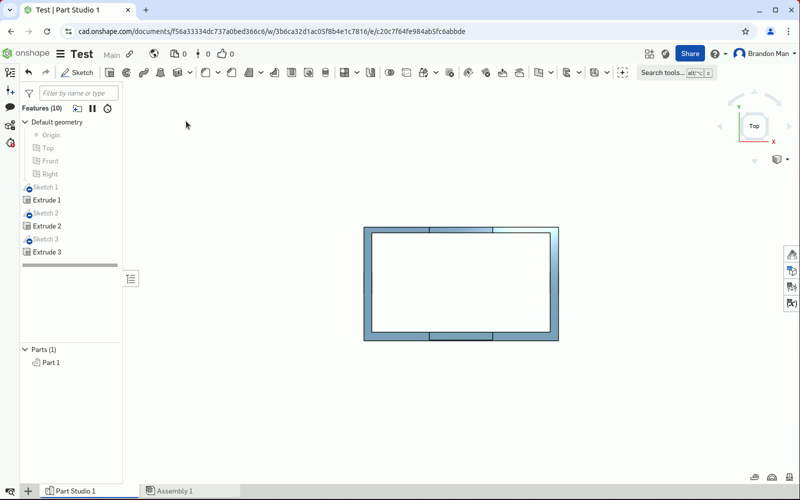
key(shift+h)
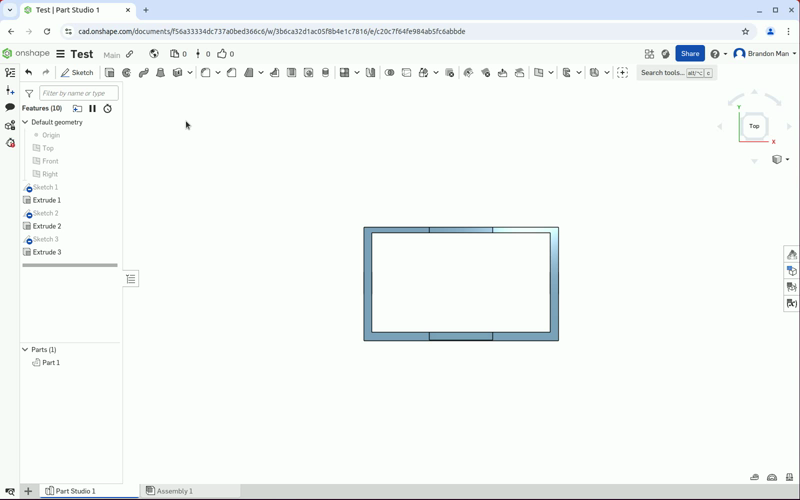
key(shift+h)
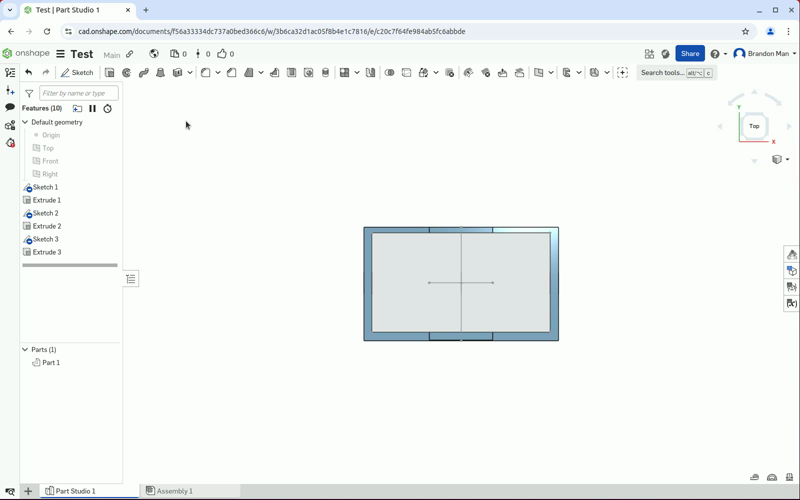
key(shift+7)
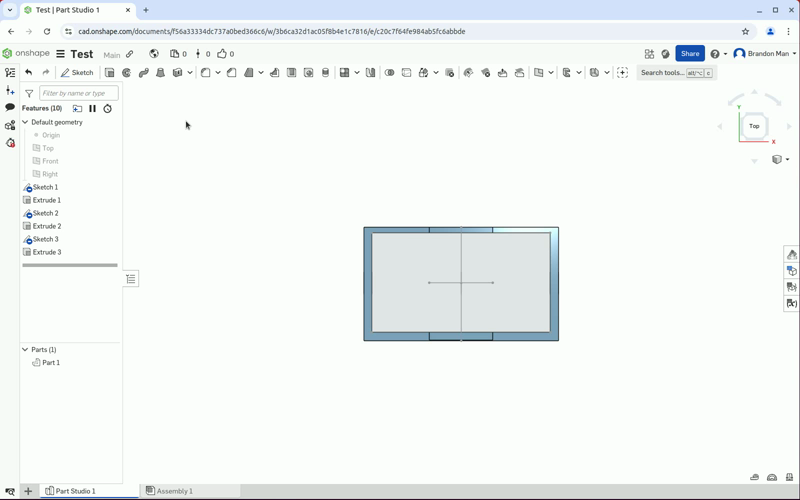
key(up, 3)
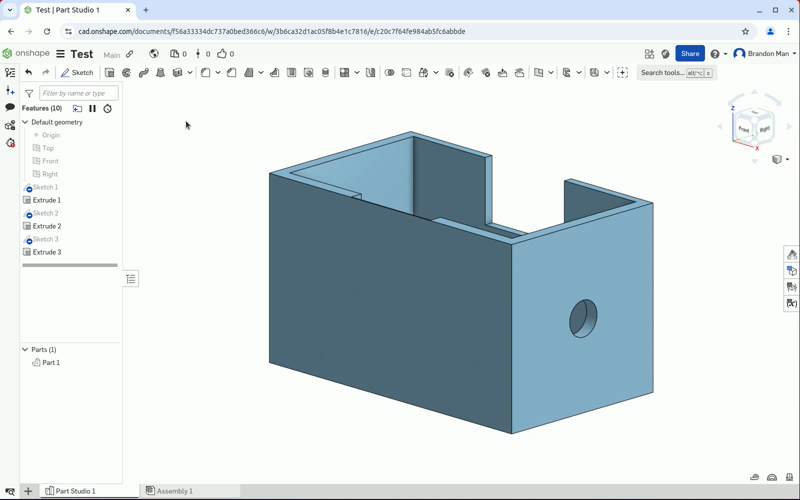
key(left, 3)
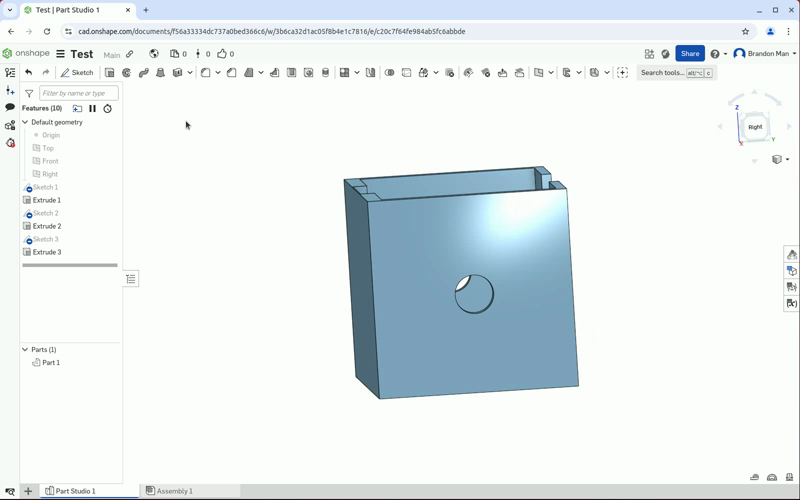
key(right, 3)
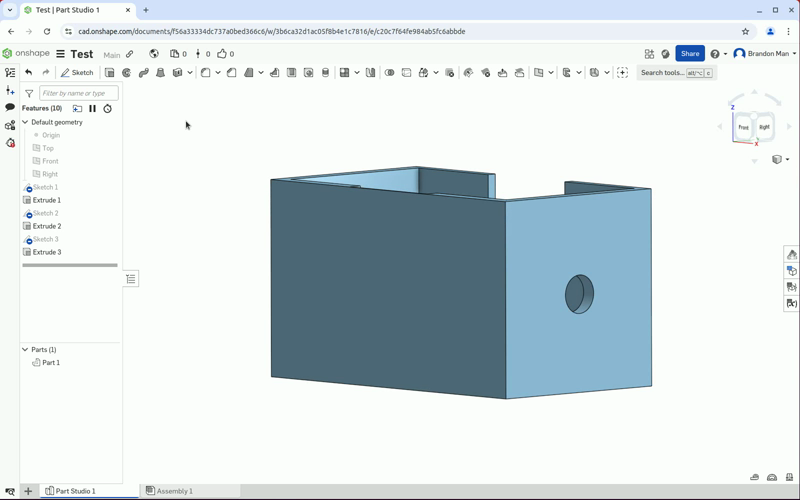
key(down, 3)
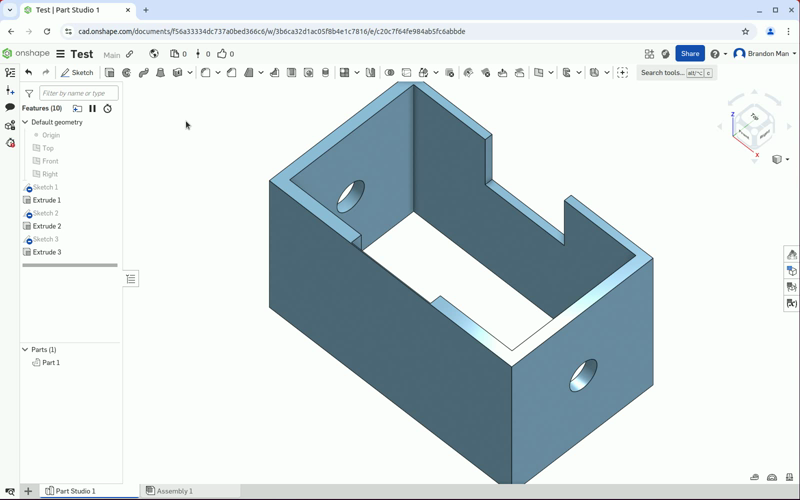
mouse_move(73, 189)
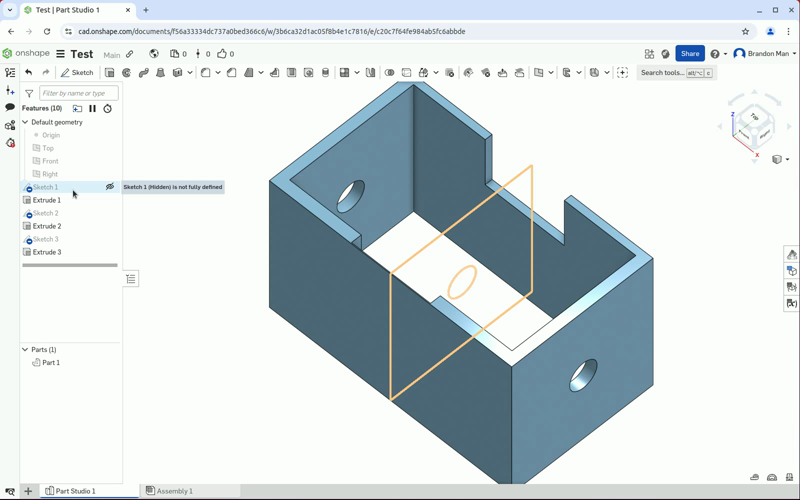
click(73, 189)